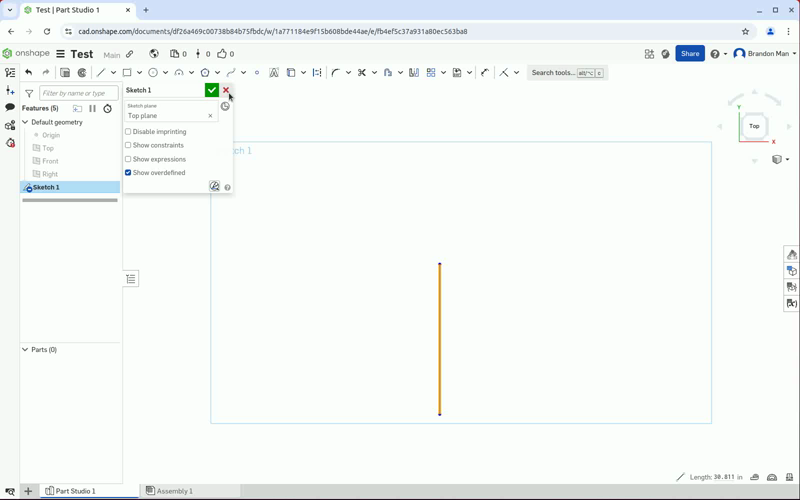
key(shift+h)
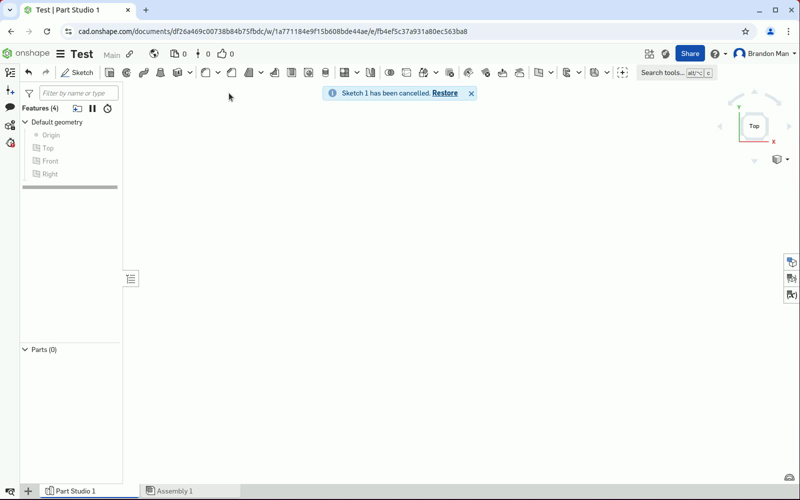
mouse_move(73, 352)
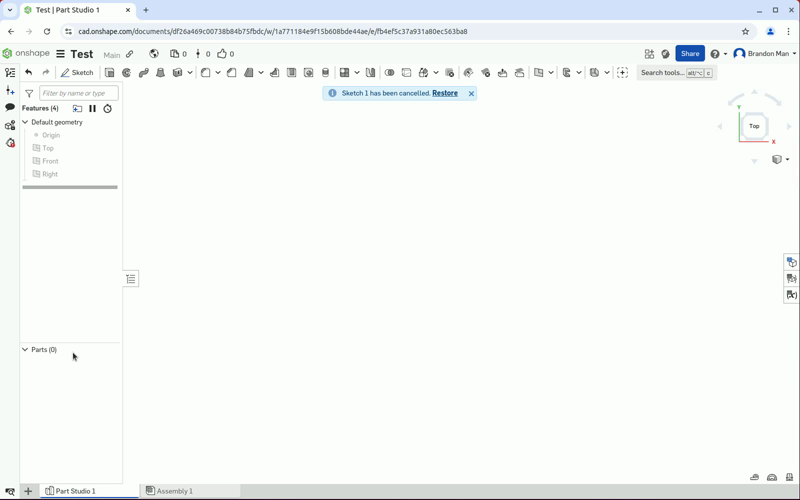
key(y)
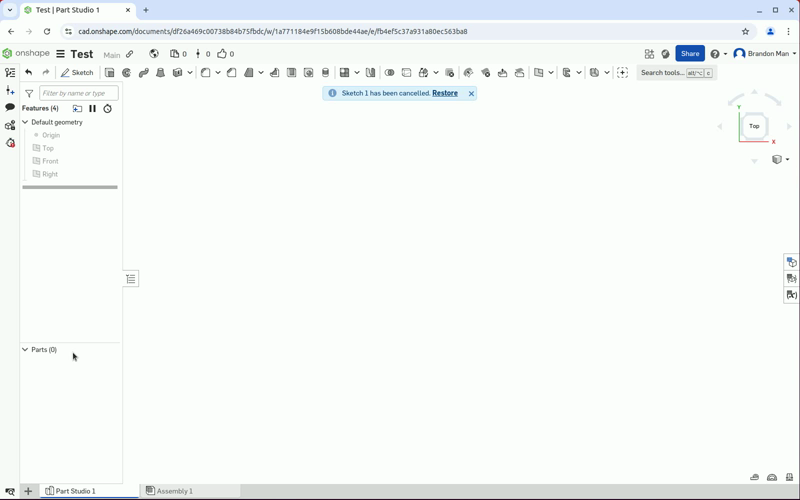
key(shift+p)
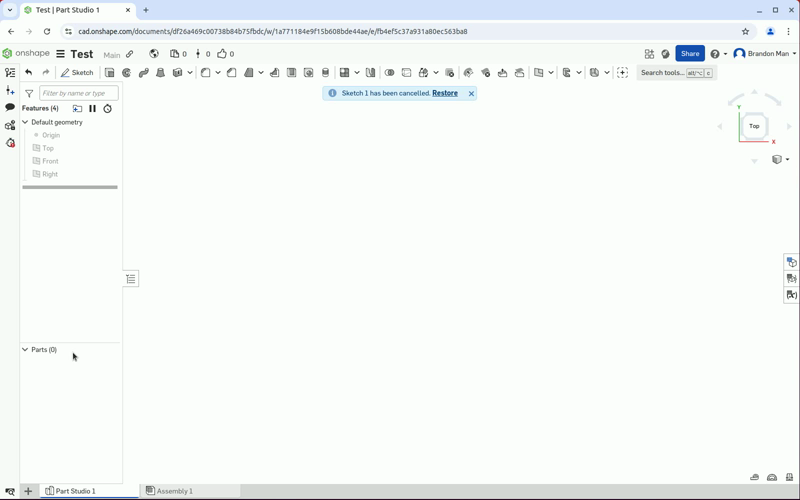
key(space)
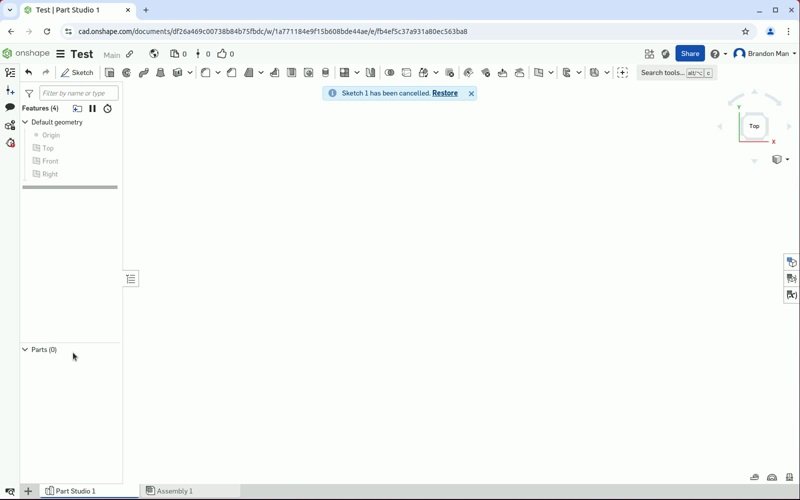
key_down(shift)
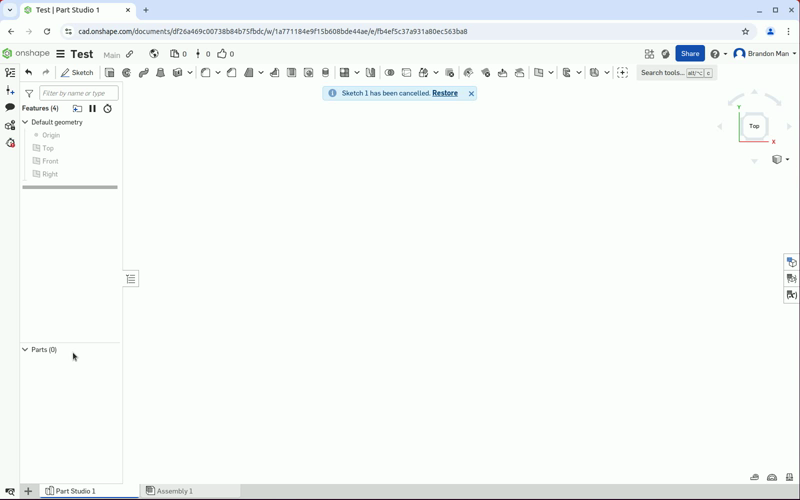
key(up)
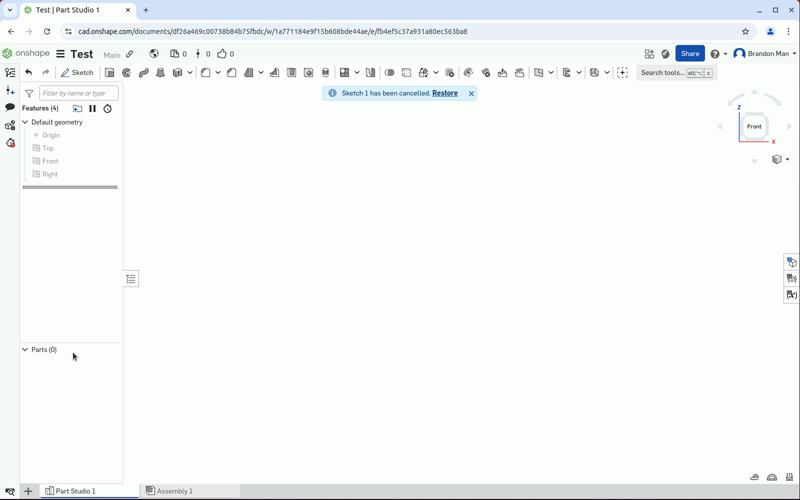
key_up(shift)
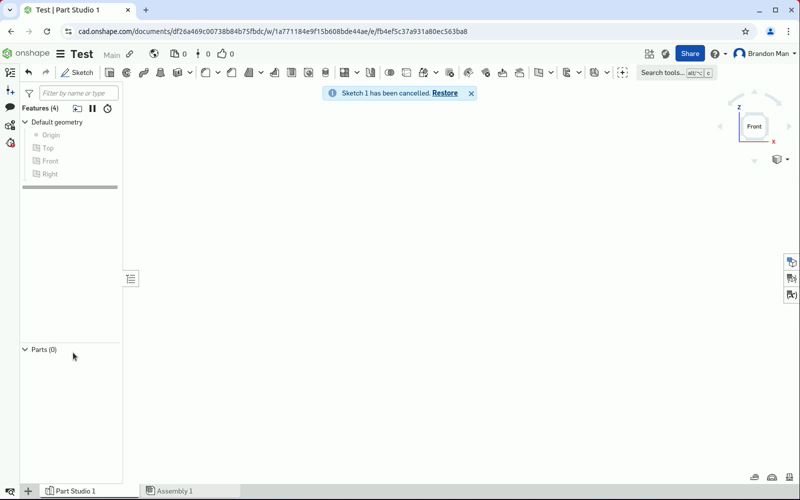
key(space)
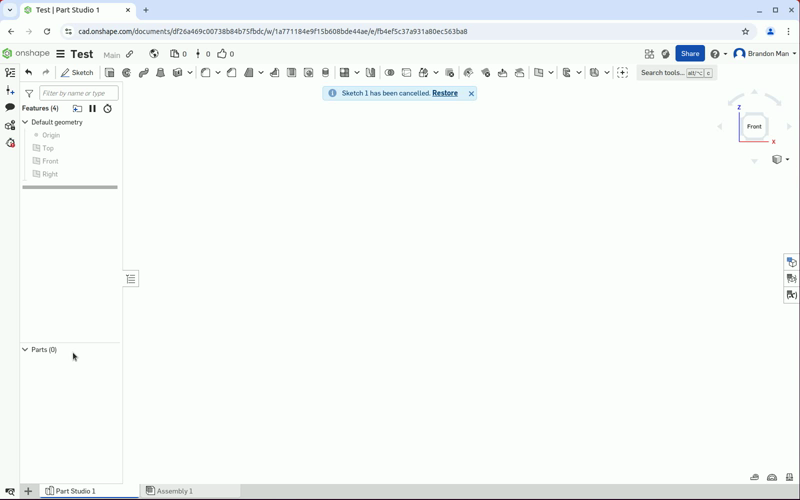
key_down(shift)
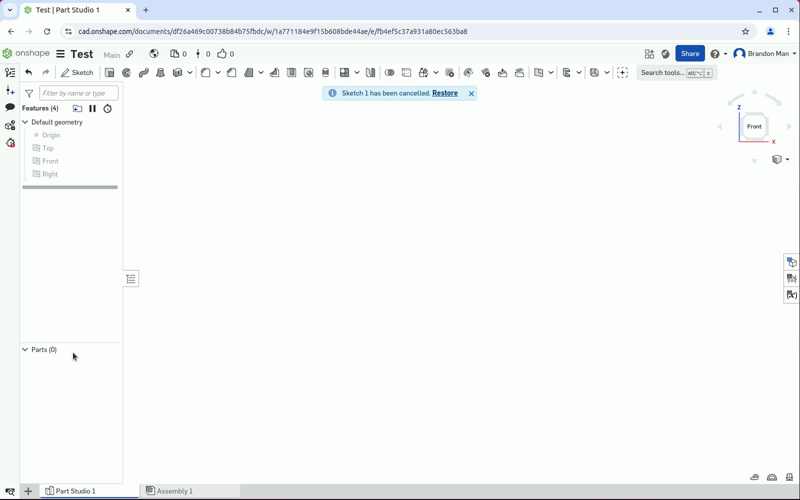
key(left)
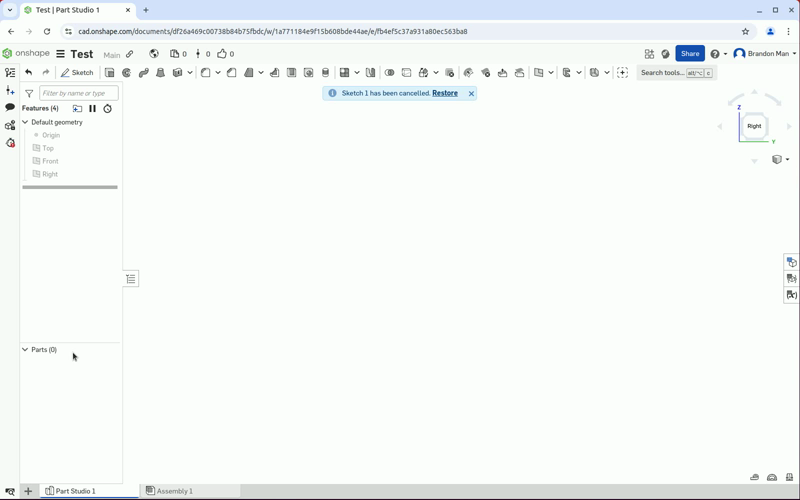
key_up(shift)
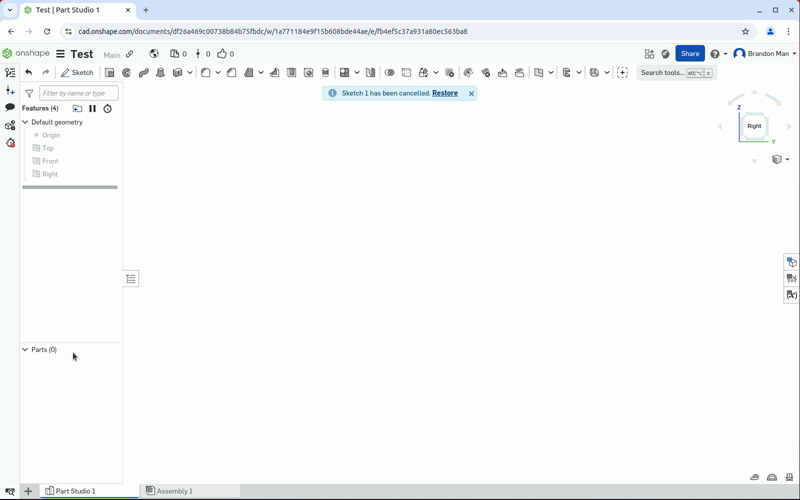
mouse_move(73, 352)
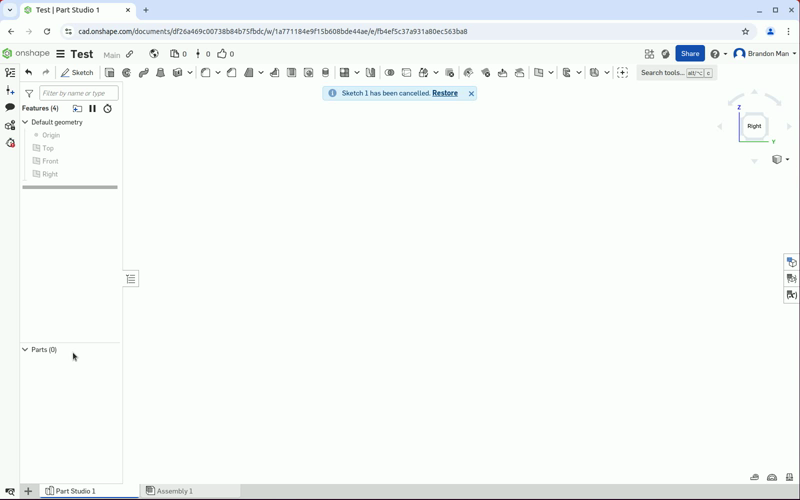
key(shift+y)
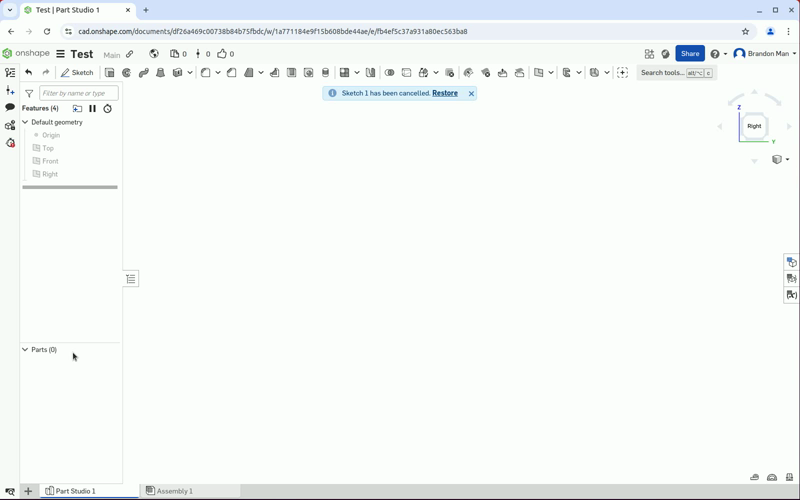
key(shift+s)
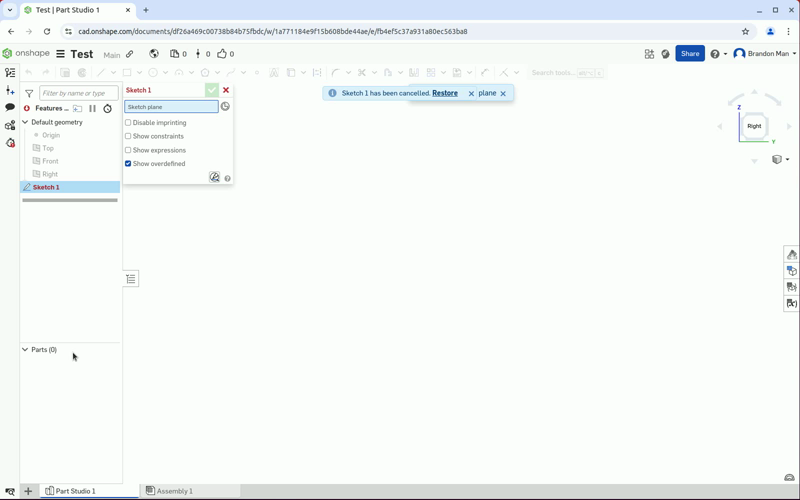
mouse_move(73, 176)
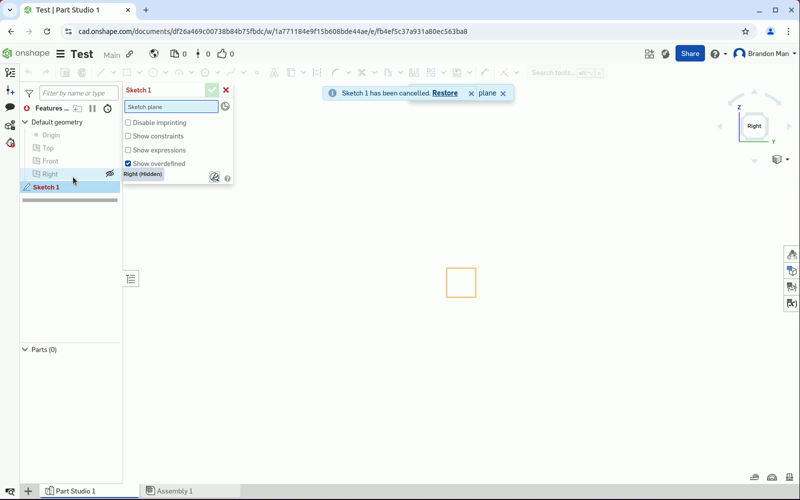
click(73, 176)
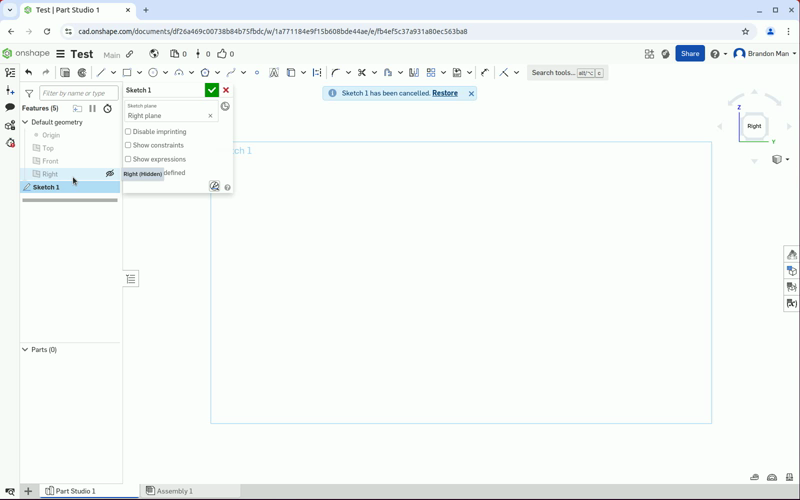
mouse_move(73, 352)
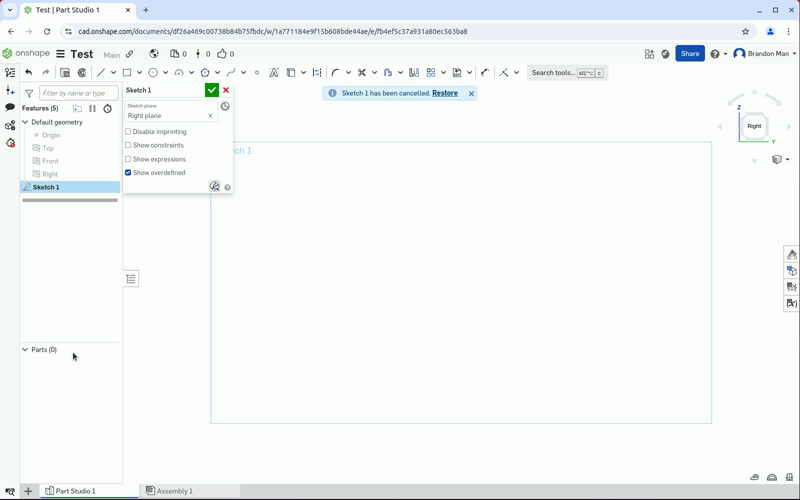
key(y)
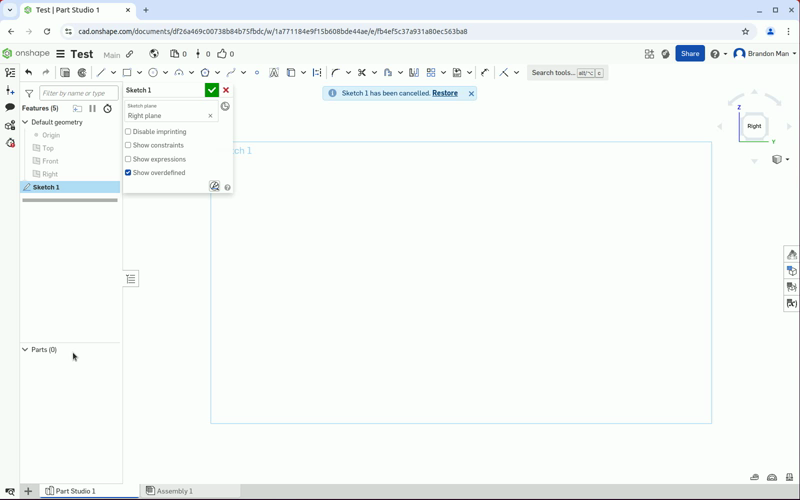
key(l)
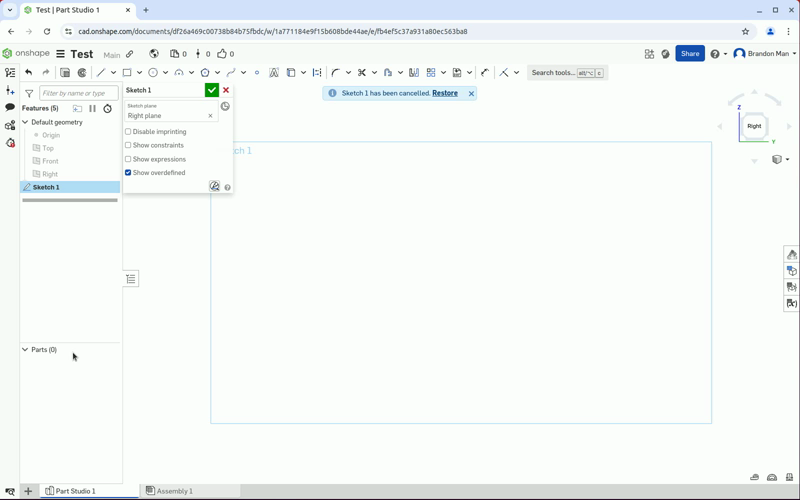
key_down(shift)
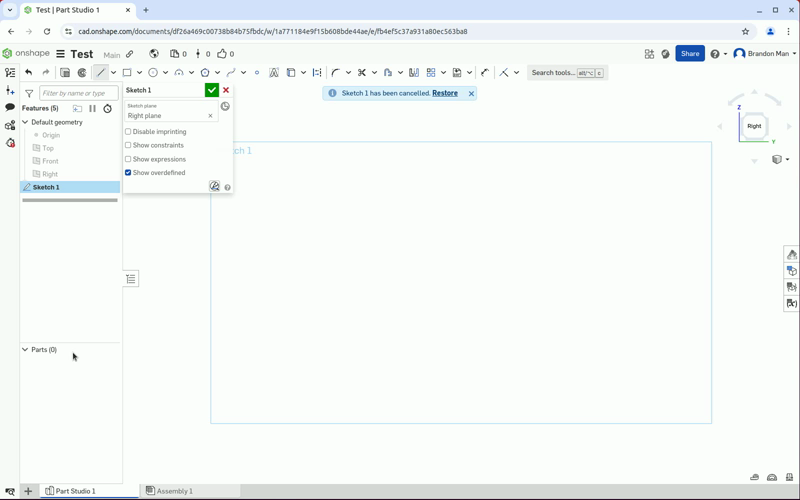
mouse_move(357, 349)
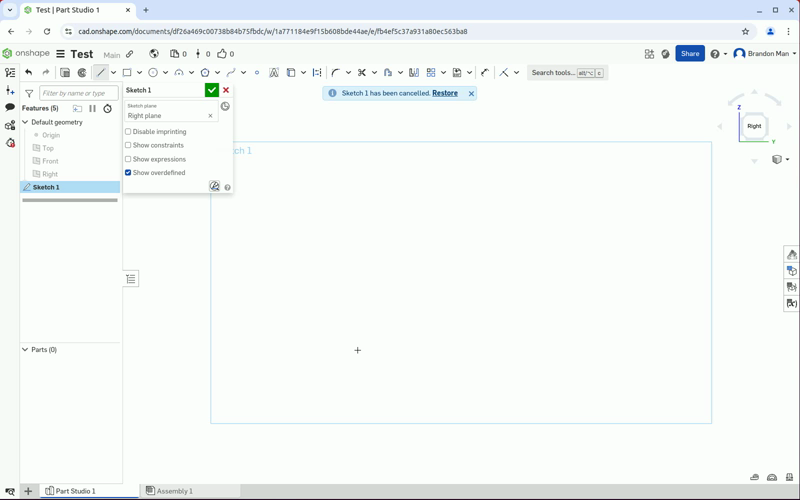
click(357, 349)
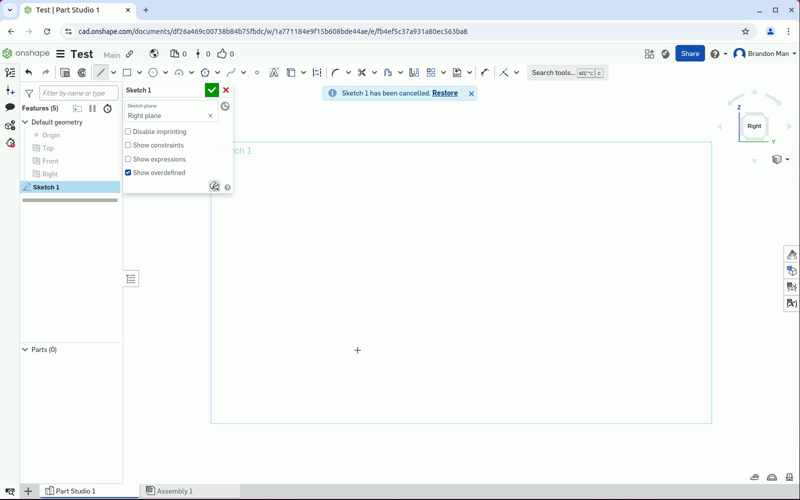
key_up(shift)
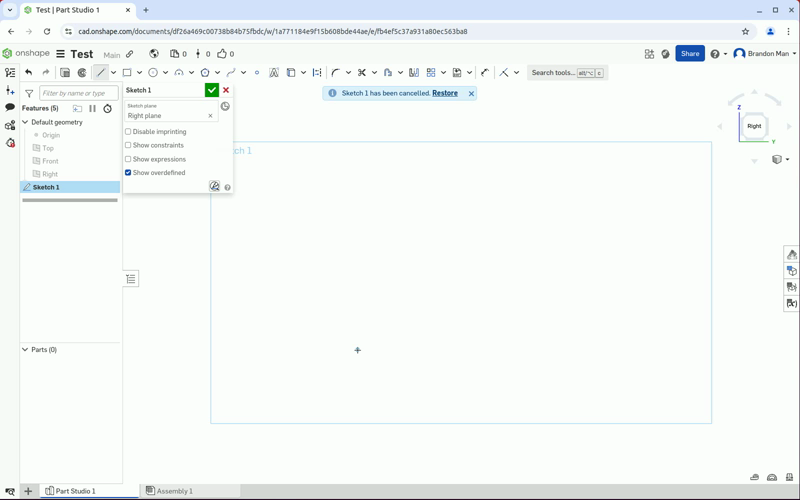
key_down(shift)
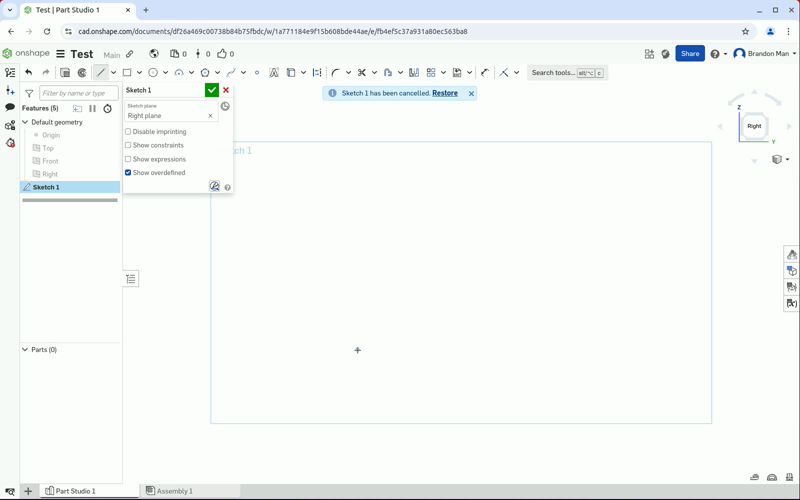
mouse_move(387, 349)
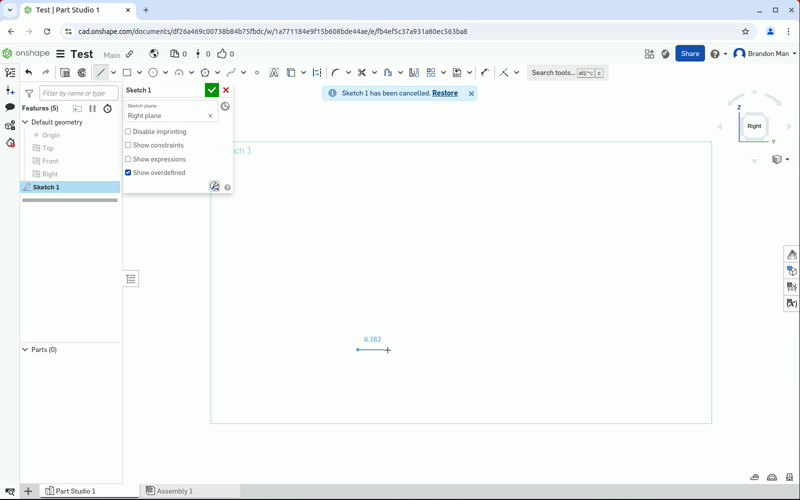
mouse_move(382, 349)
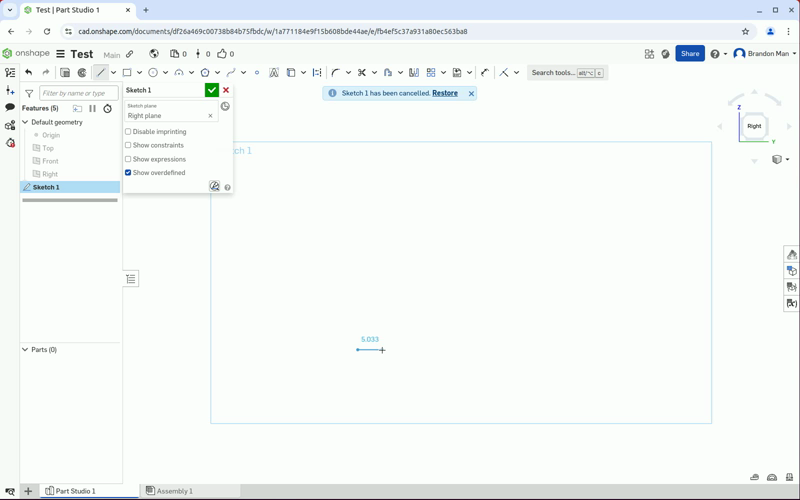
click(382, 349)
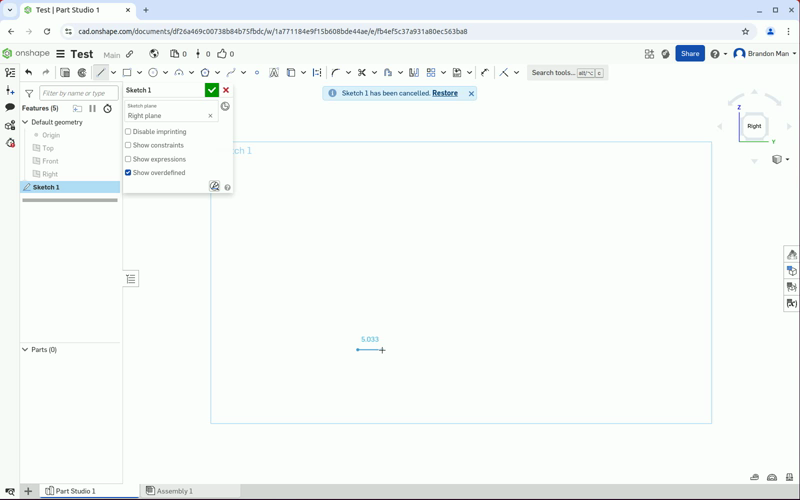
key_up(shift)
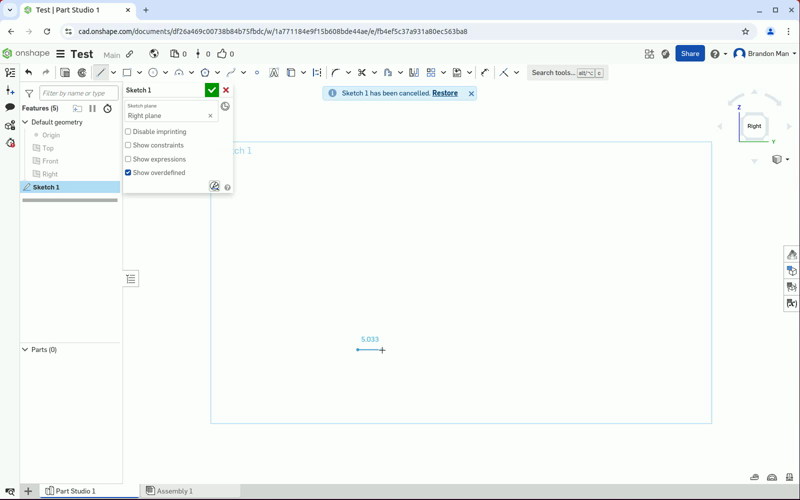
key_down(shift)
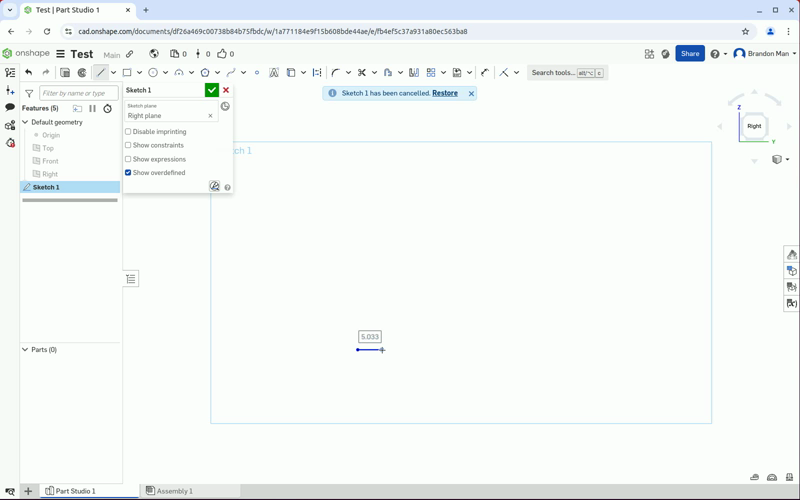
mouse_move(382, 266)
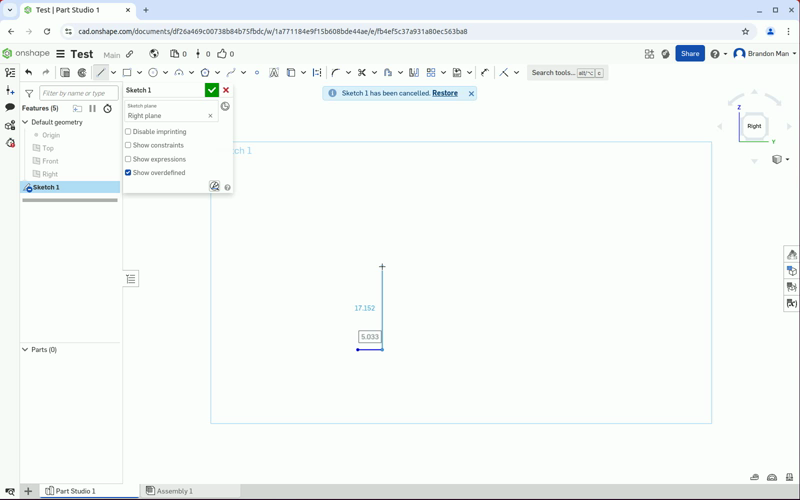
click(382, 266)
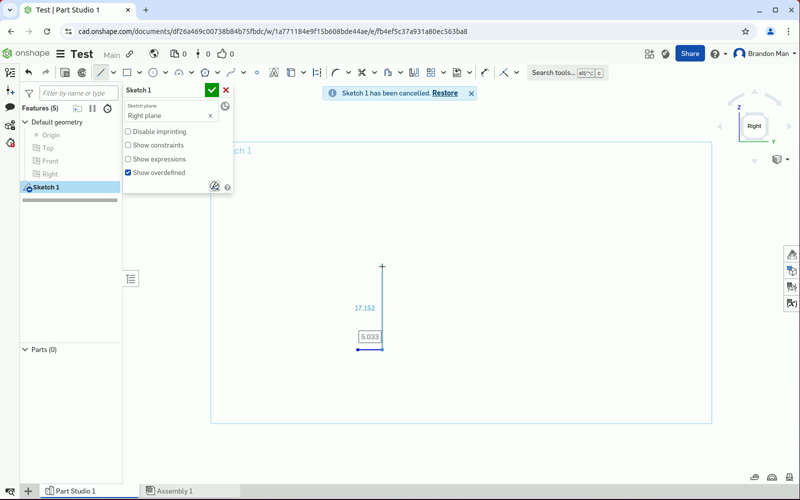
key_up(shift)
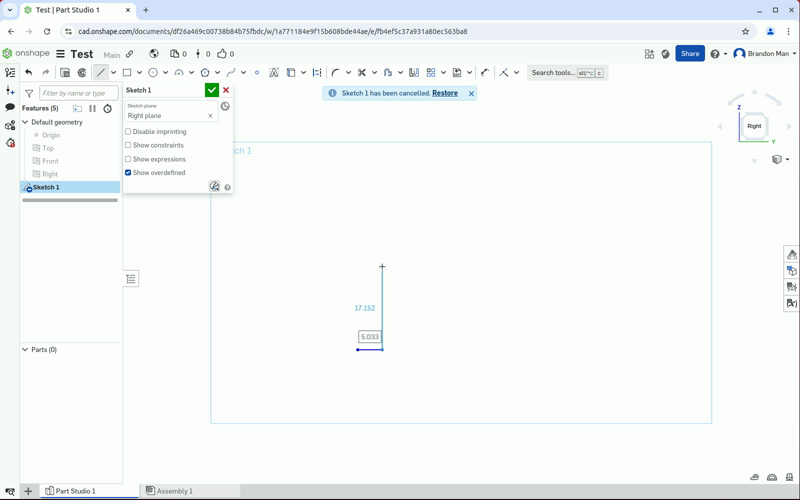
key_down(shift)
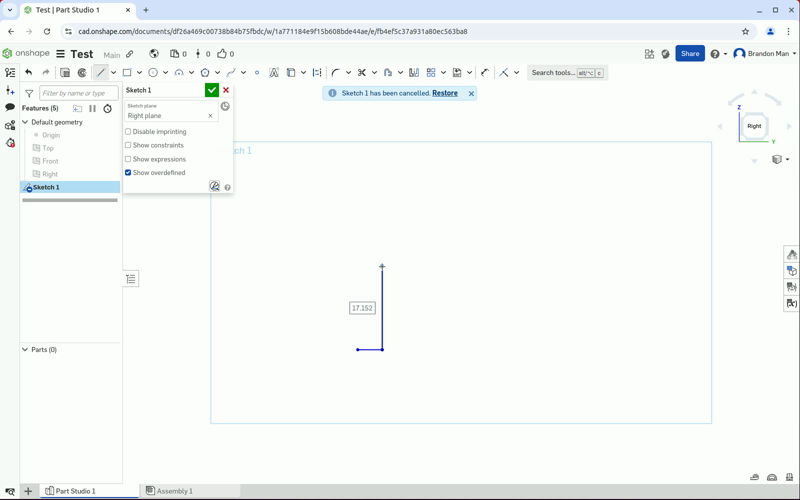
mouse_move(547, 266)
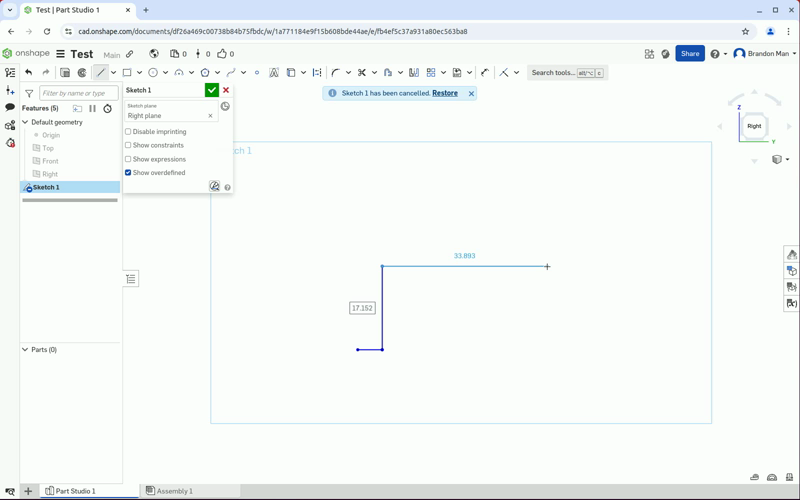
click(547, 266)
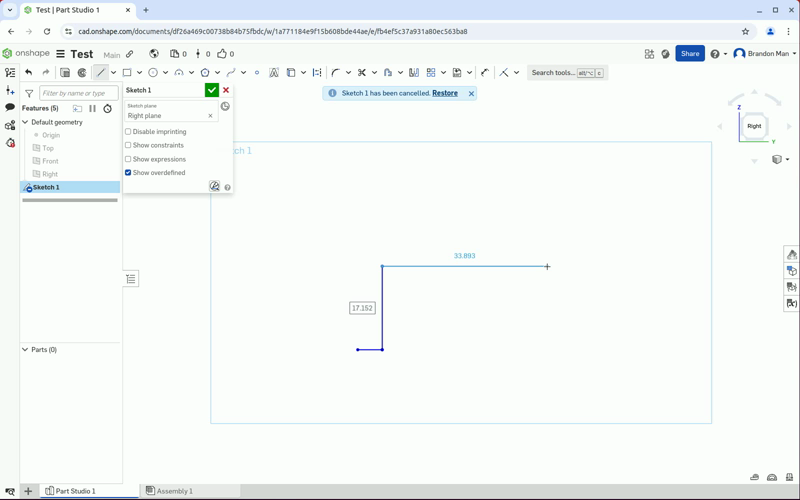
key_up(shift)
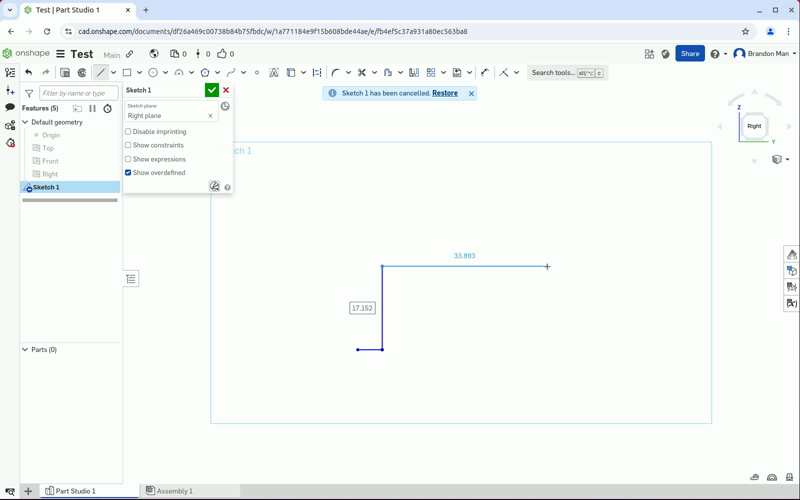
key_down(shift)
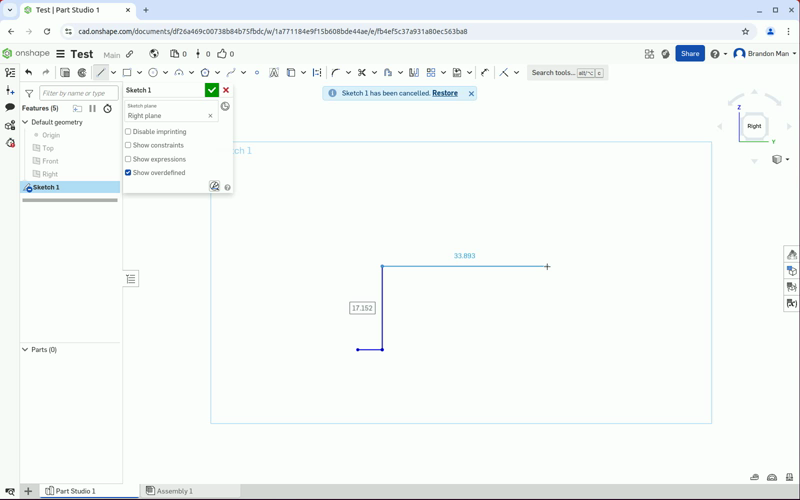
mouse_move(547, 349)
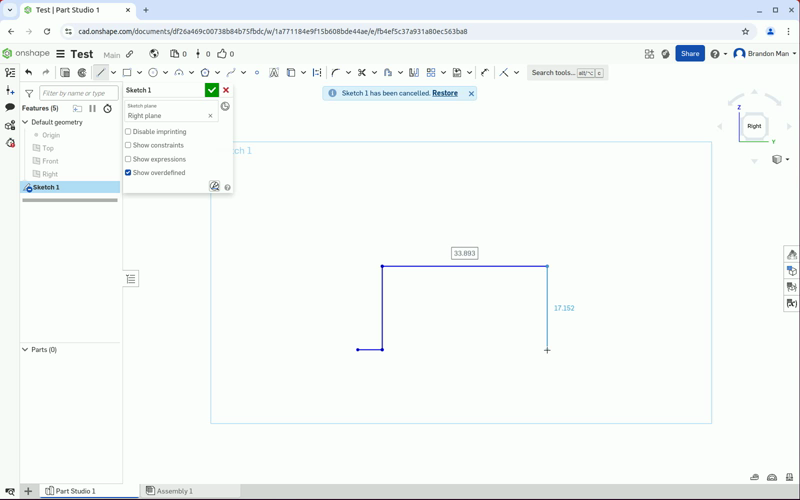
click(547, 349)
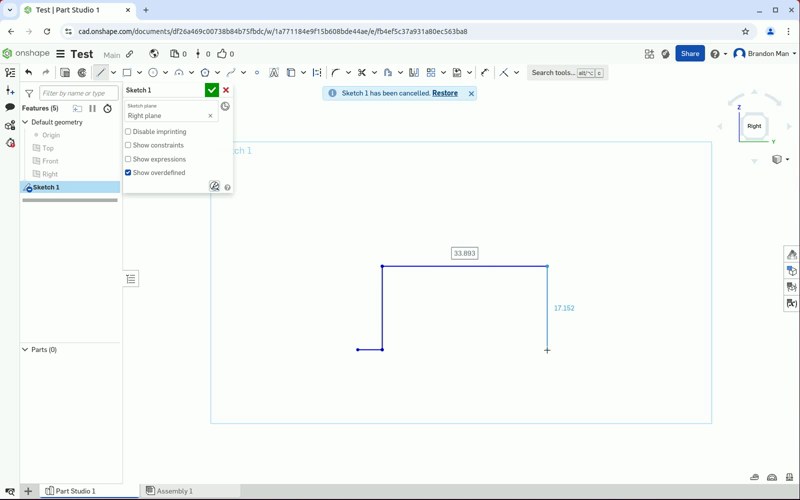
key_up(shift)
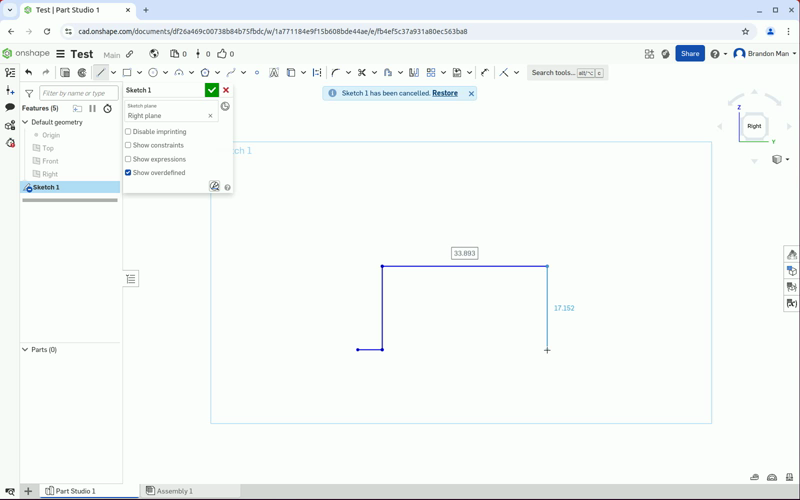
key_down(shift)
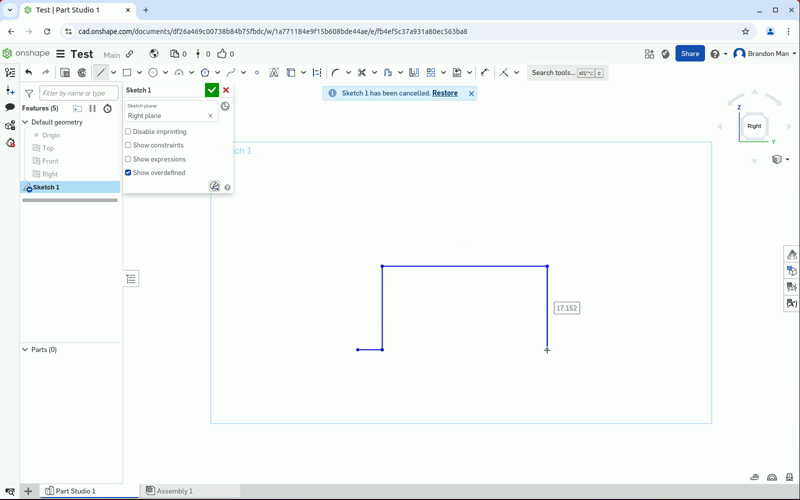
mouse_move(577, 349)
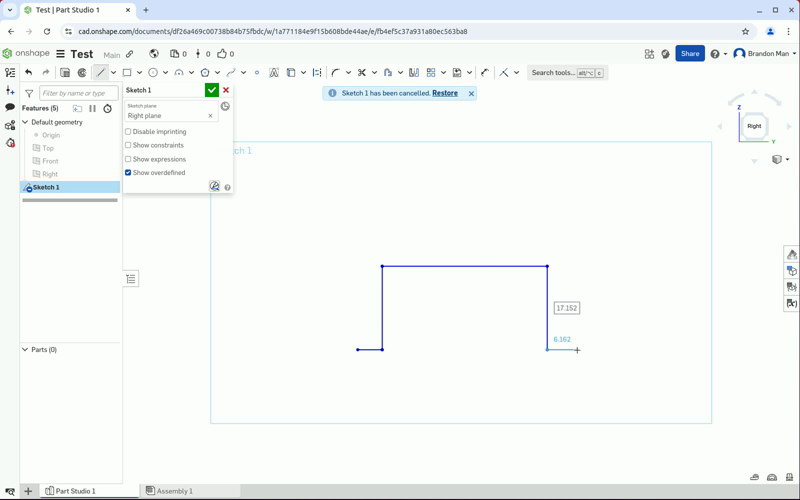
mouse_move(572, 349)
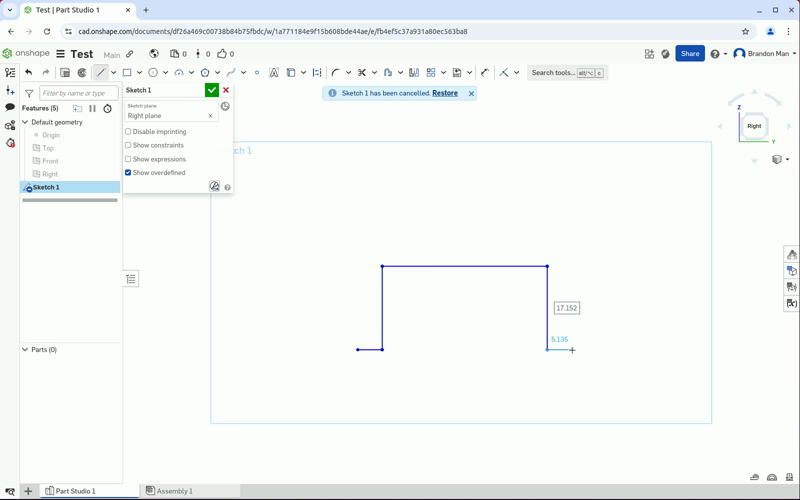
click(572, 349)
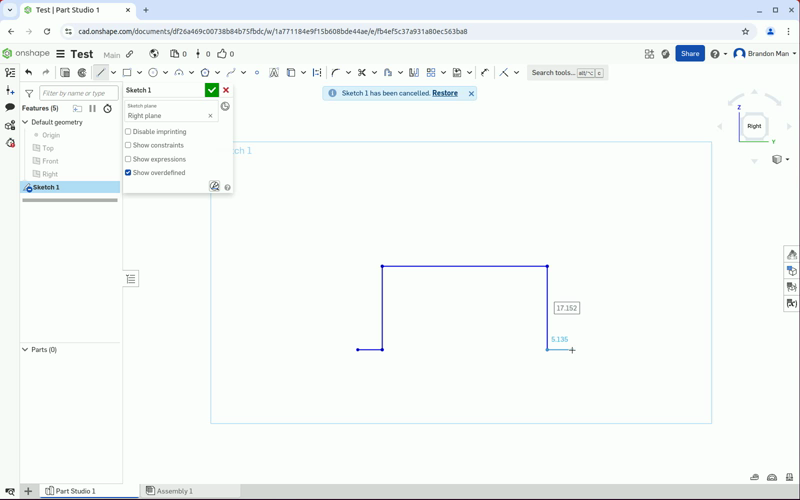
key_up(shift)
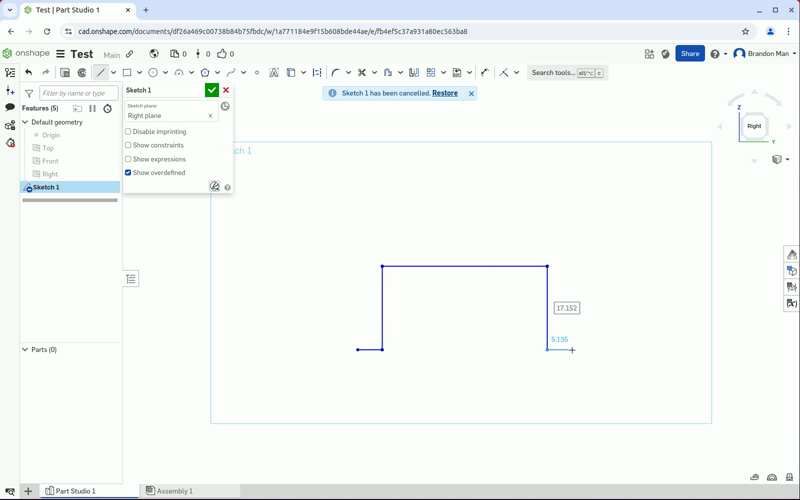
key_down(shift)
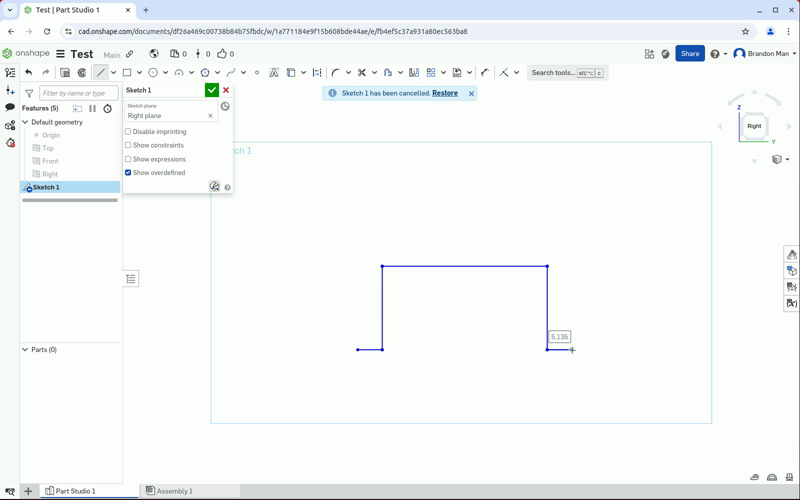
mouse_move(589, 349)
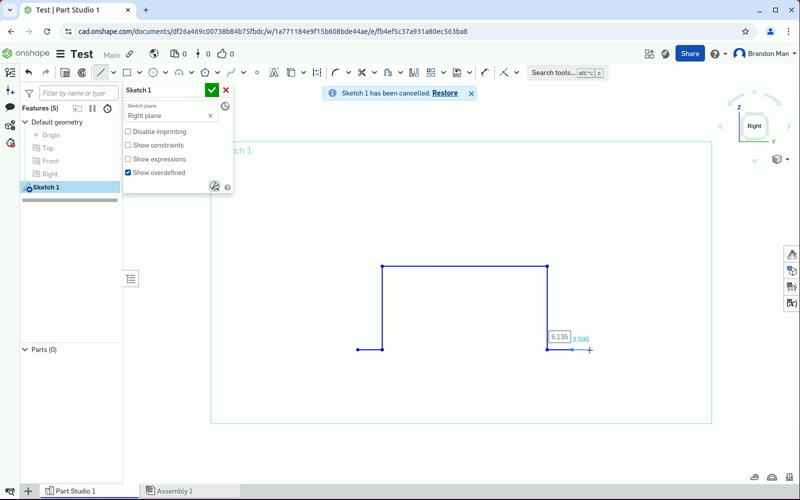
mouse_move(572, 340)
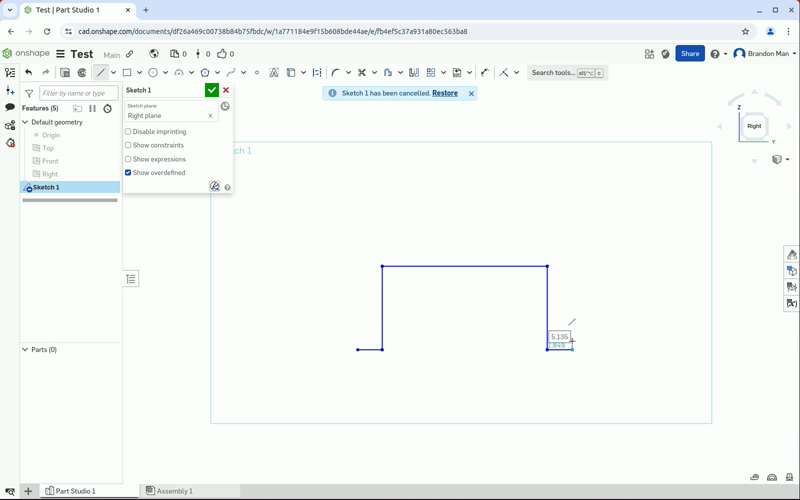
click(572, 340)
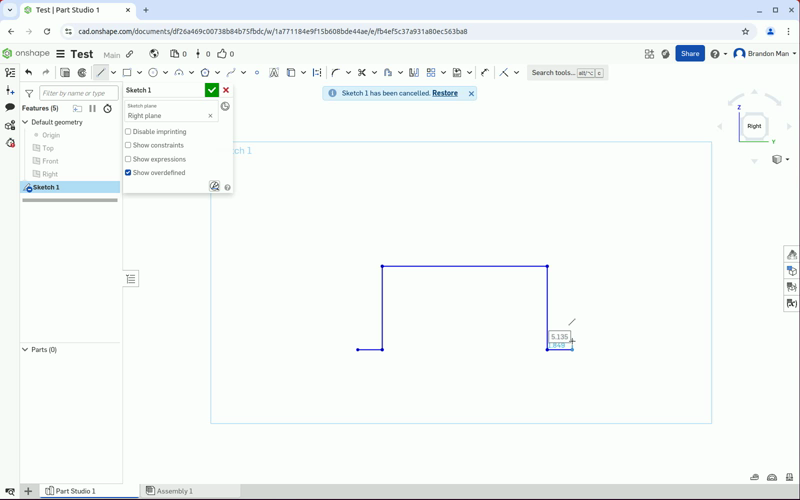
key_up(shift)
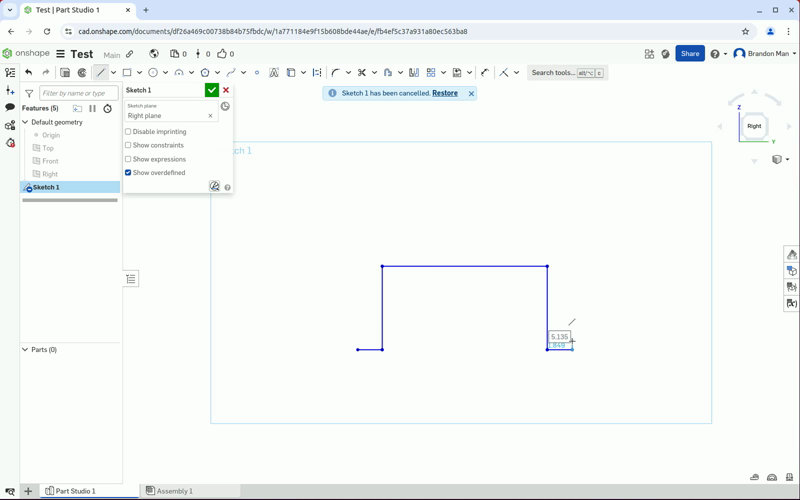
key_down(shift)
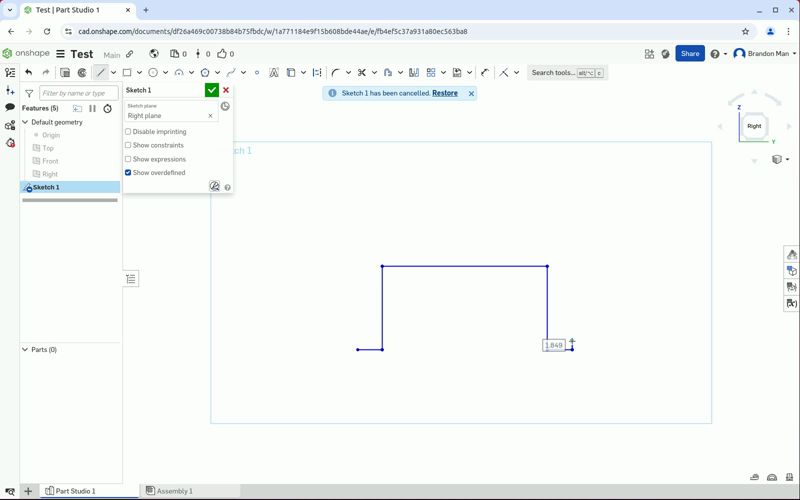
mouse_move(589, 340)
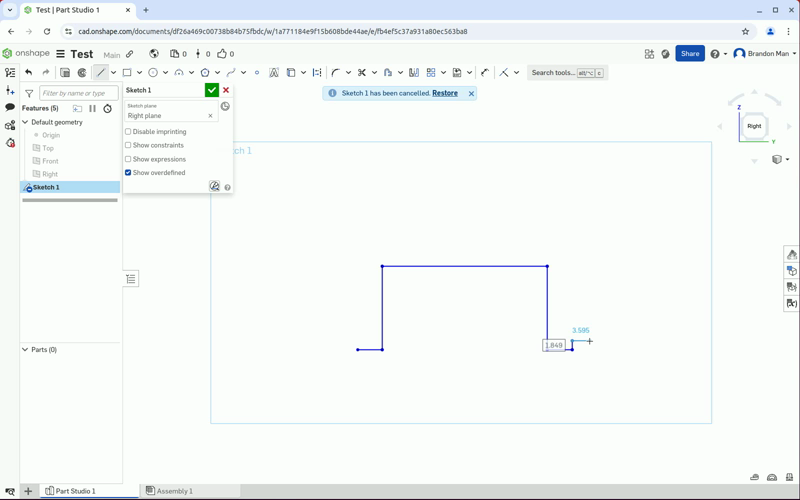
mouse_move(556, 340)
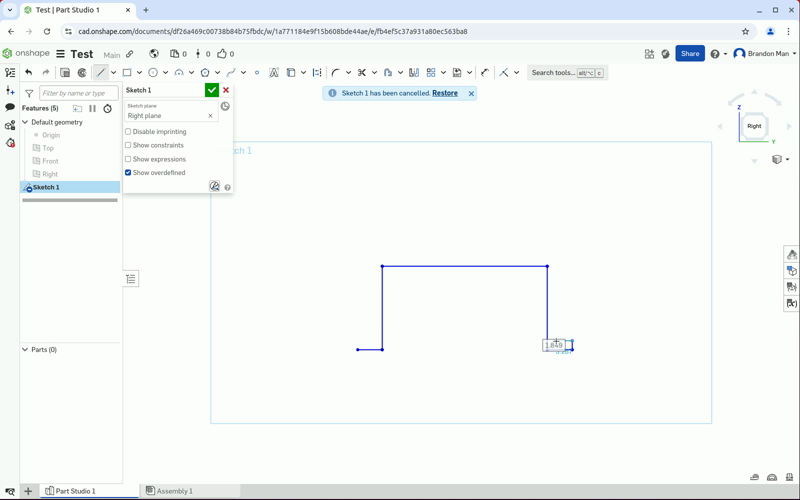
click(556, 340)
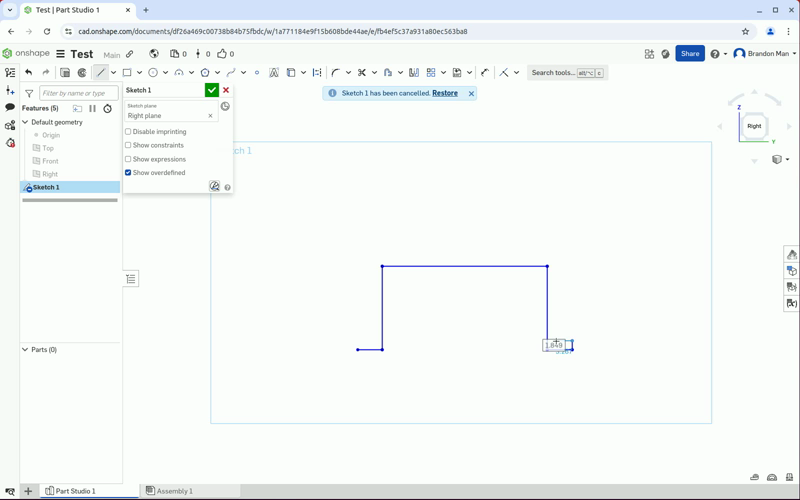
key_up(shift)
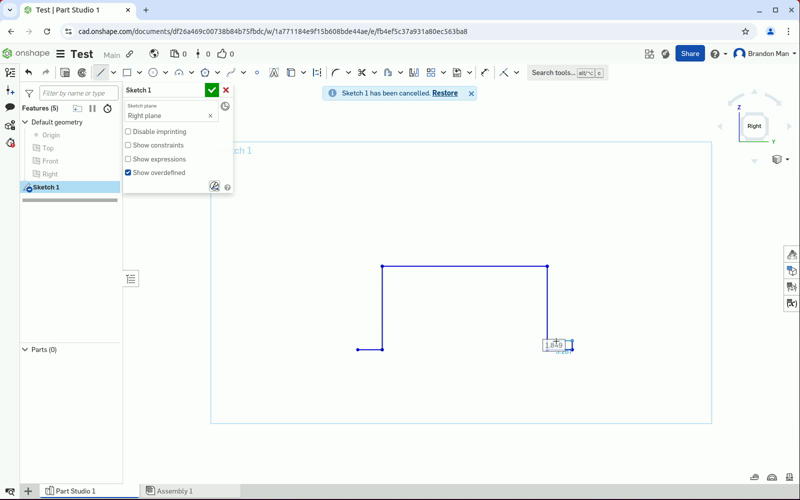
key_down(shift)
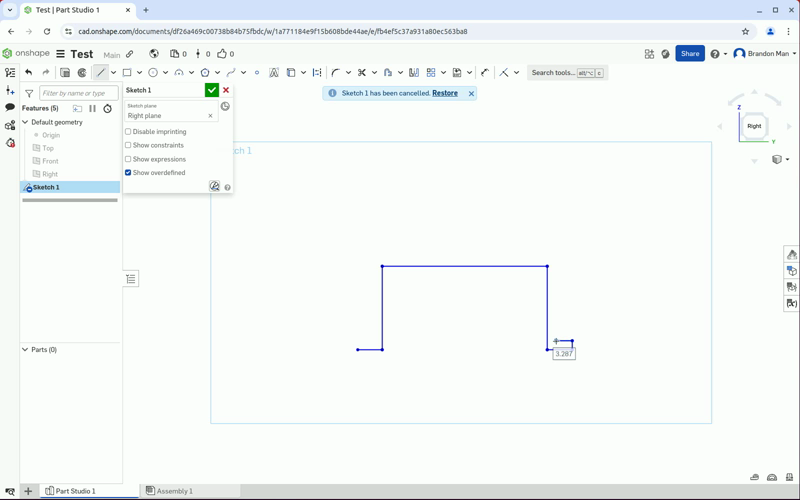
mouse_move(556, 259)
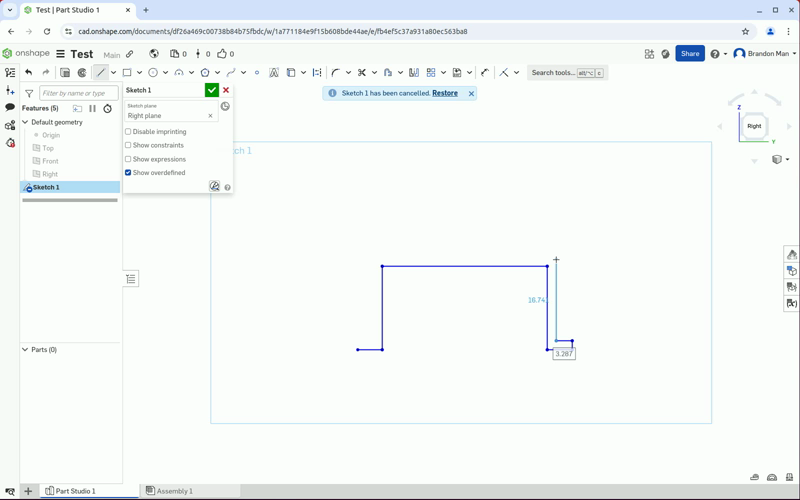
click(556, 259)
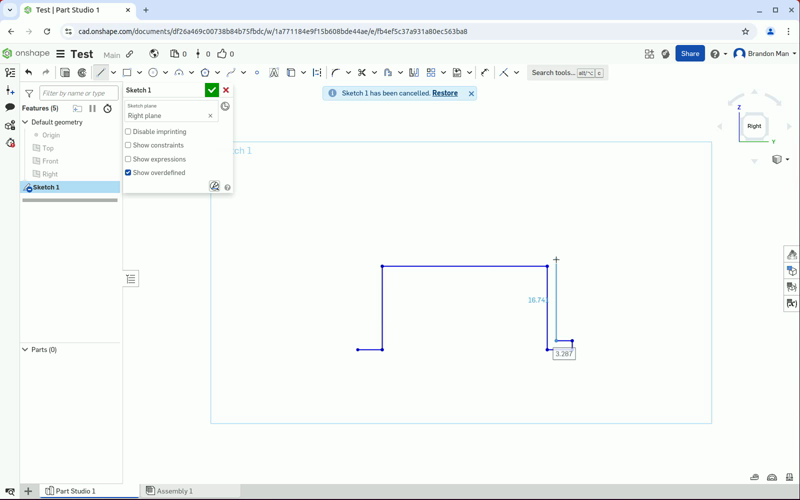
key_up(shift)
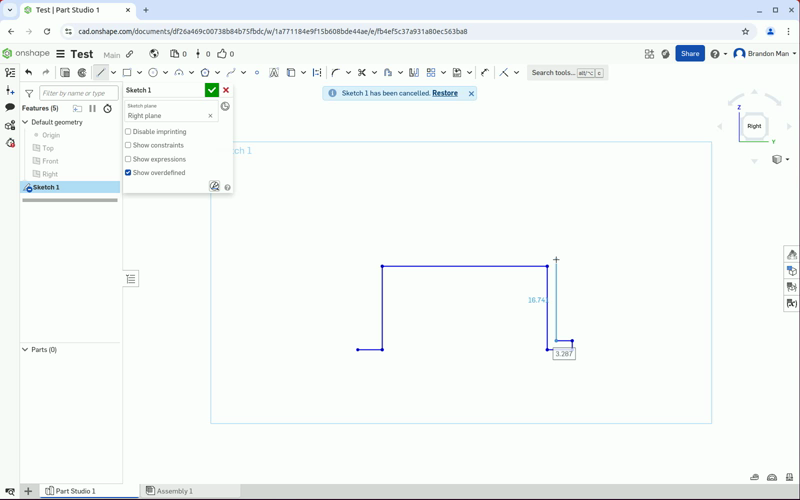
key_down(shift)
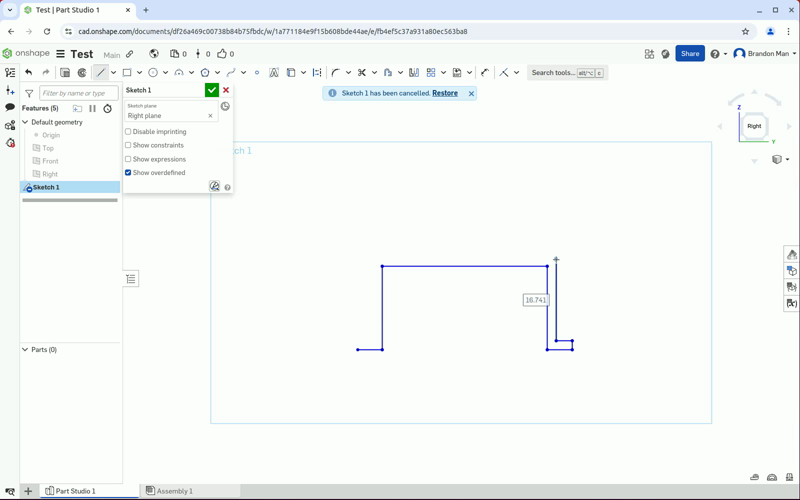
mouse_move(373, 259)
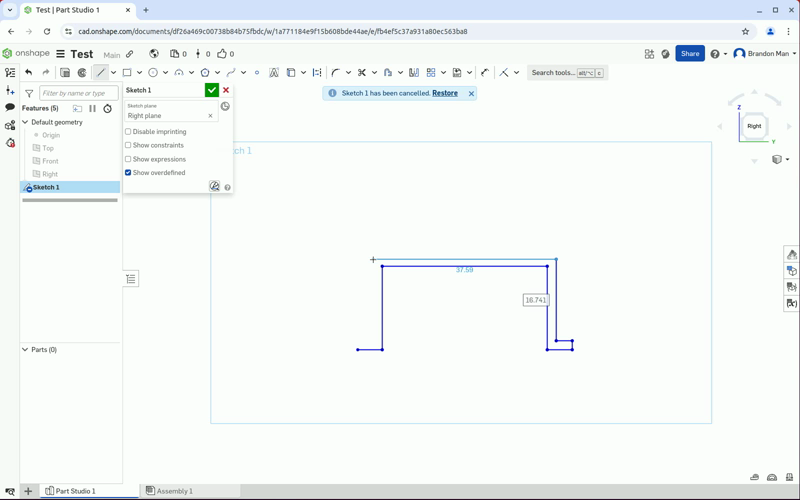
click(373, 259)
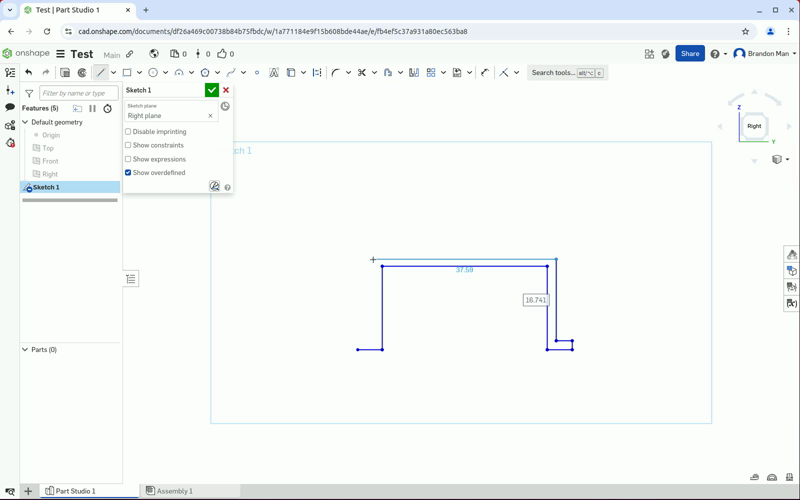
key_up(shift)
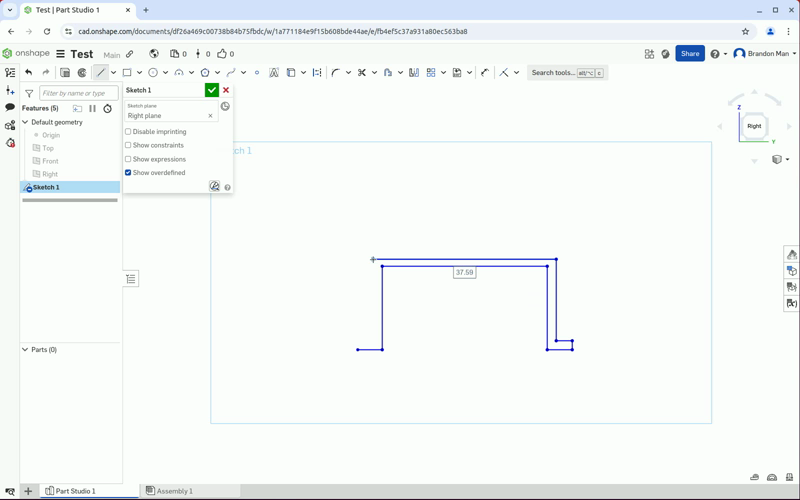
key_down(shift)
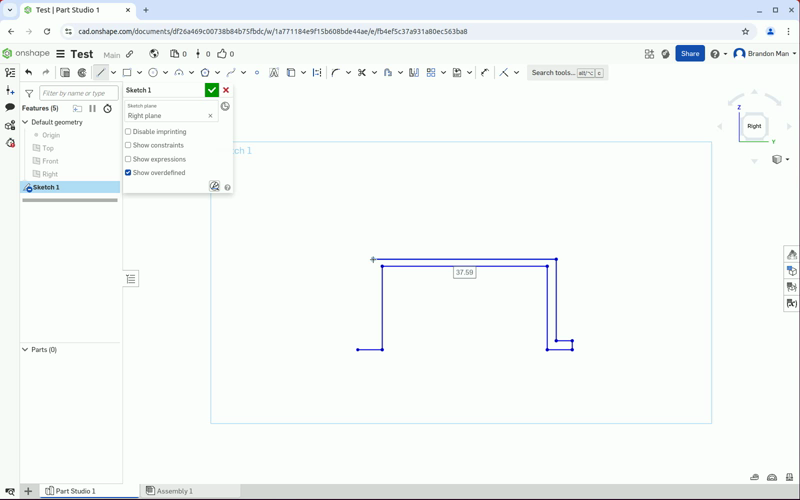
mouse_move(373, 340)
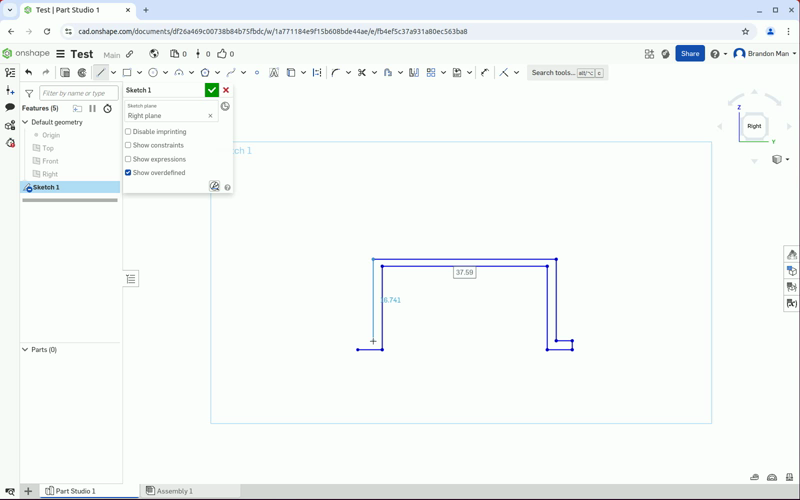
click(373, 340)
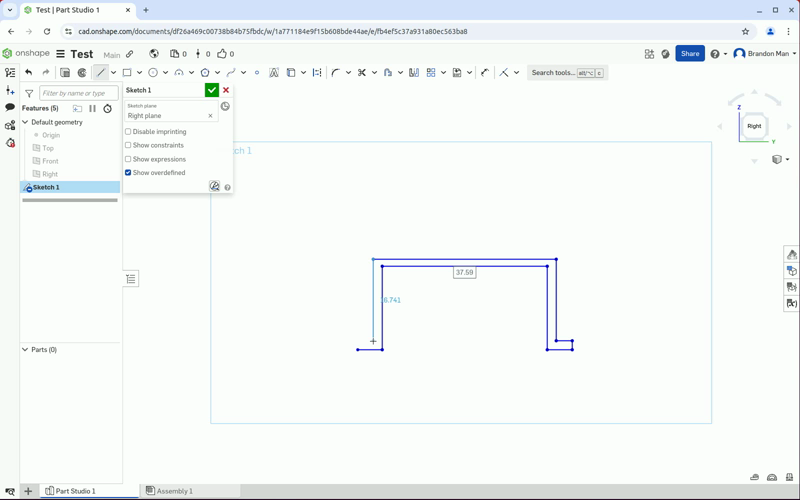
key_up(shift)
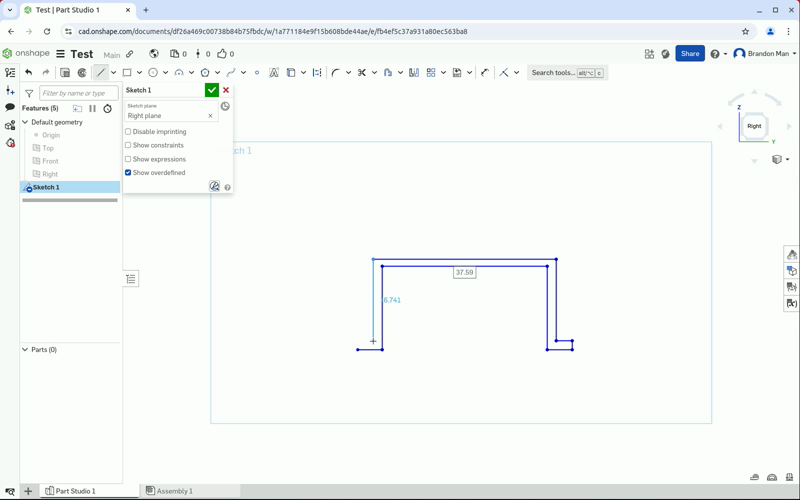
key_down(shift)
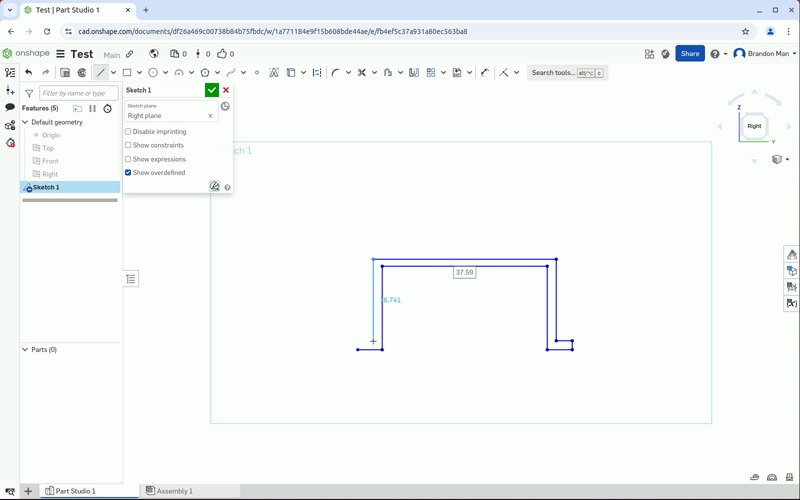
mouse_move(403, 340)
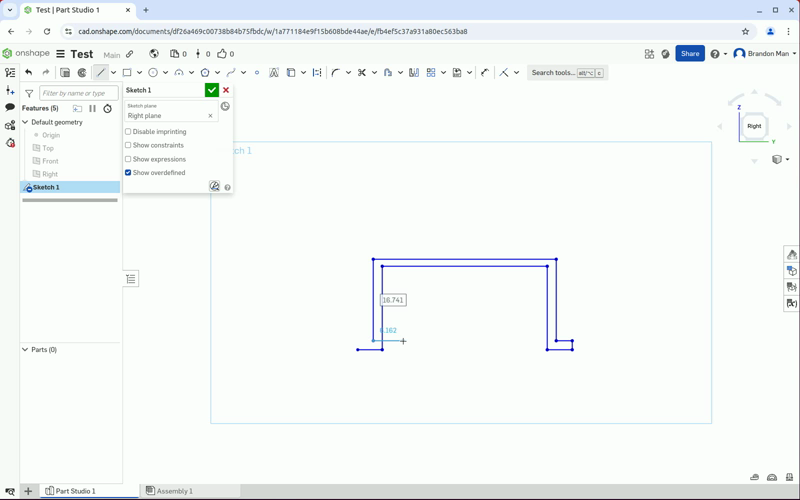
mouse_move(357, 340)
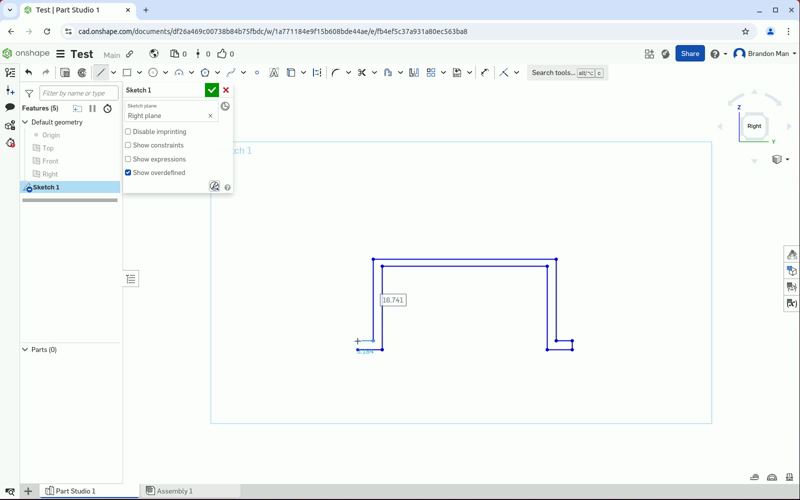
click(357, 340)
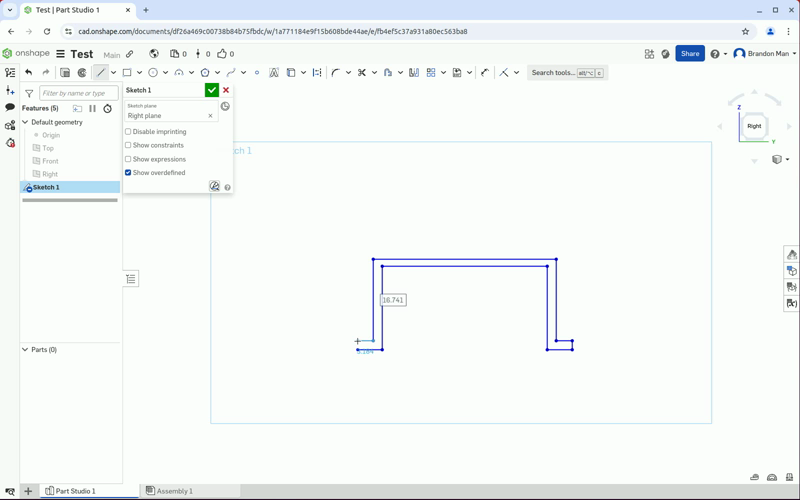
key_up(shift)
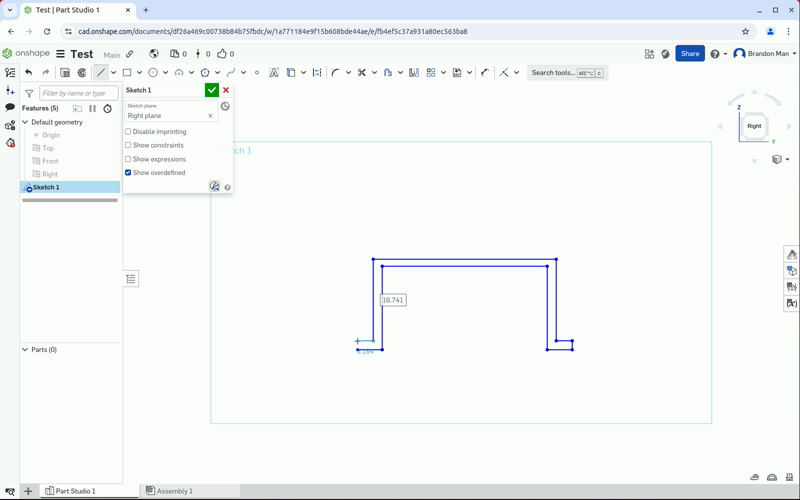
mouse_move(387, 340)
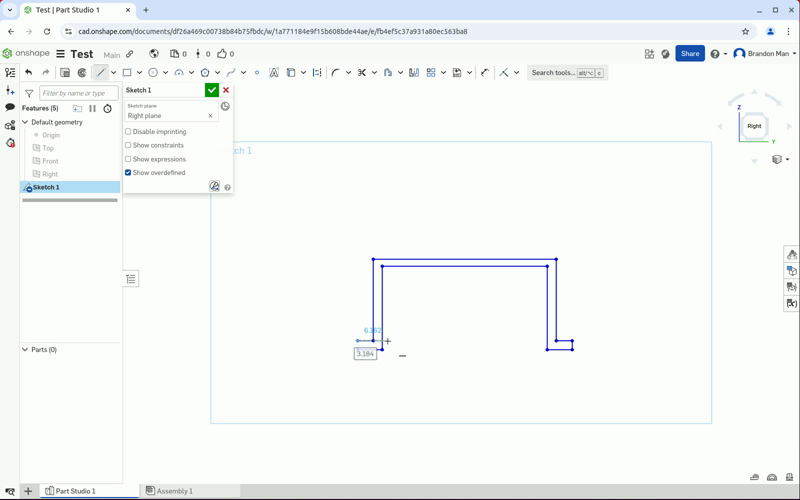
key_down(shift)
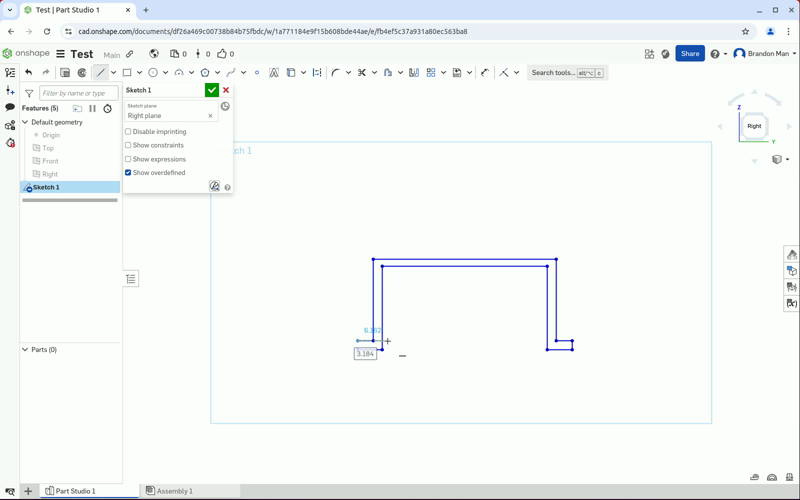
mouse_move(357, 349)
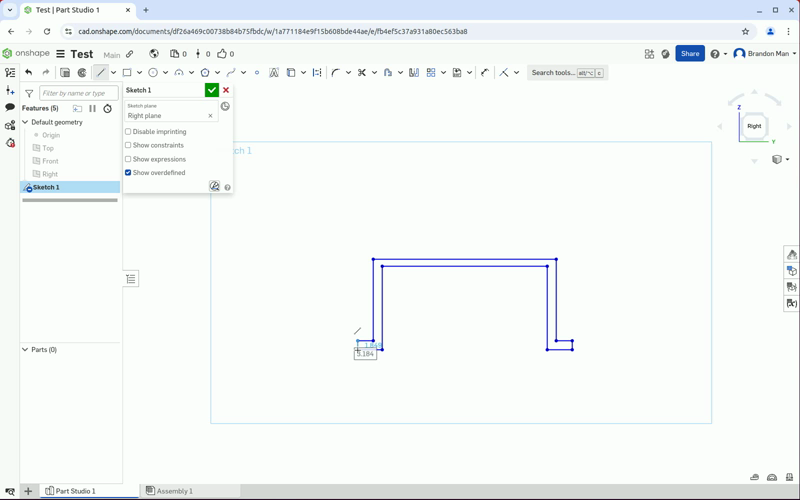
key_up(shift)
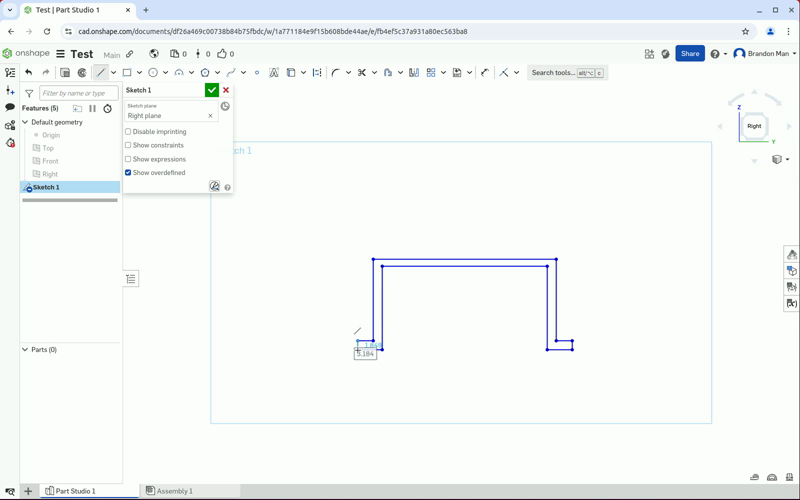
click(357, 349)
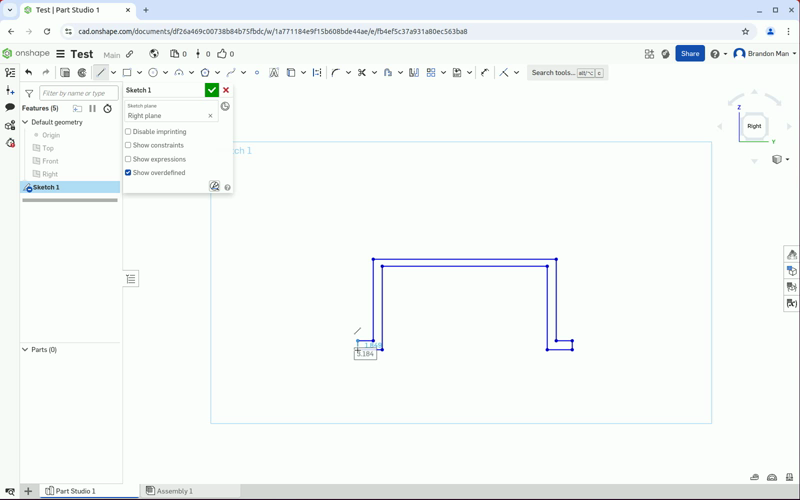
key(esc)
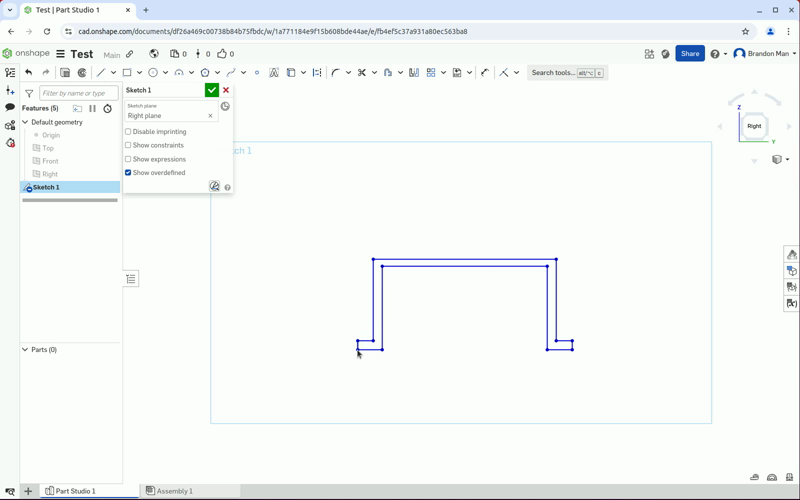
mouse_move(371, 344)
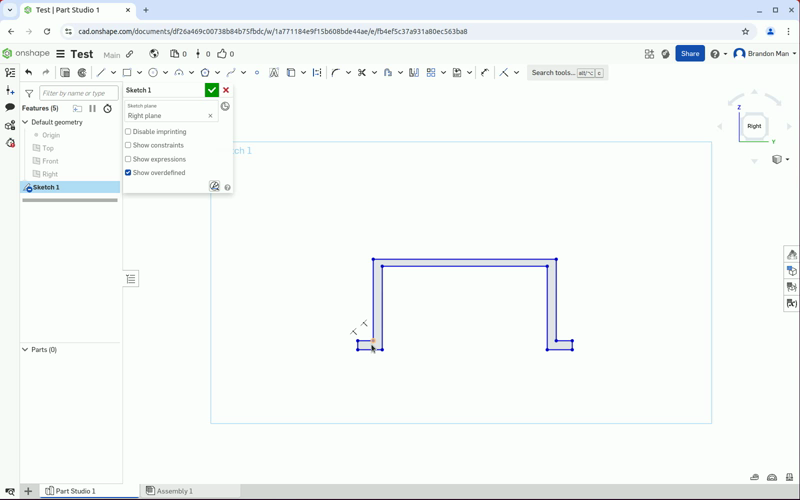
click(371, 344)
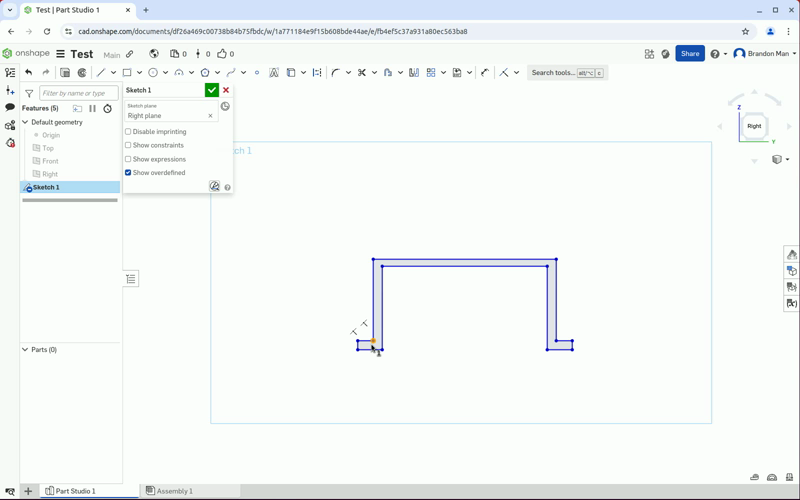
mouse_move(73, 352)
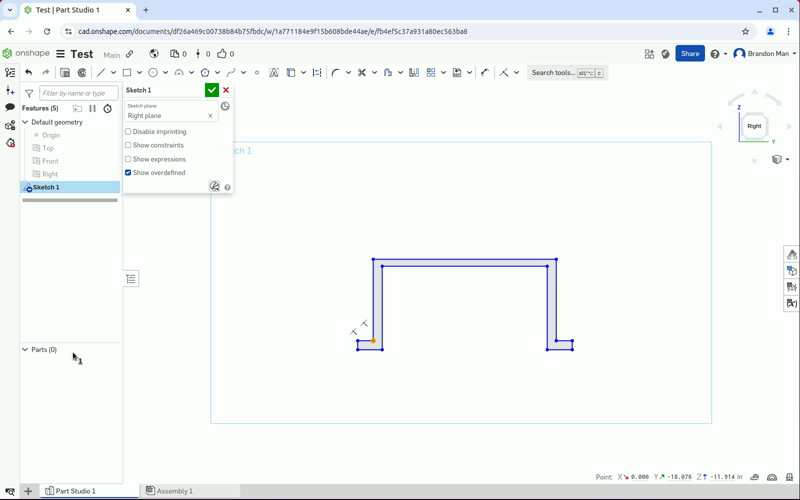
key(shift+y)
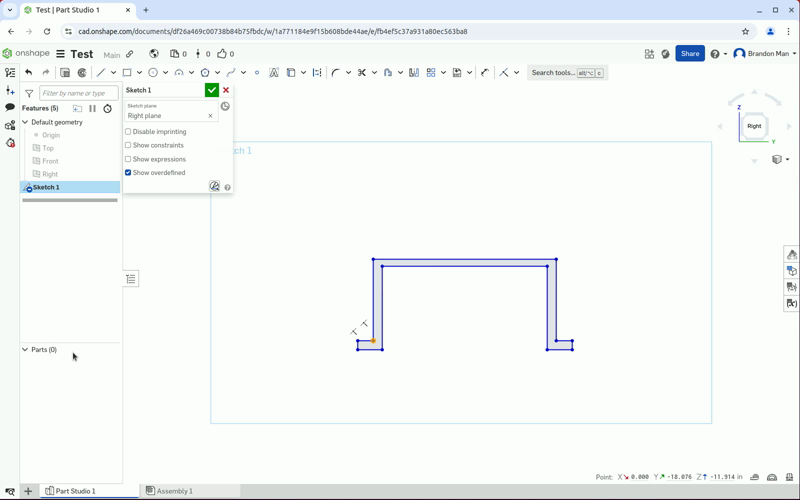
key(shift+e)
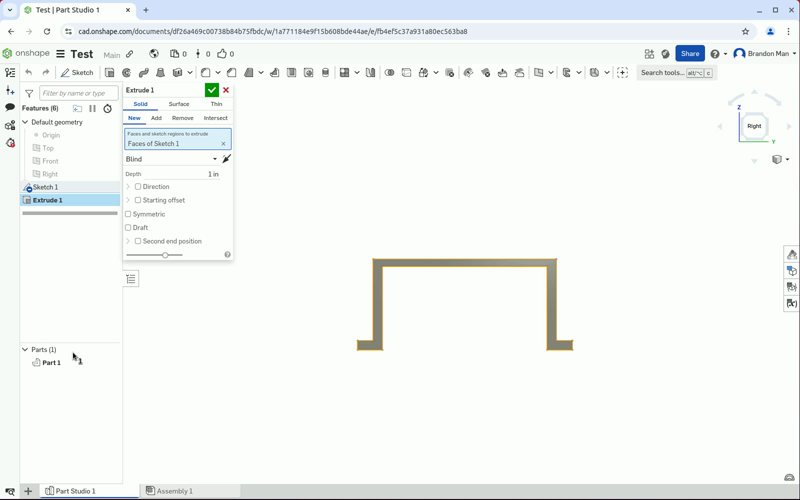
mouse_move(143, 106)
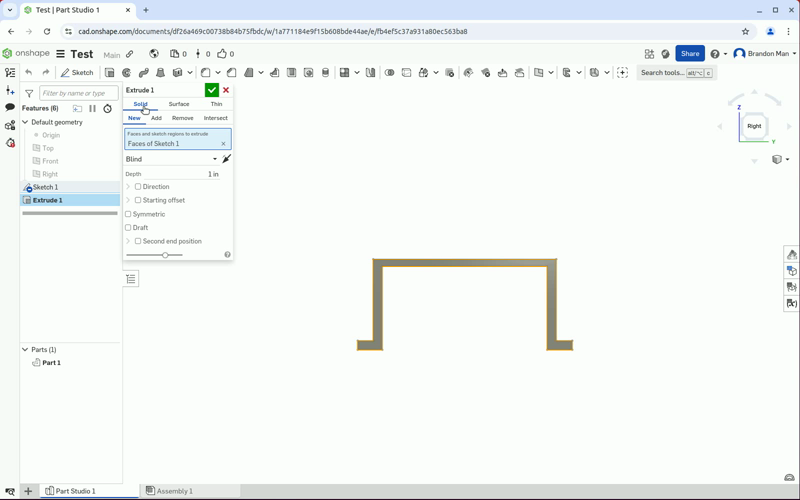
click(143, 106)
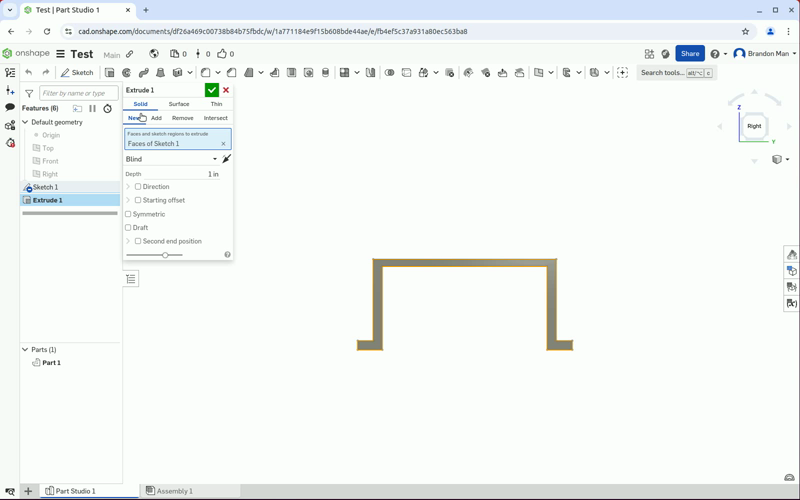
mouse_move(137, 120)
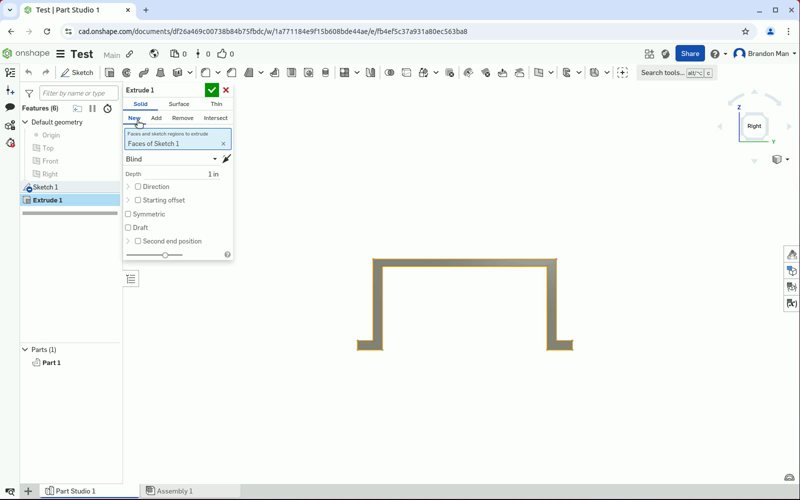
click(137, 120)
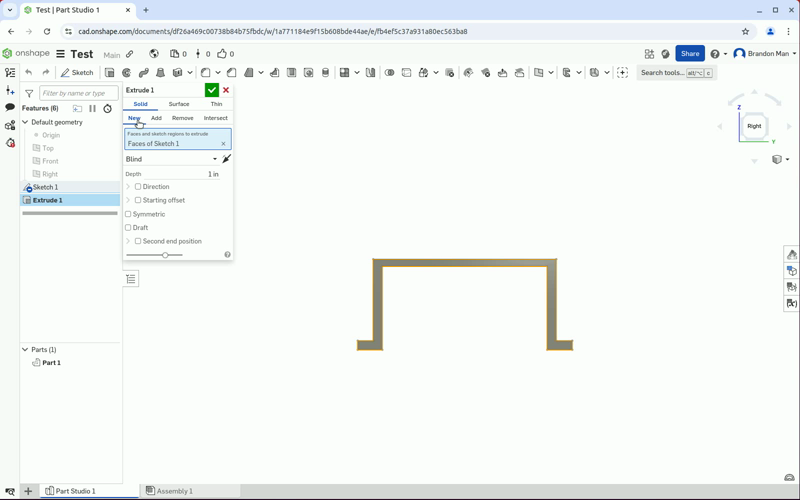
key(tab, 4)
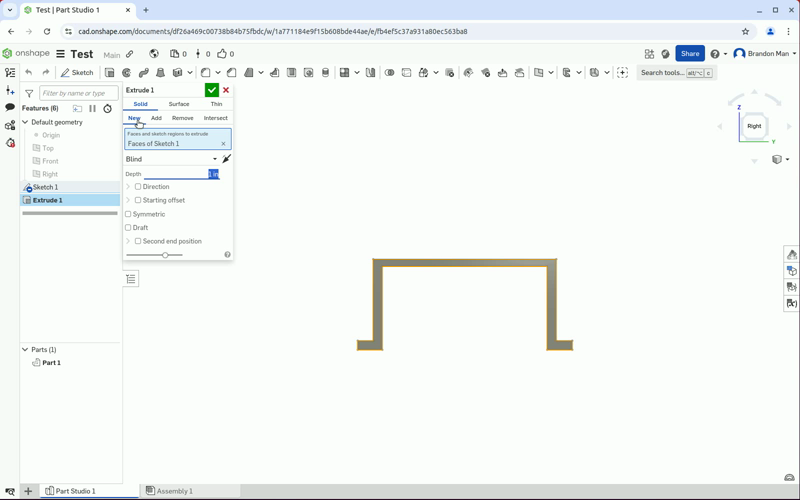
text(4.333)
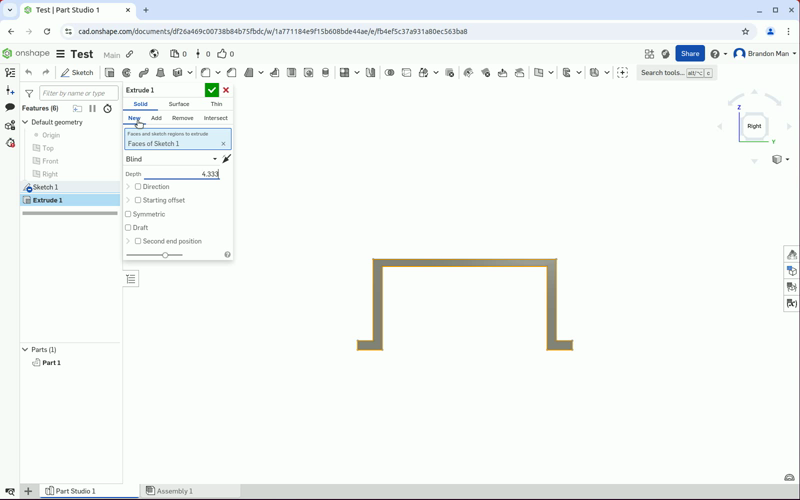
key(enter)
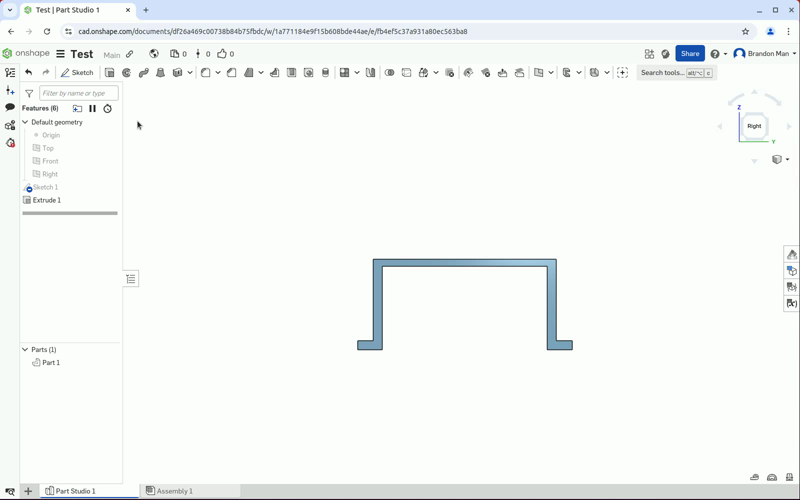
key(shift+h)
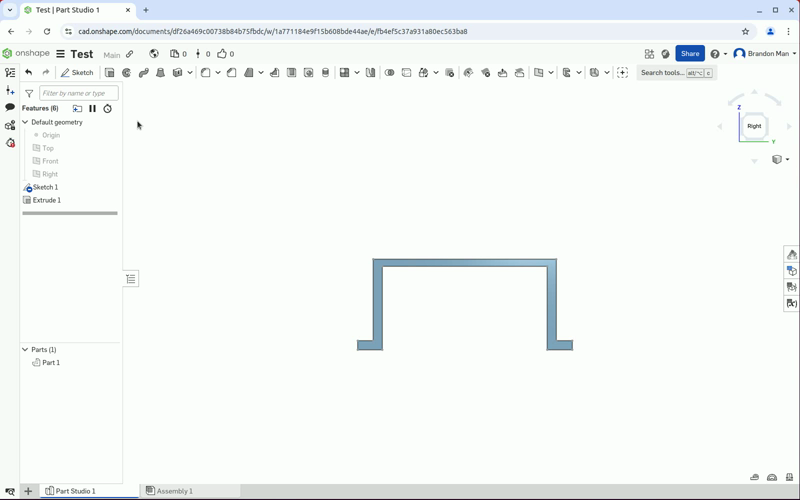
key(shift+h)
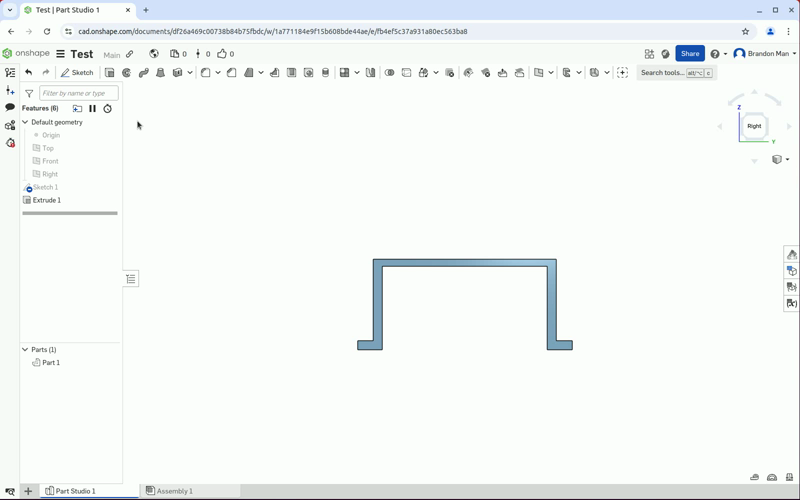
mouse_move(73, 189)
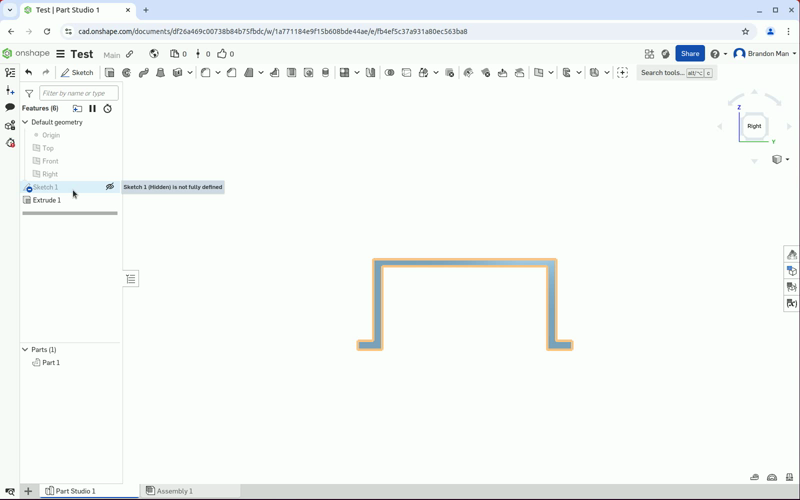
click(73, 189)
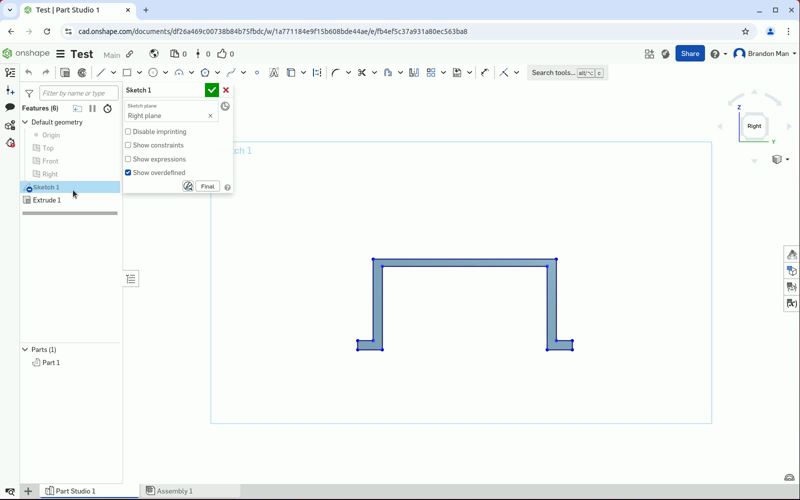
mouse_move(229, 92)
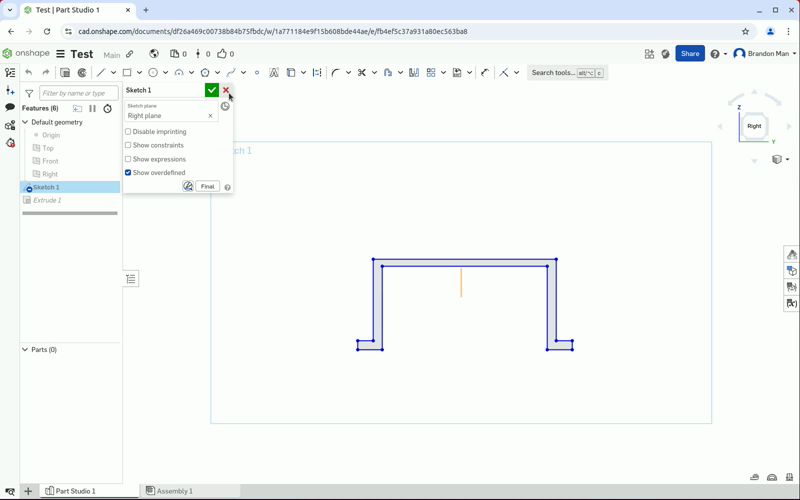
click(229, 92)
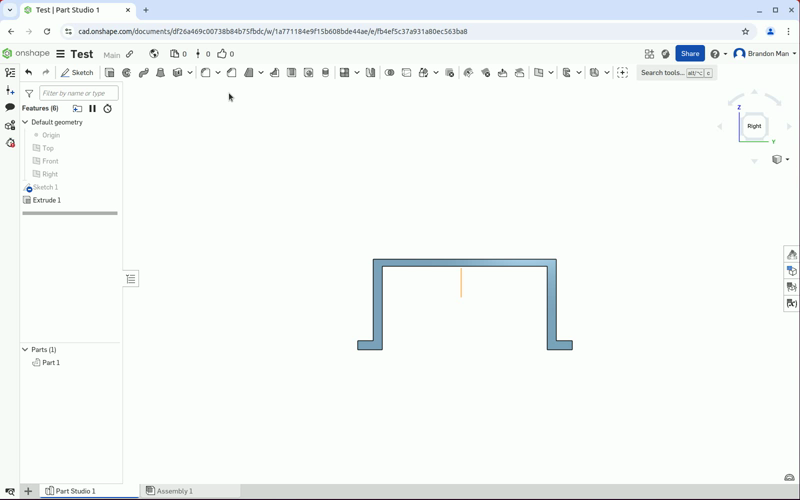
mouse_move(73, 352)
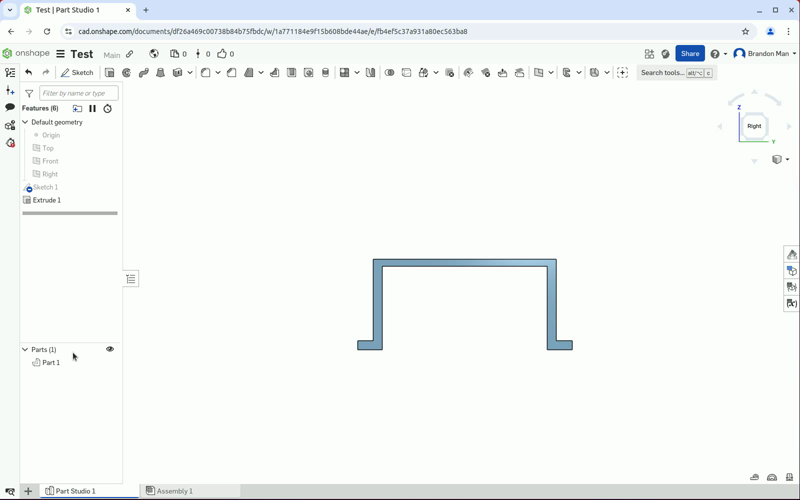
key(y)
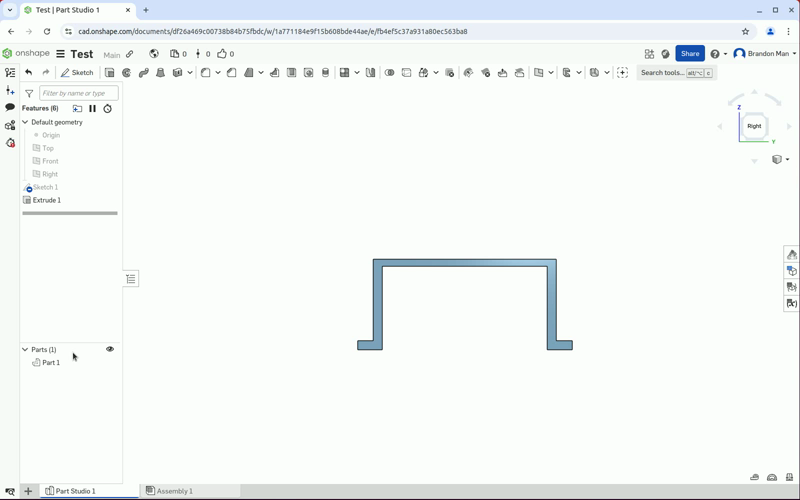
key(shift+p)
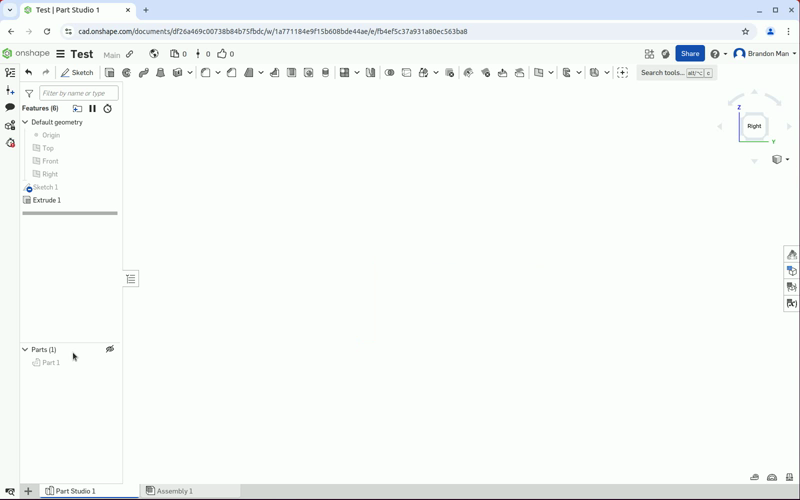
key(space)
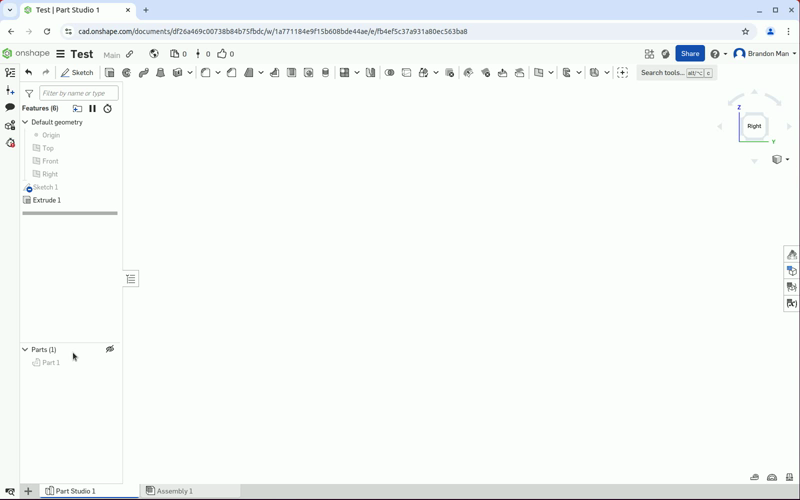
key_down(shift)
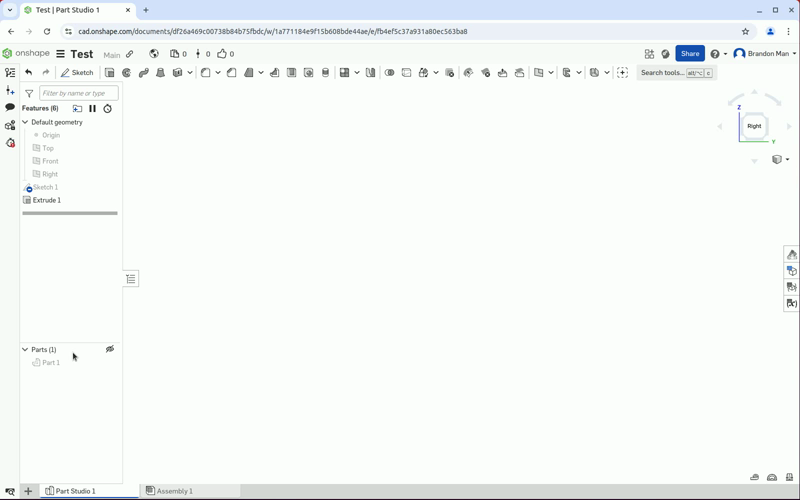
key(right)
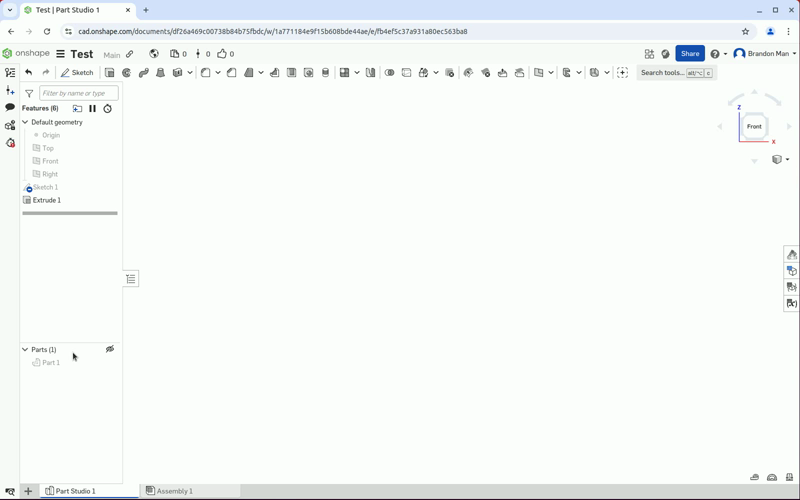
key_up(shift)
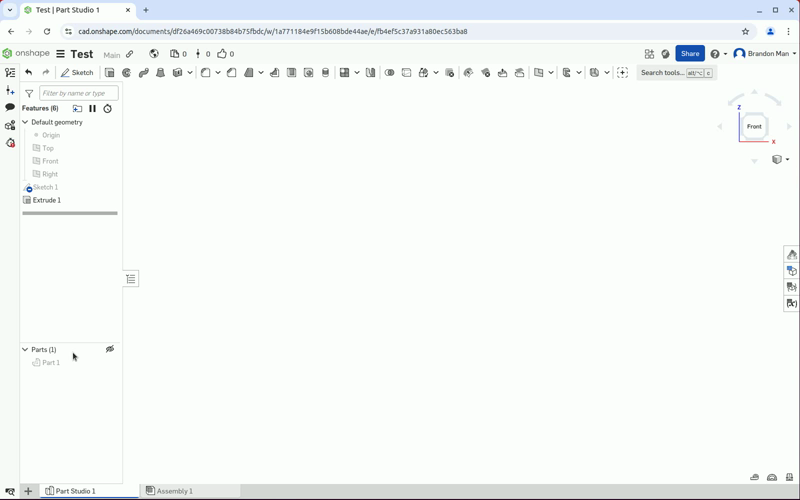
key(space)
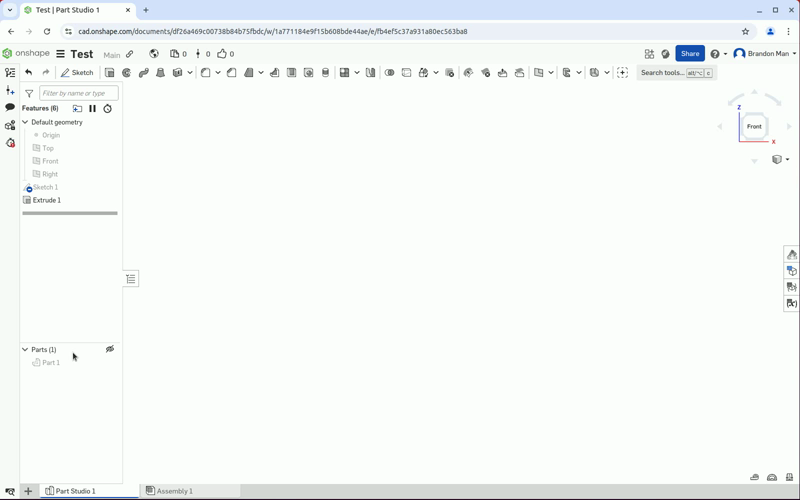
key_down(shift)
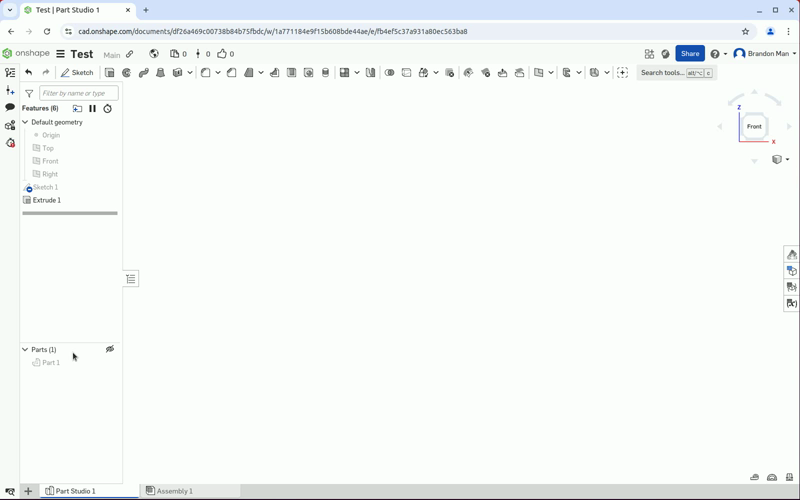
key(down)
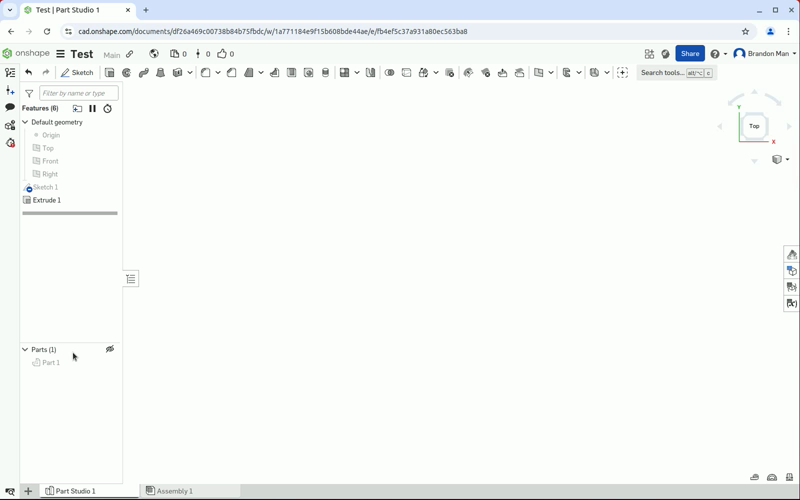
key_up(shift)
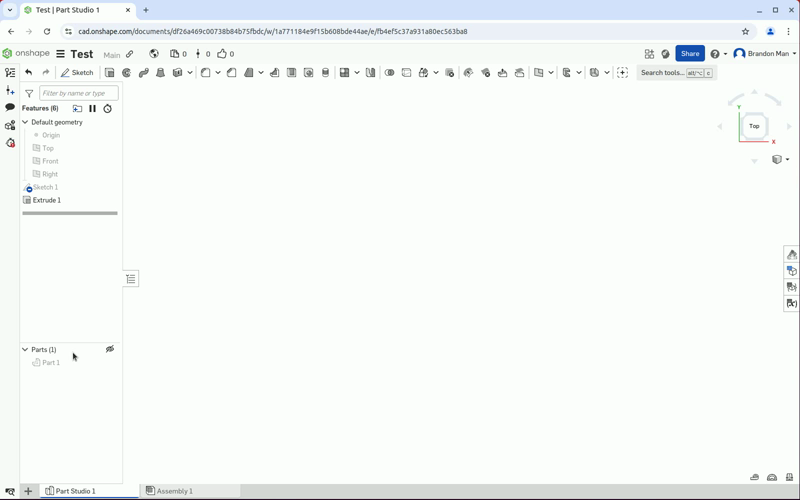
mouse_move(73, 352)
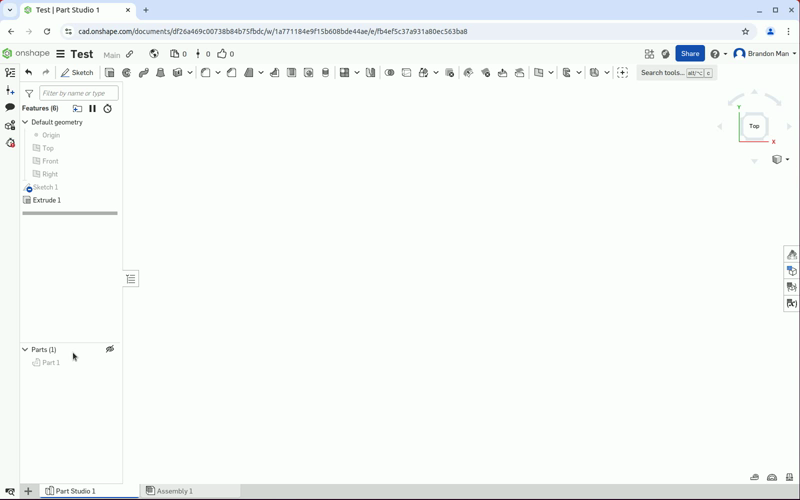
key(shift+y)
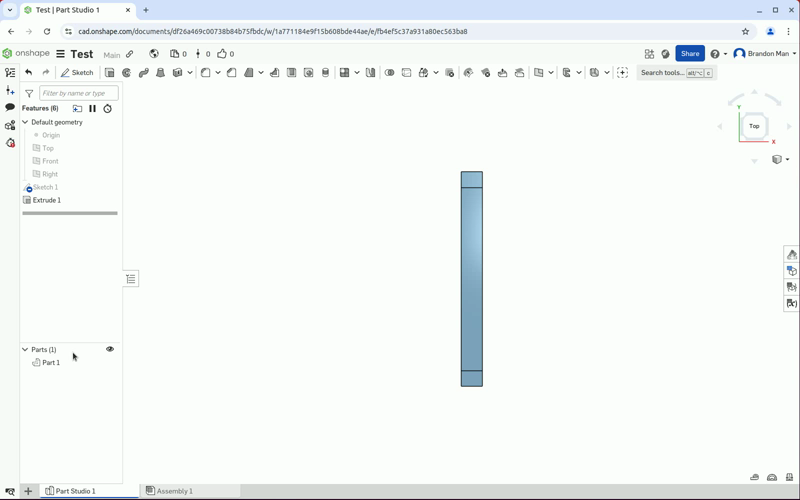
mouse_move(541, 75)
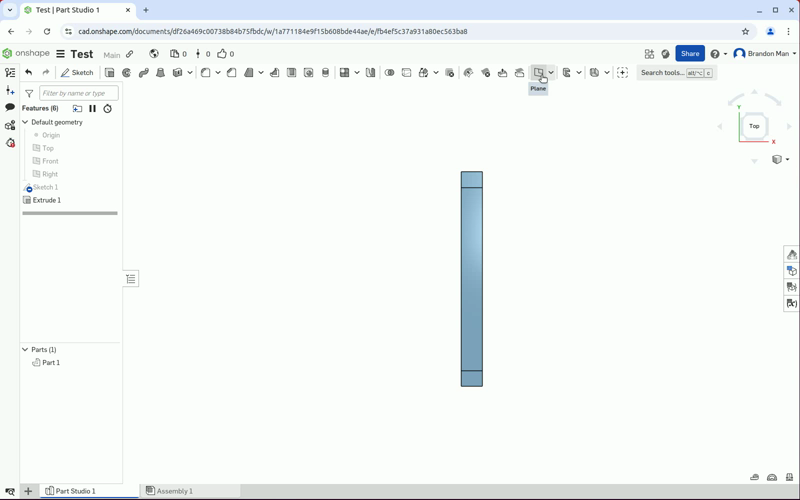
click(541, 75)
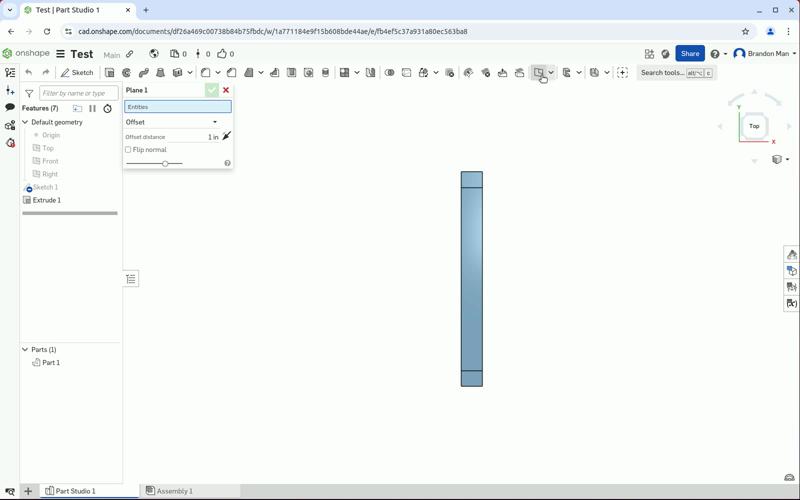
mouse_move(73, 150)
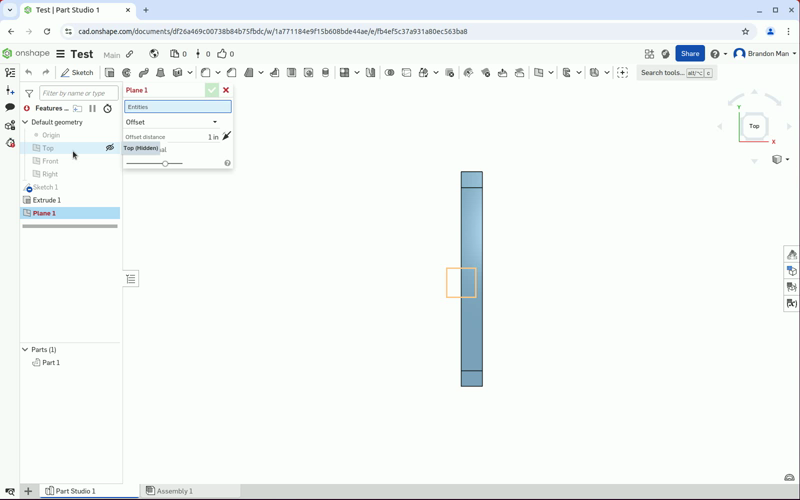
click(73, 150)
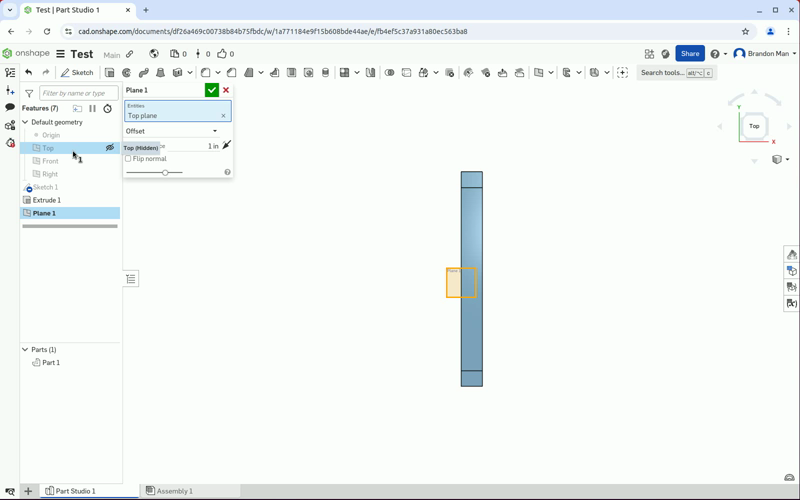
key(tab, 2)
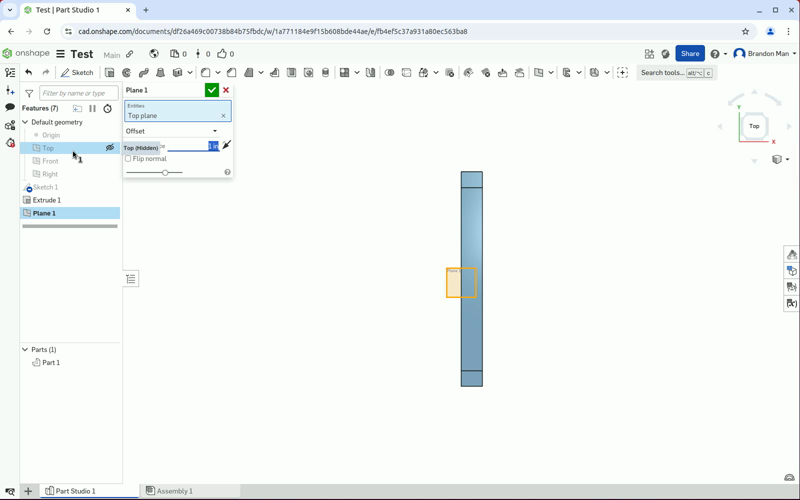
text(11.801)
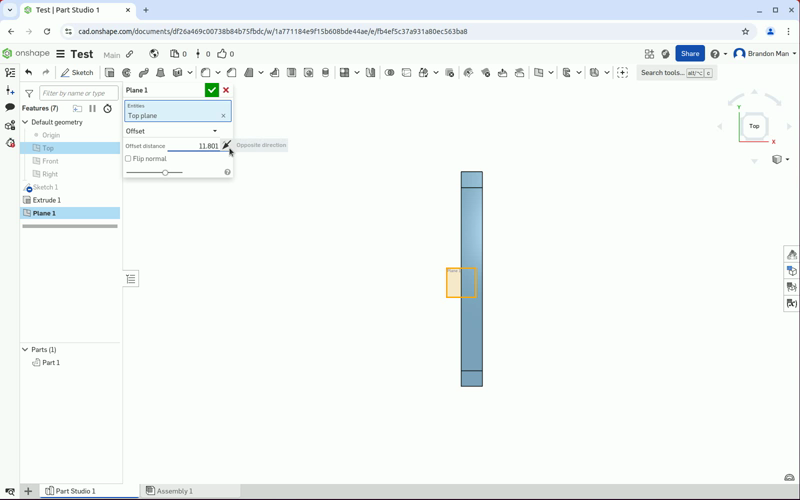
mouse_move(229, 147)
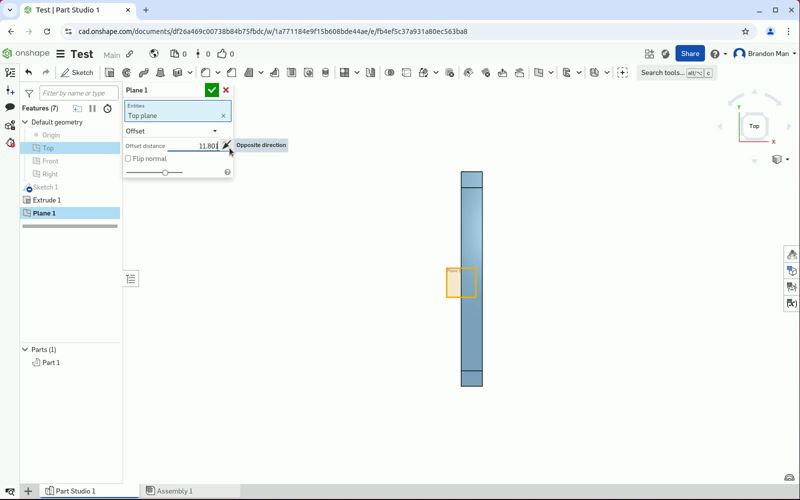
click(229, 147)
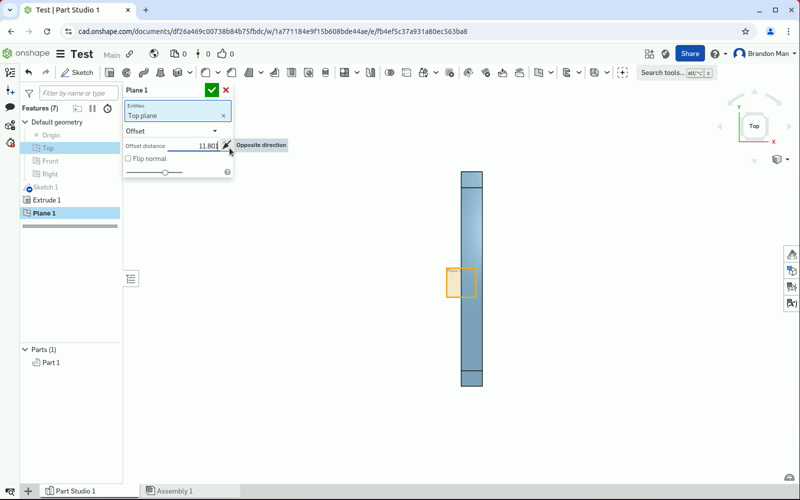
key(enter, 2)
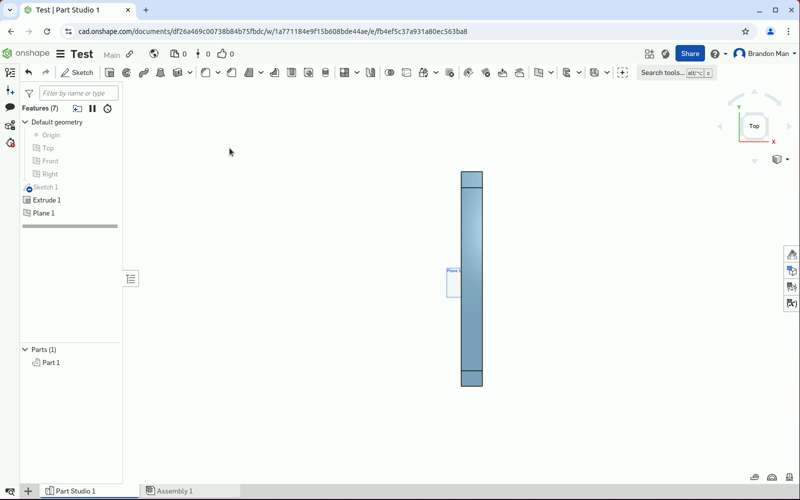
key(shift+s)
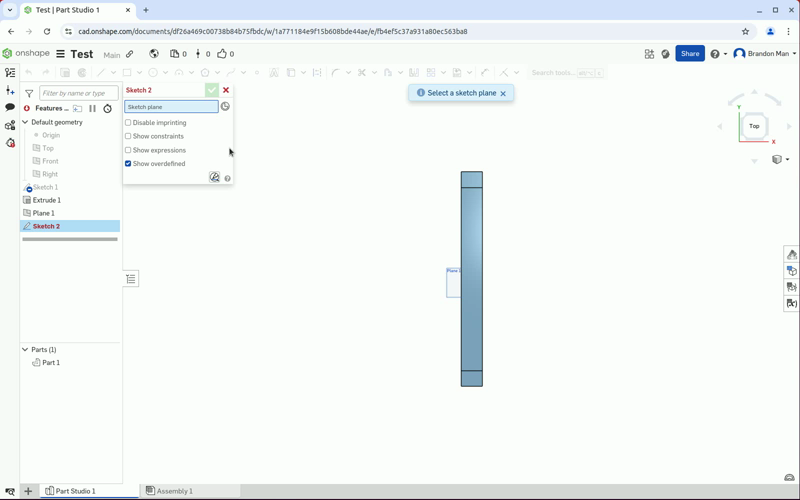
mouse_move(73, 215)
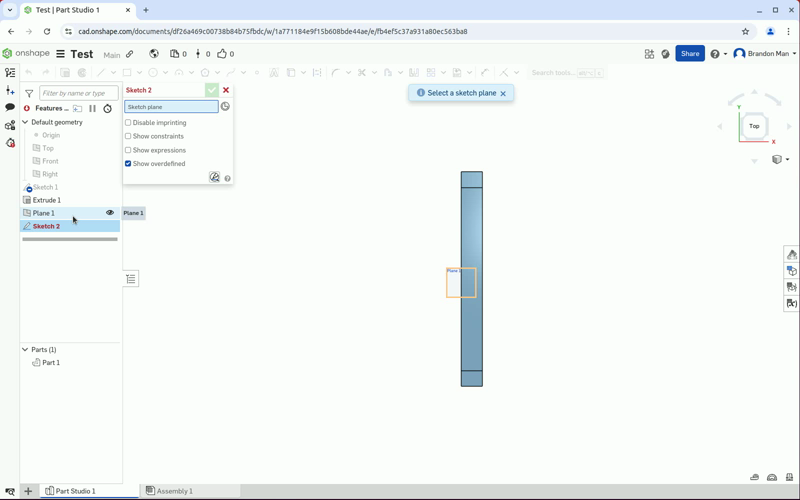
click(73, 215)
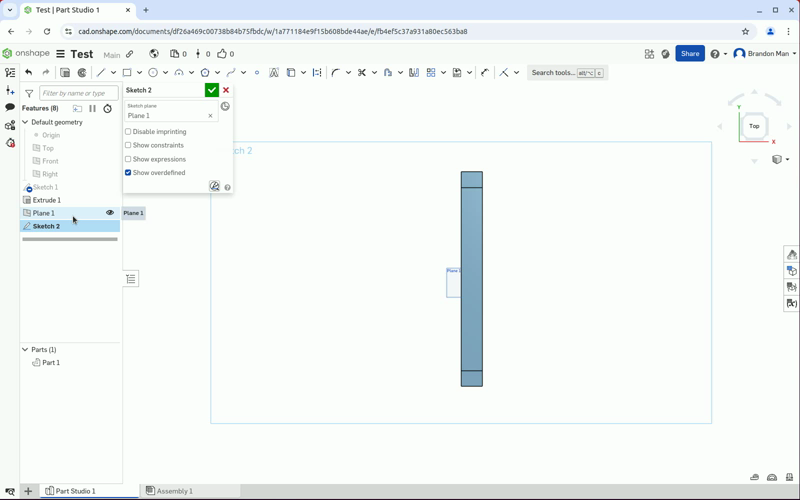
mouse_move(73, 352)
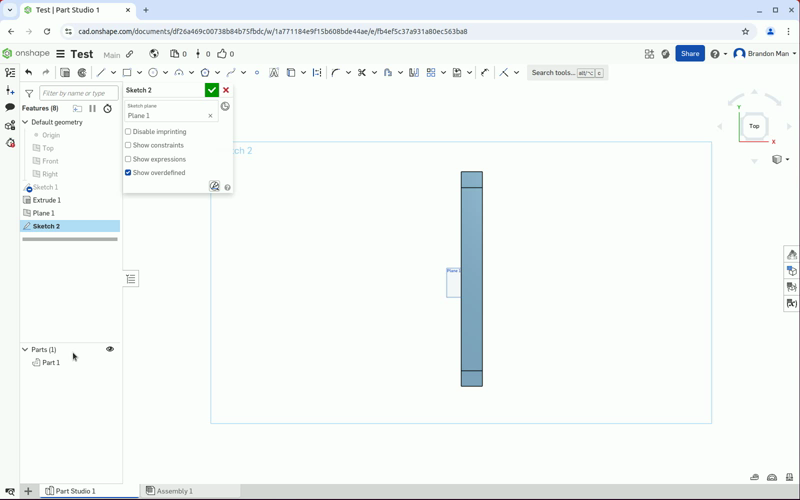
key(y)
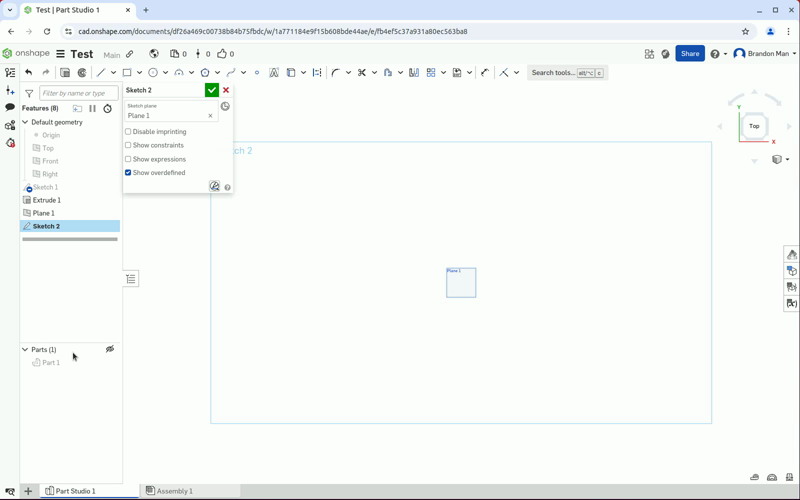
key(c)
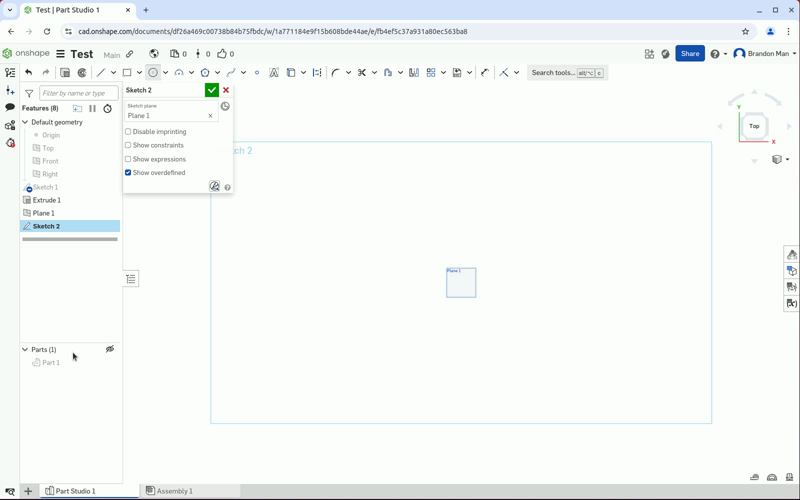
key_down(shift)
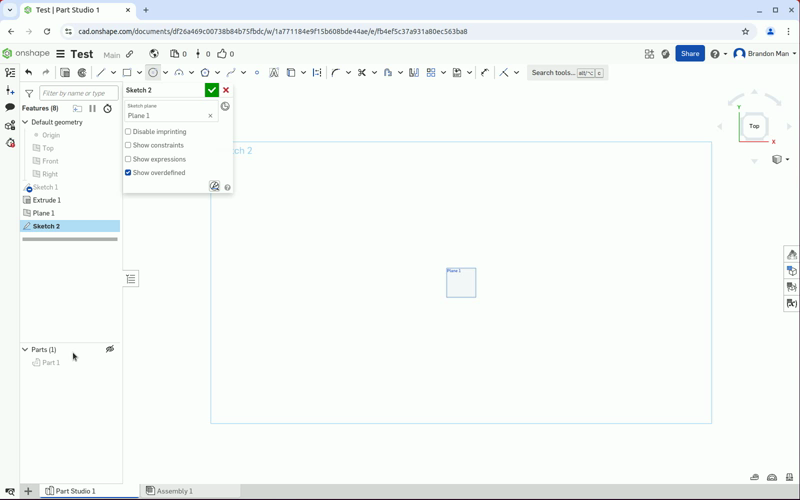
mouse_move(471, 178)
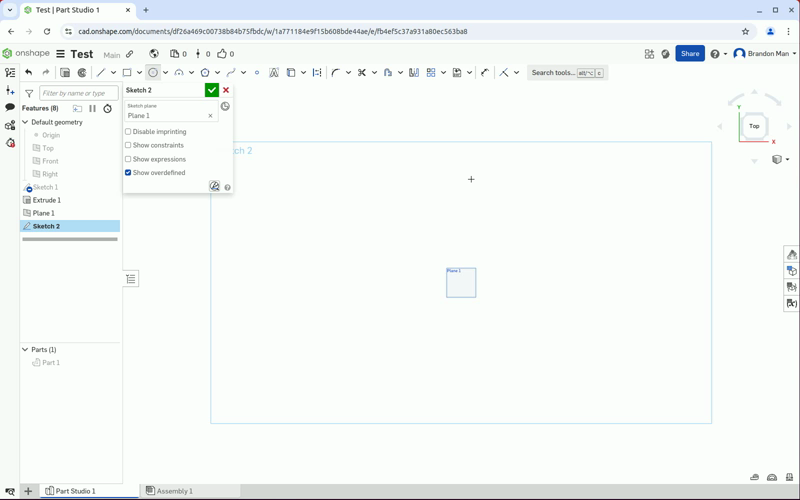
click(471, 178)
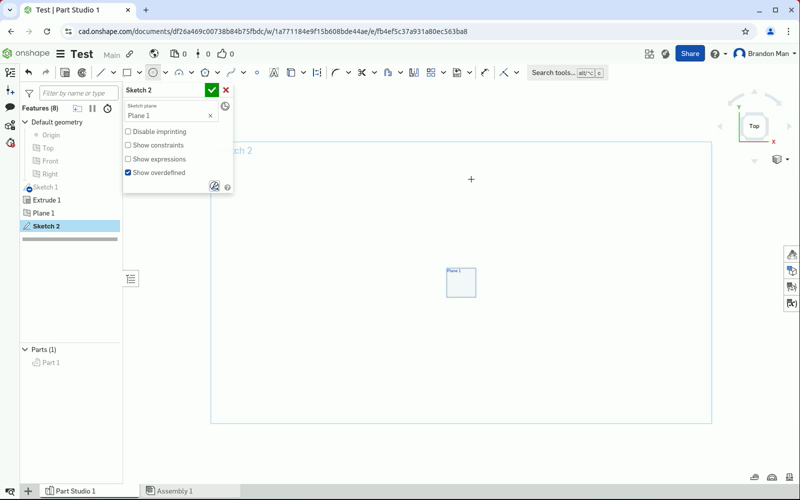
key_up(shift)
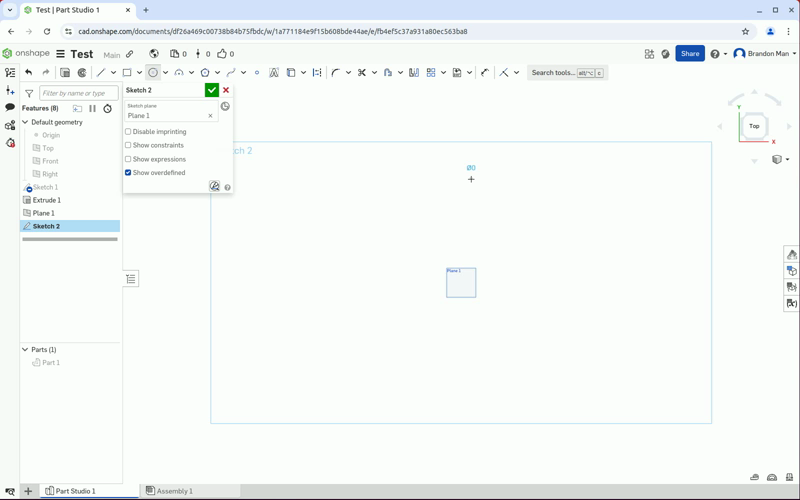
mouse_move(476, 178)
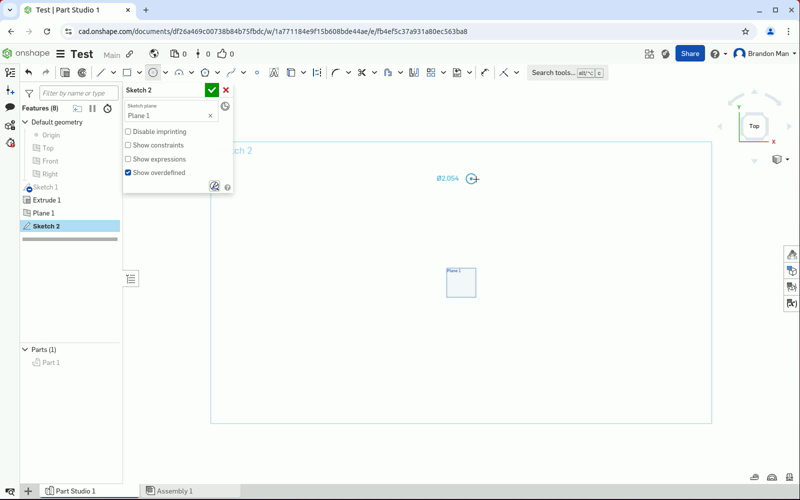
click(476, 178)
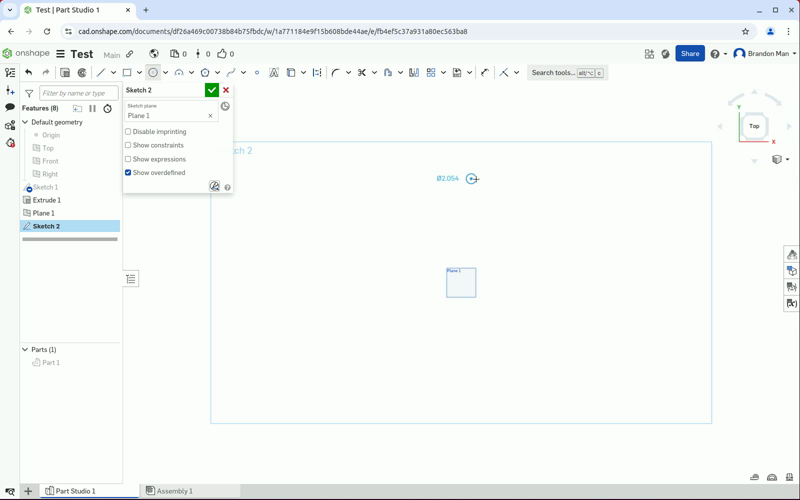
key(esc)
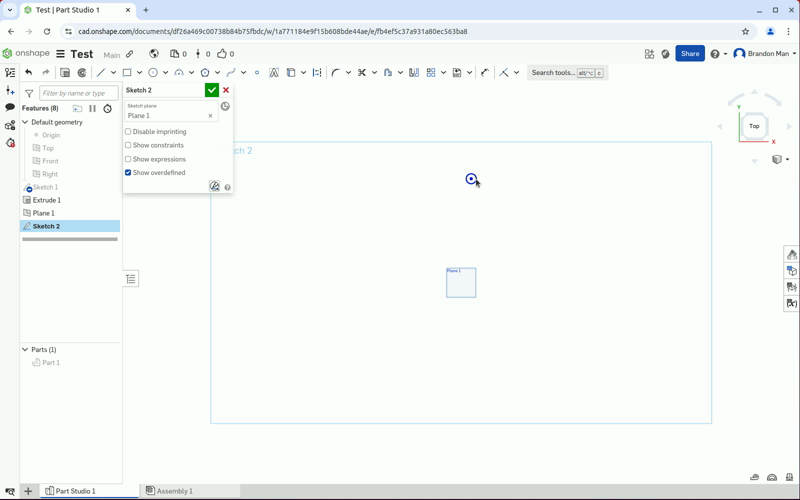
mouse_move(475, 179)
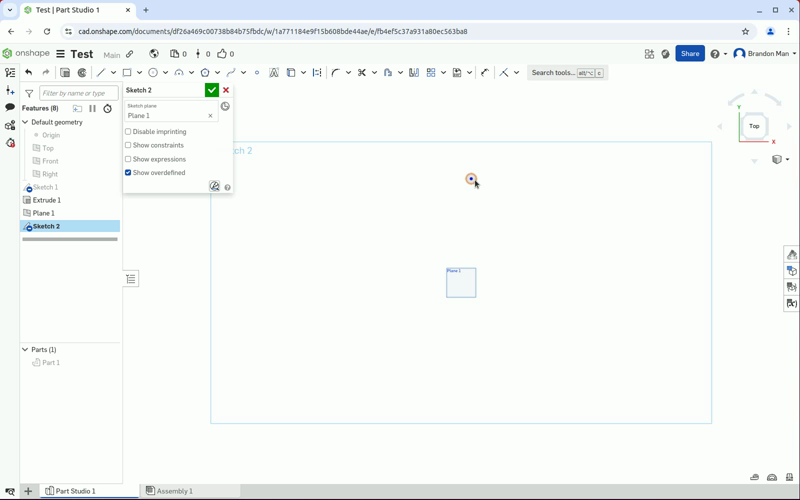
scroll(6)
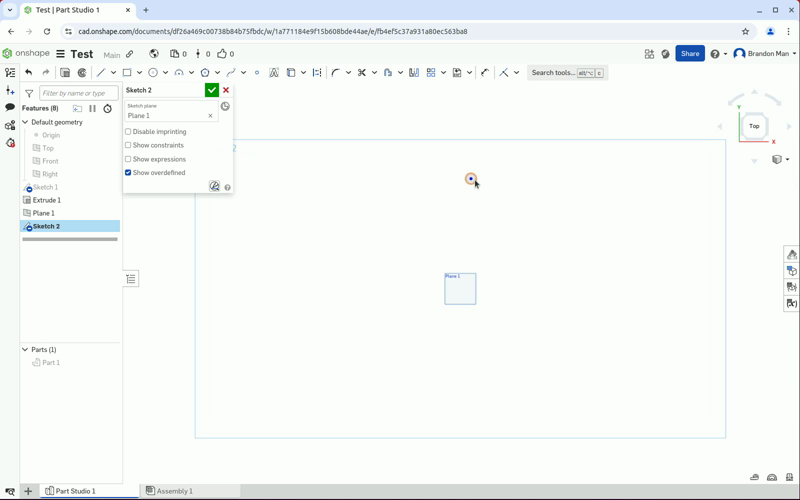
scroll(6)
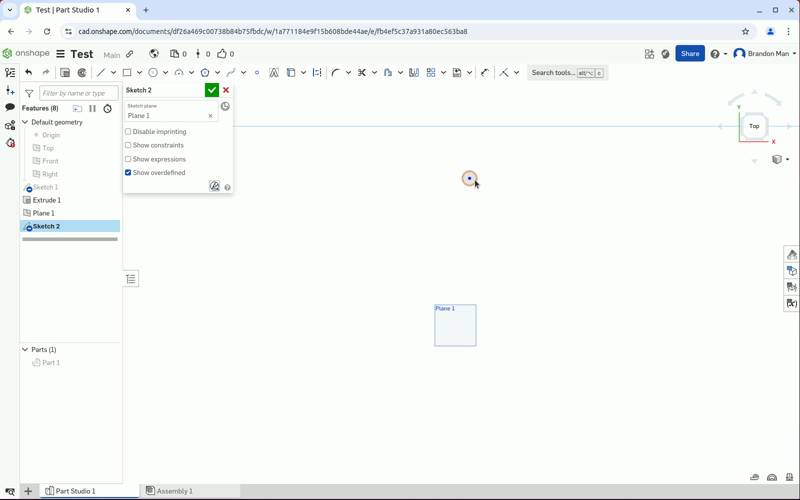
scroll(6)
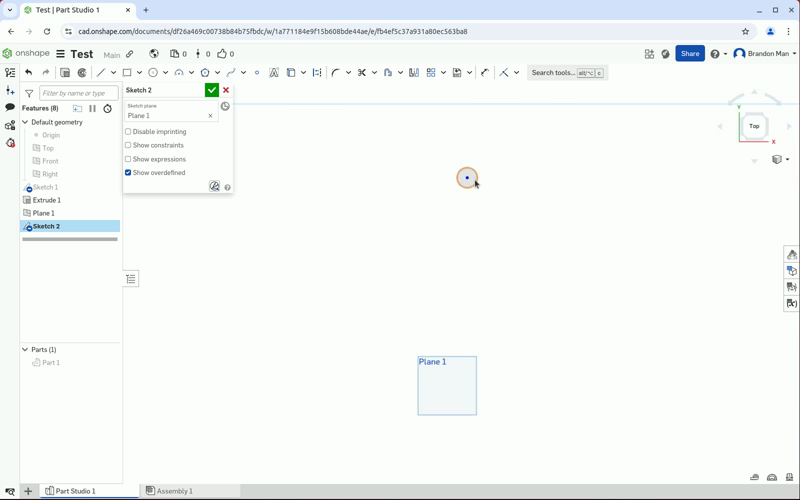
scroll(6)
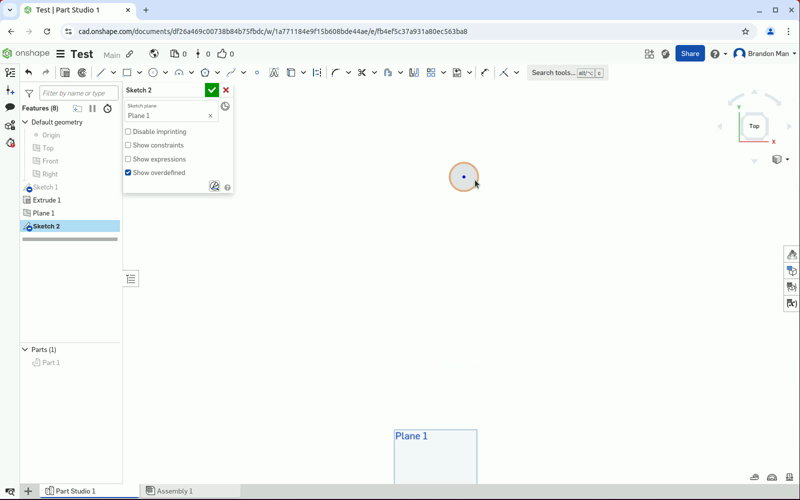
scroll(6)
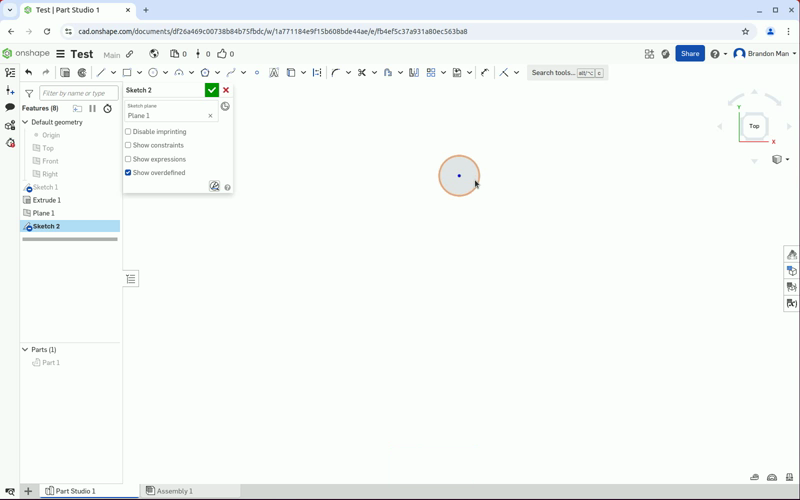
scroll(6)
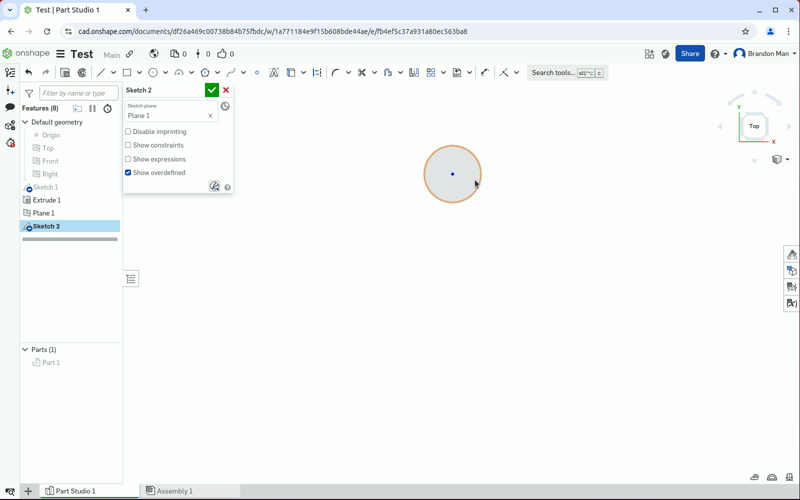
scroll(6)
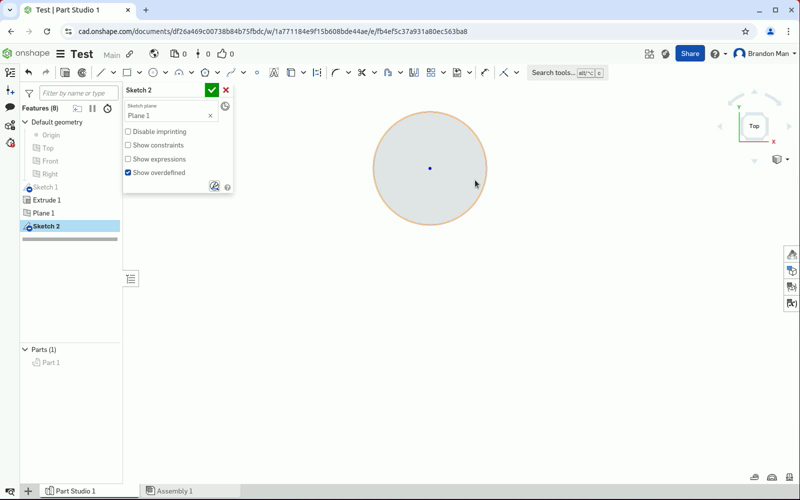
click(475, 179)
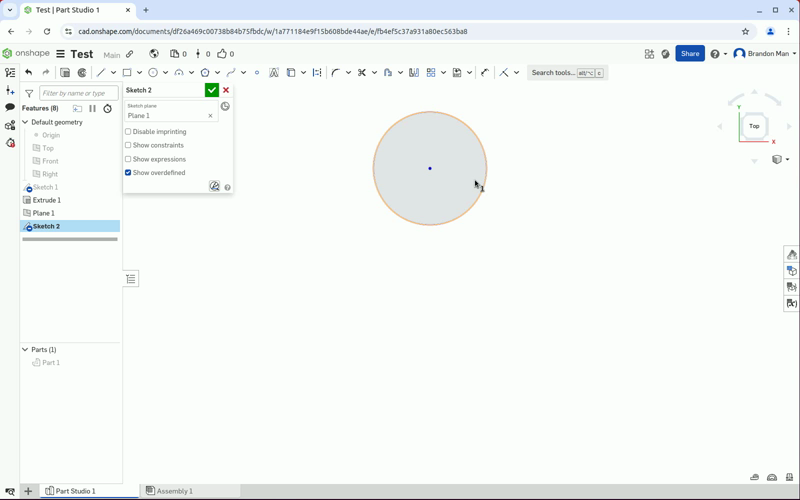
scroll(-6)
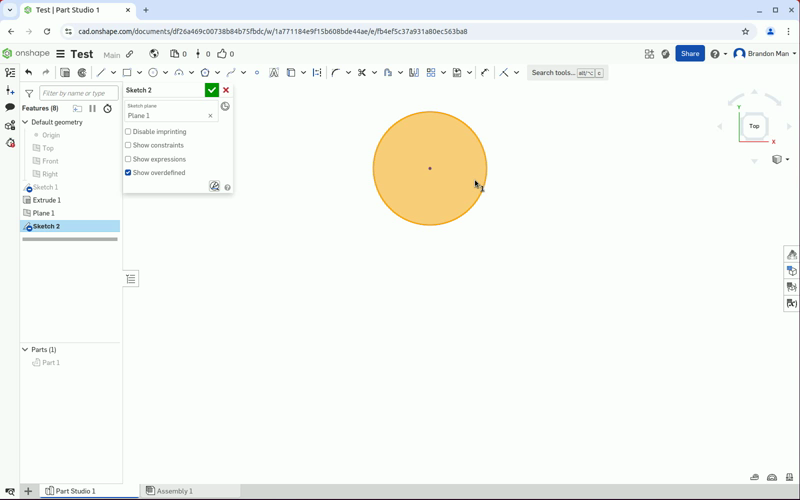
scroll(-6)
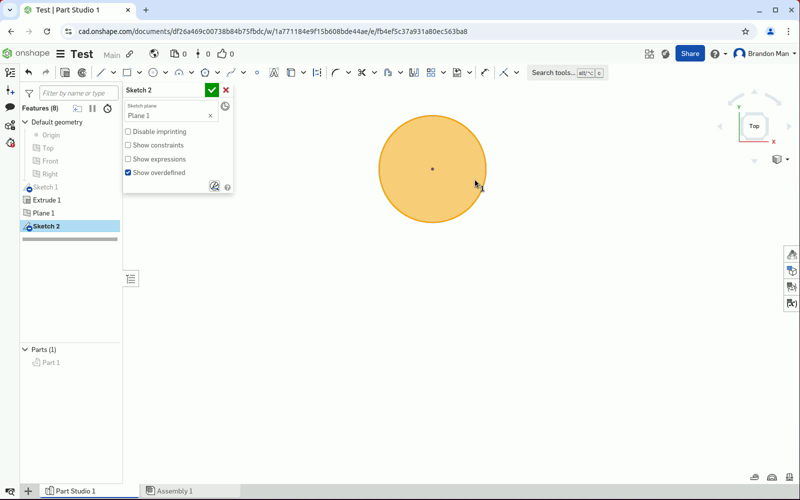
scroll(-6)
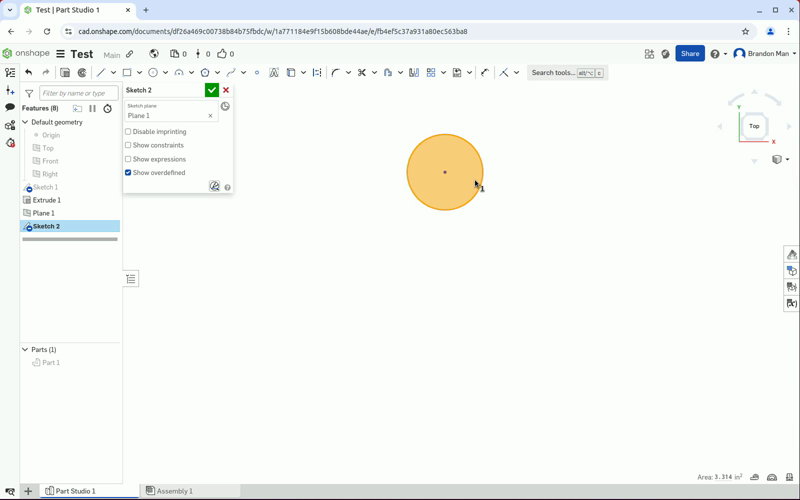
scroll(-6)
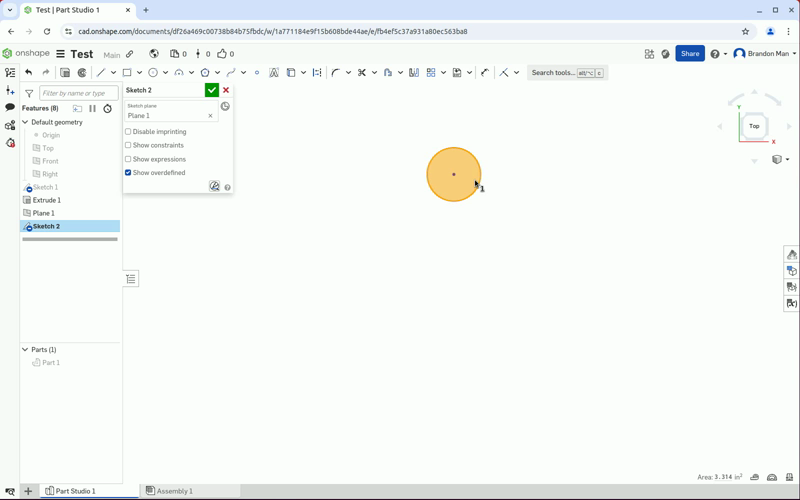
scroll(-6)
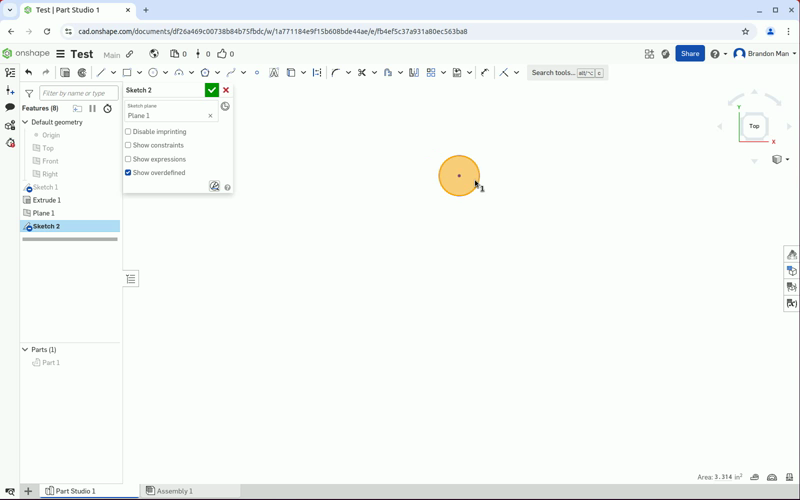
scroll(-6)
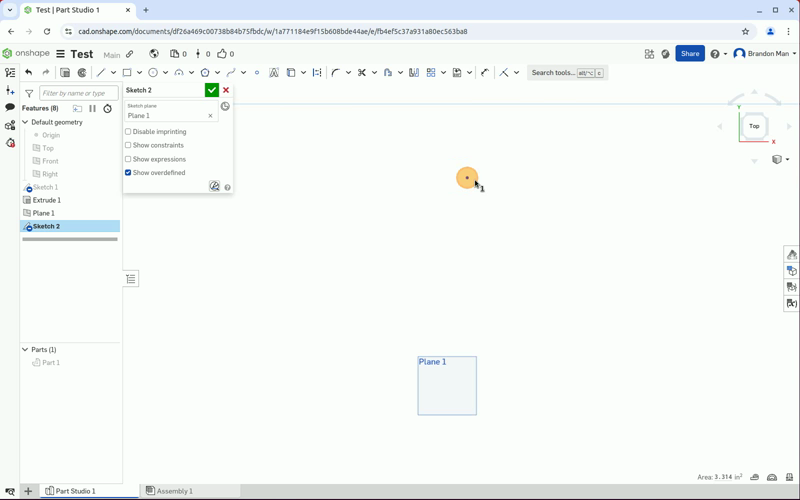
scroll(-6)
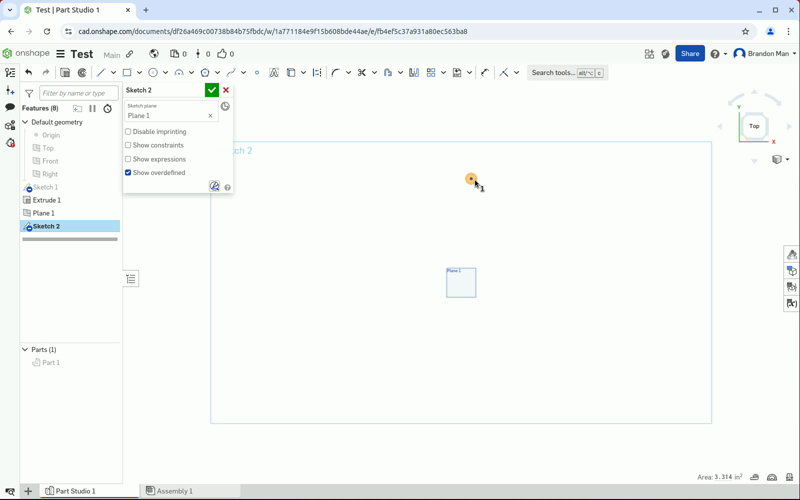
mouse_move(73, 352)
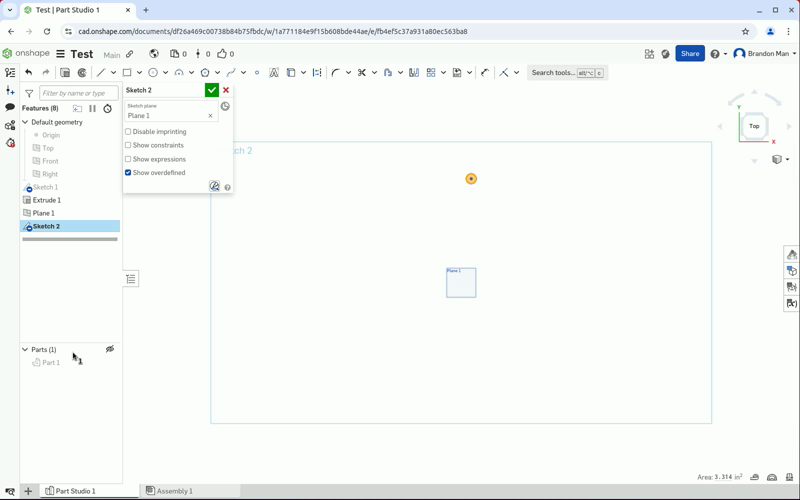
key(shift+y)
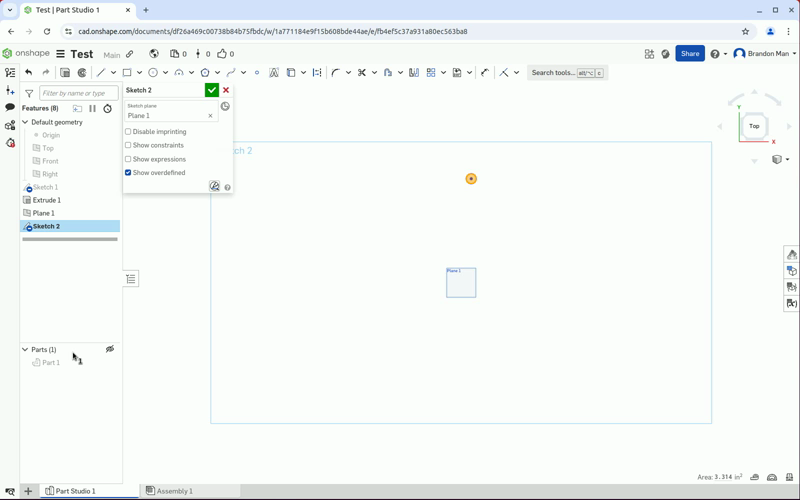
key(shift+e)
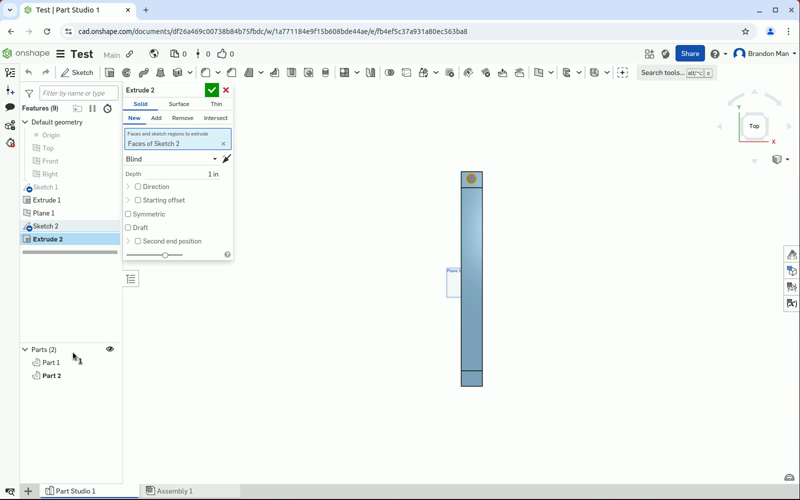
mouse_move(143, 106)
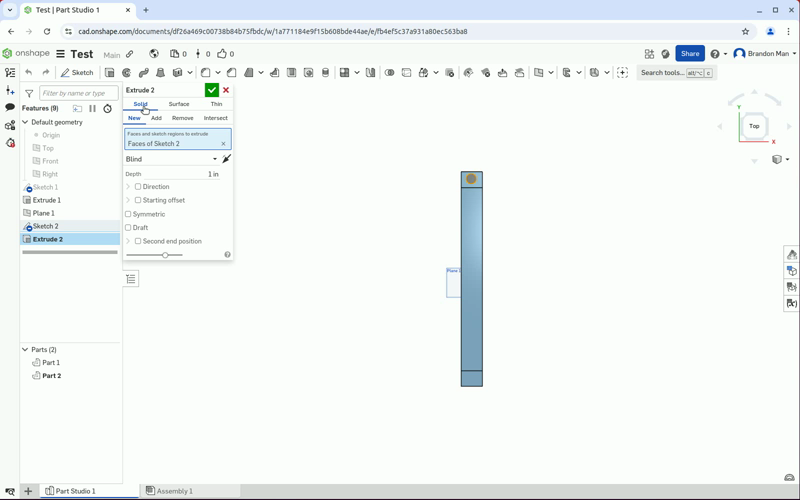
click(143, 106)
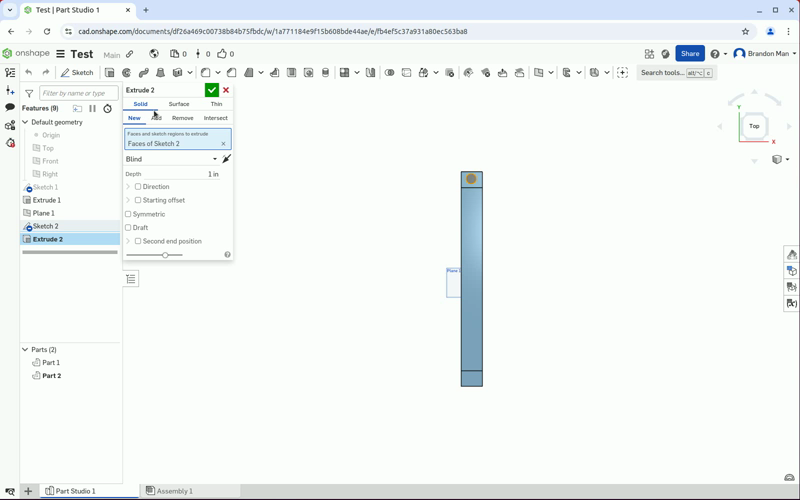
mouse_move(186, 120)
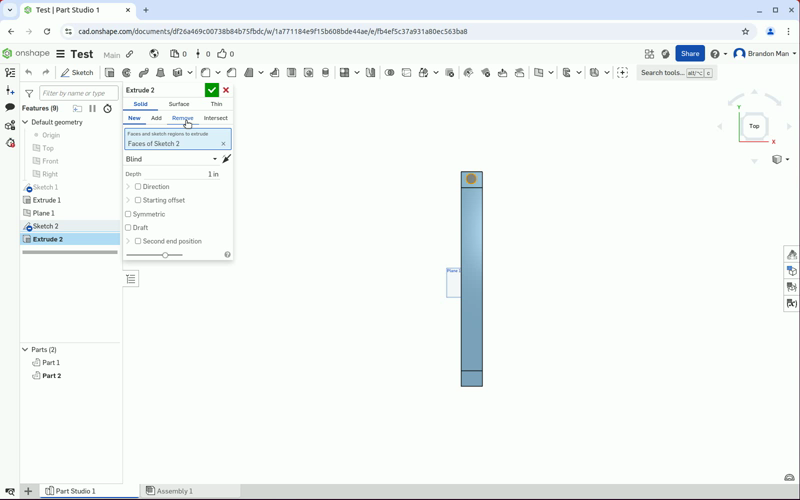
click(186, 120)
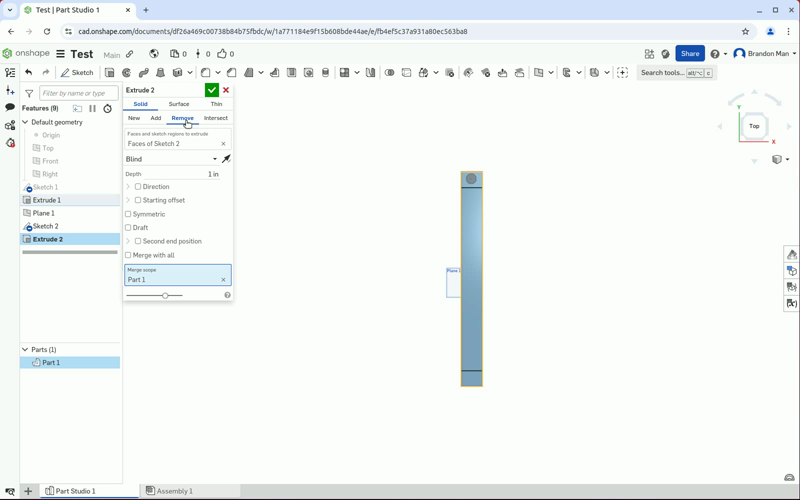
key(tab, 4)
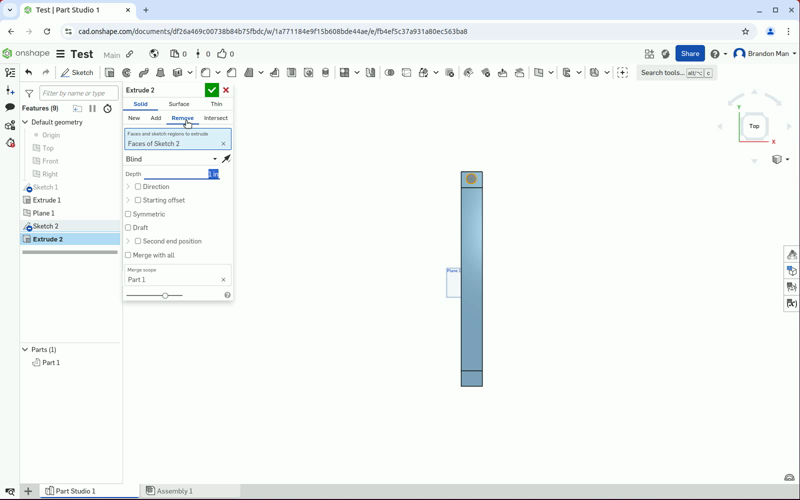
text(10.832)
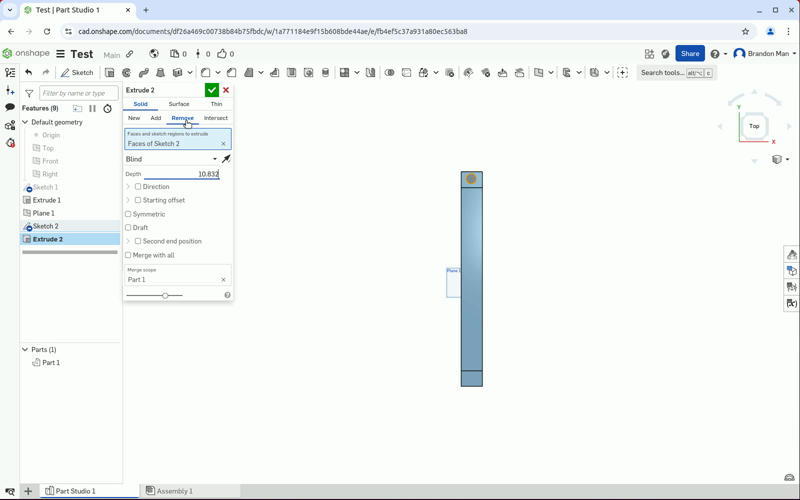
key(tab, 6)
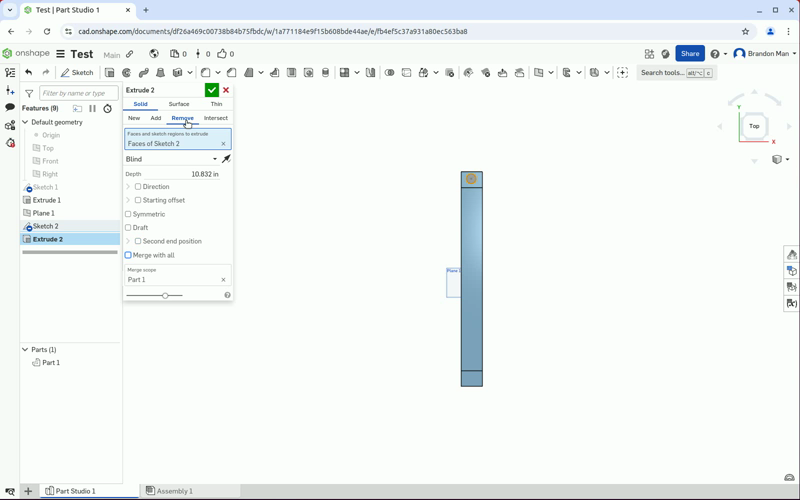
key(space)
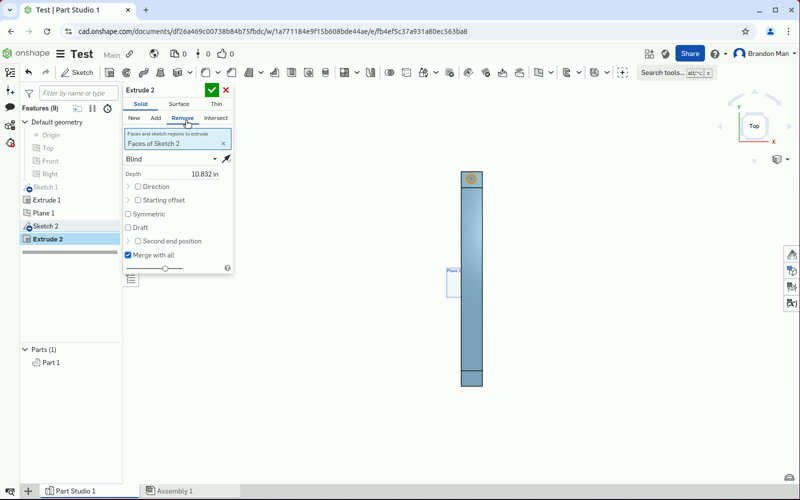
key(enter)
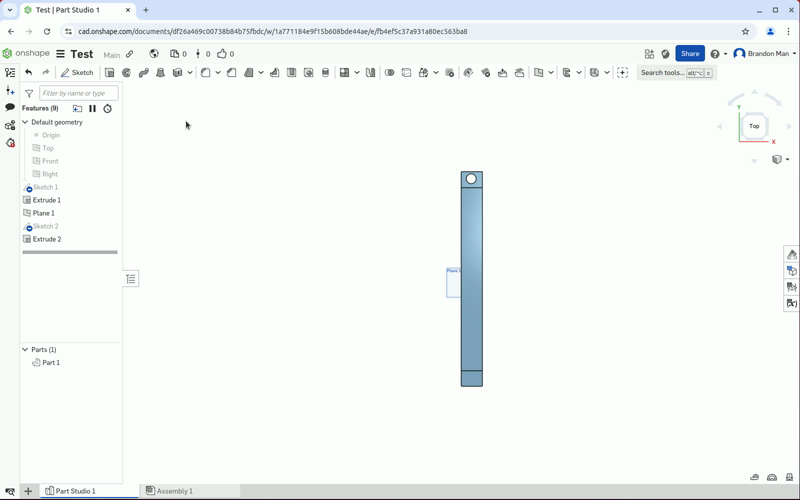
key(shift+h)
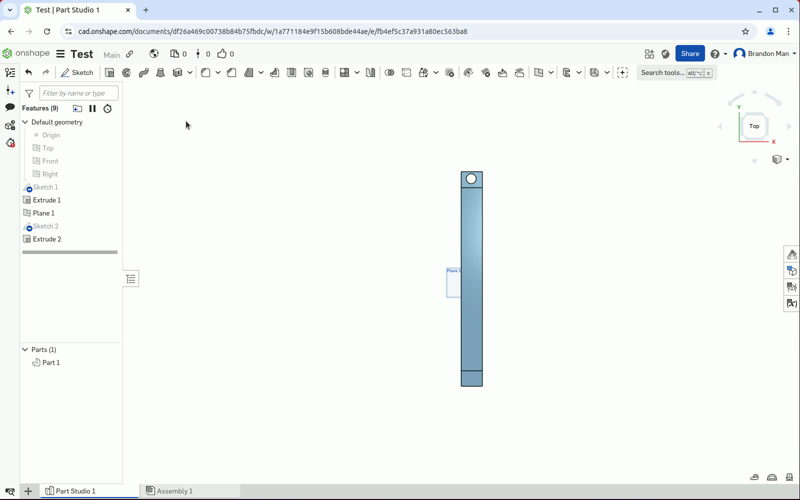
key(shift+h)
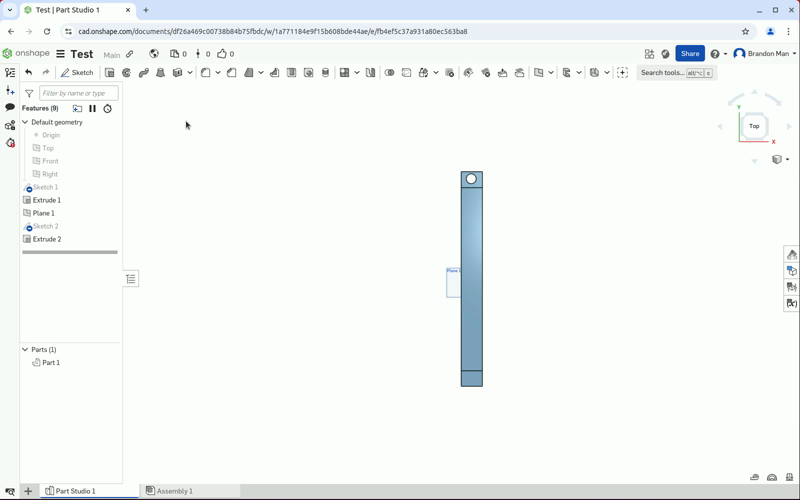
mouse_move(73, 189)
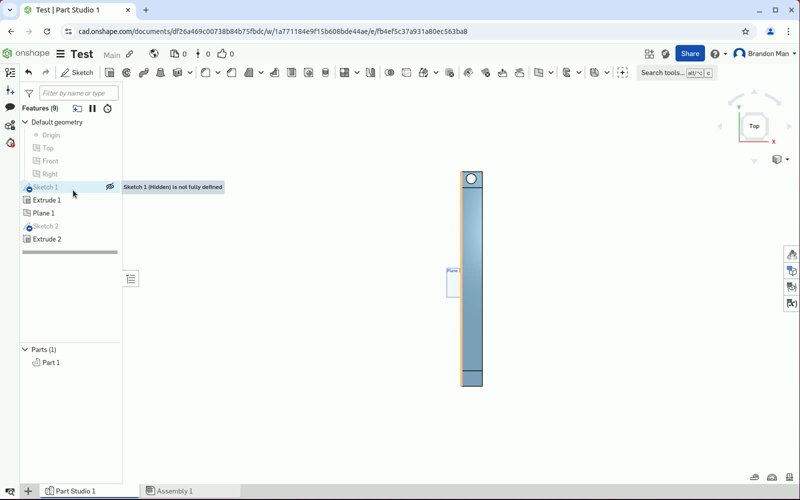
click(73, 189)
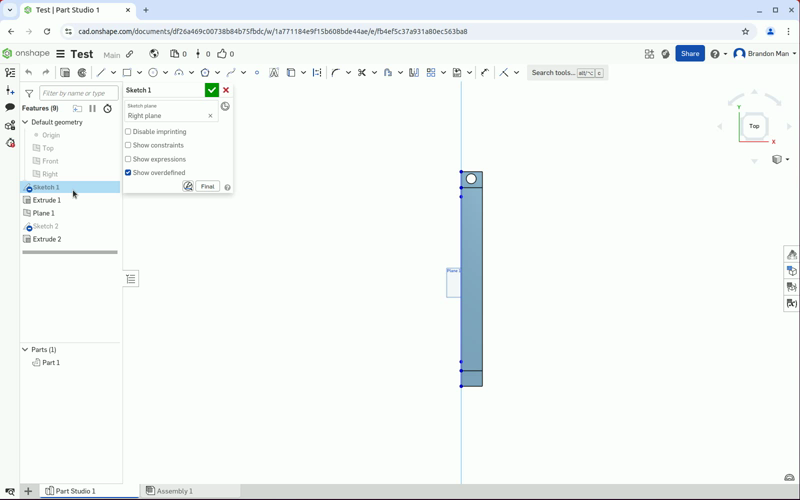
mouse_move(229, 92)
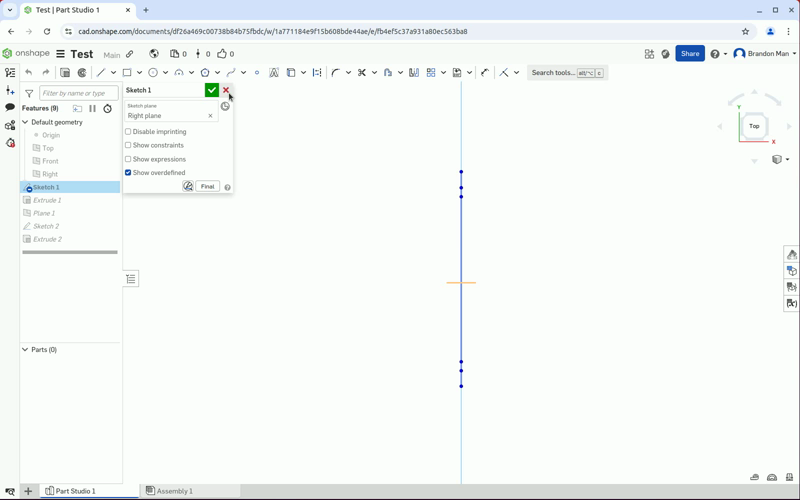
click(229, 92)
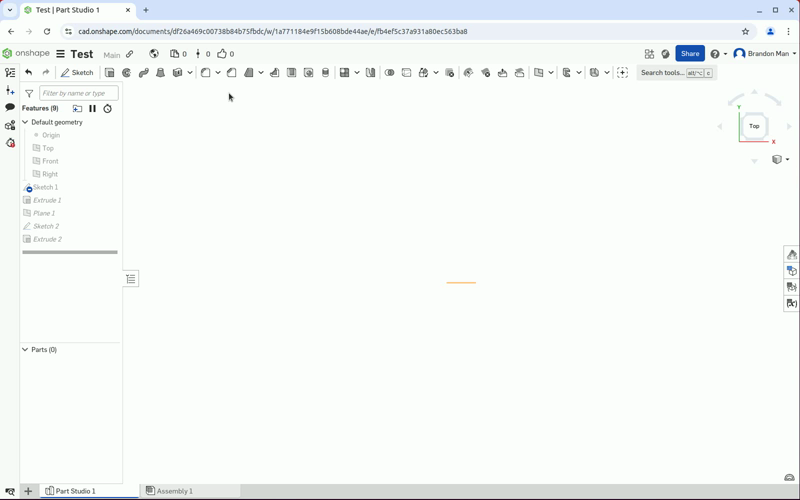
key(shift+s)
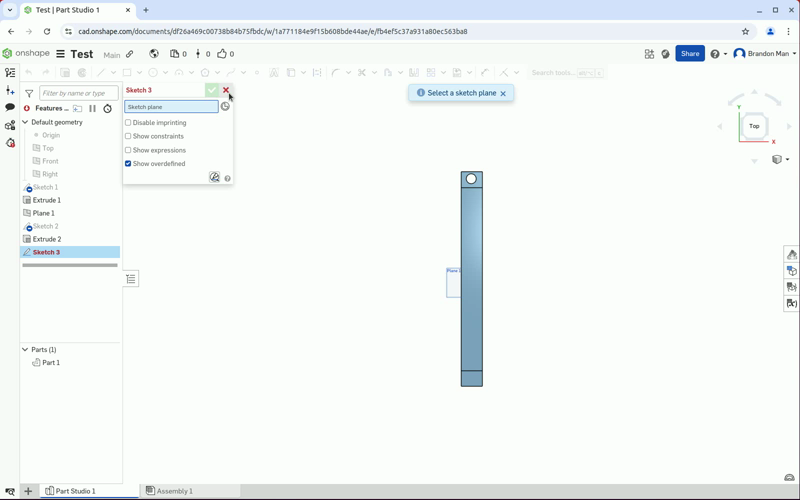
mouse_move(73, 215)
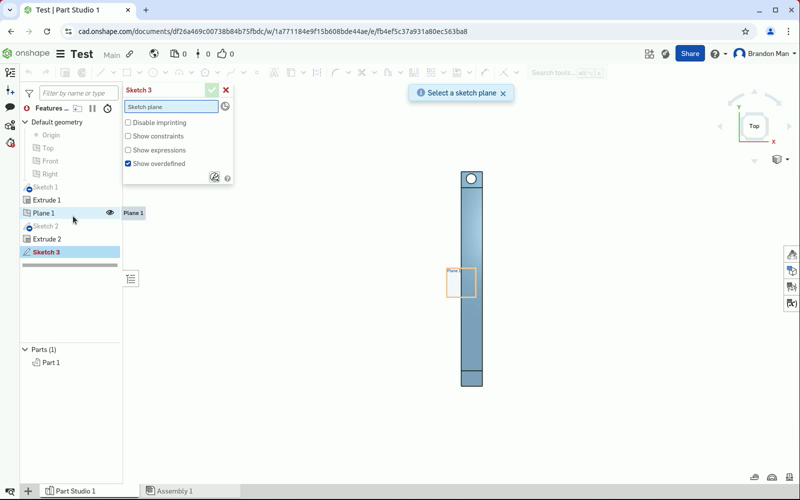
click(73, 215)
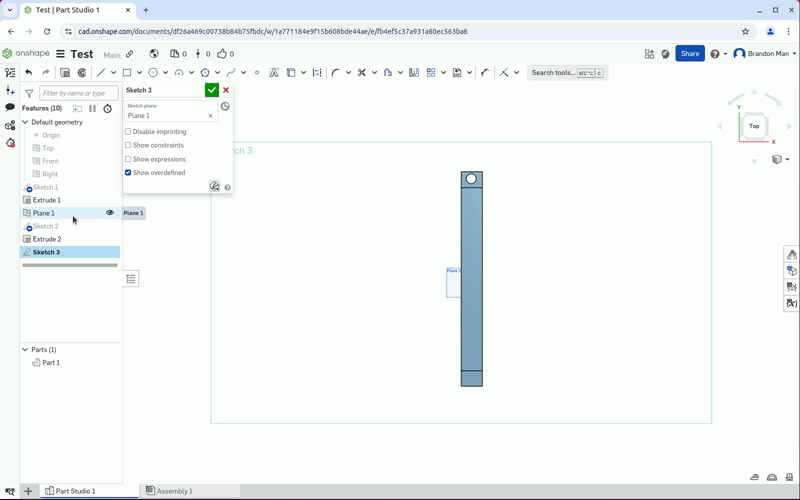
mouse_move(73, 352)
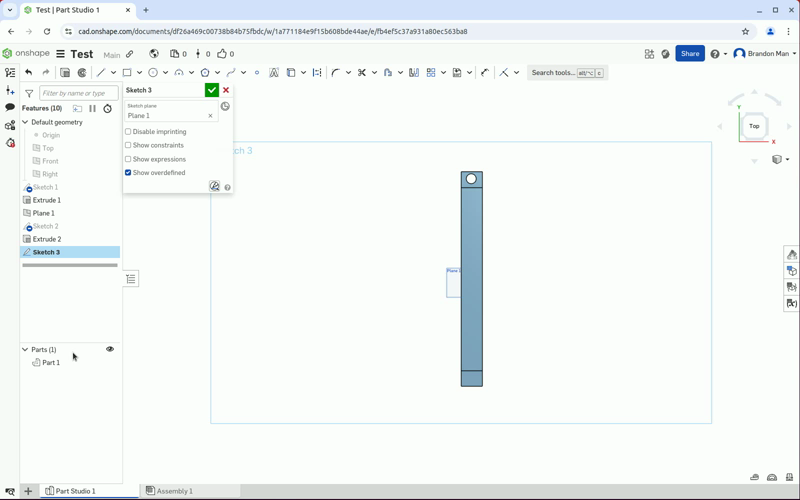
key(y)
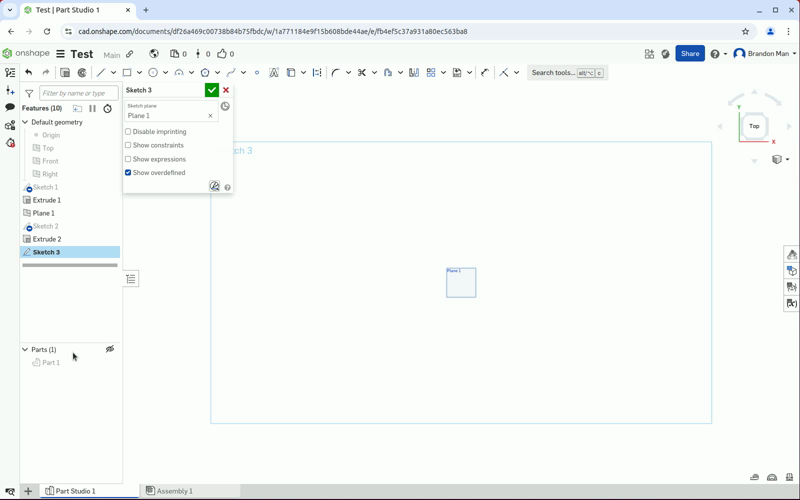
key(c)
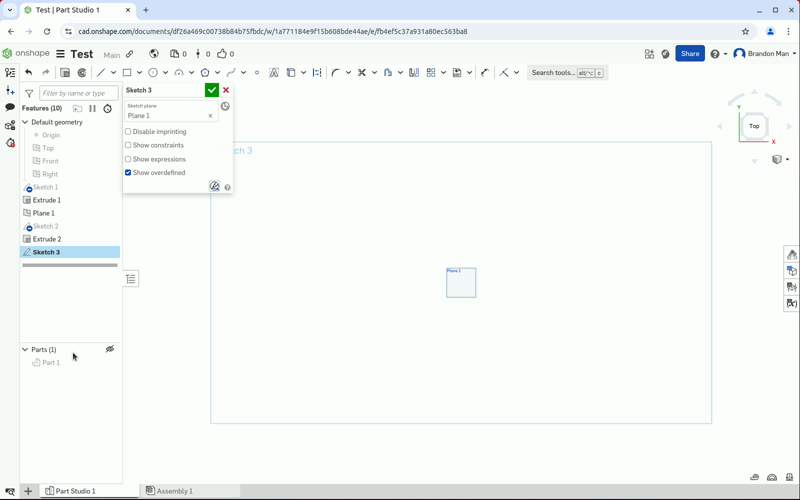
key_down(shift)
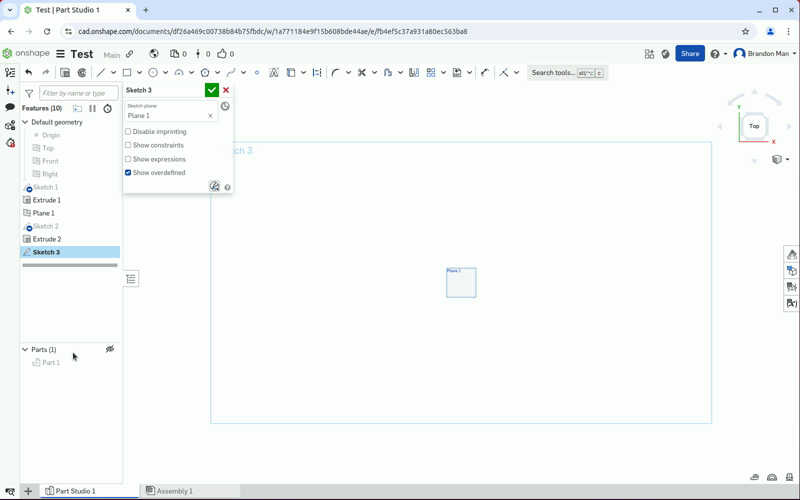
mouse_move(471, 378)
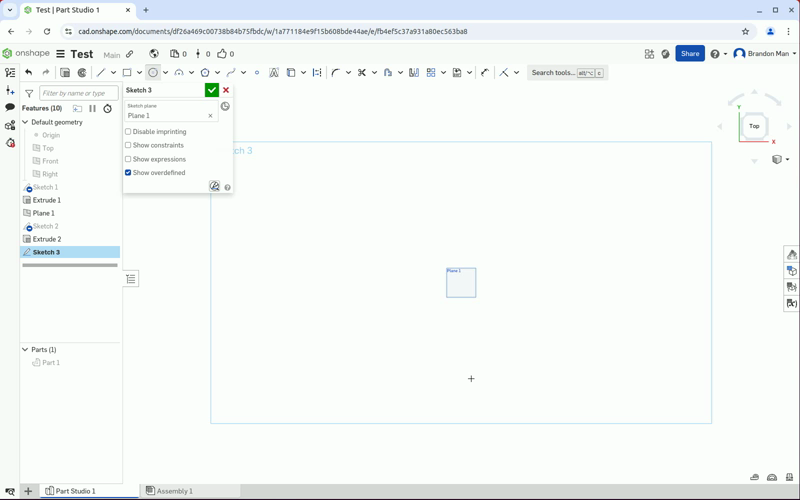
click(471, 378)
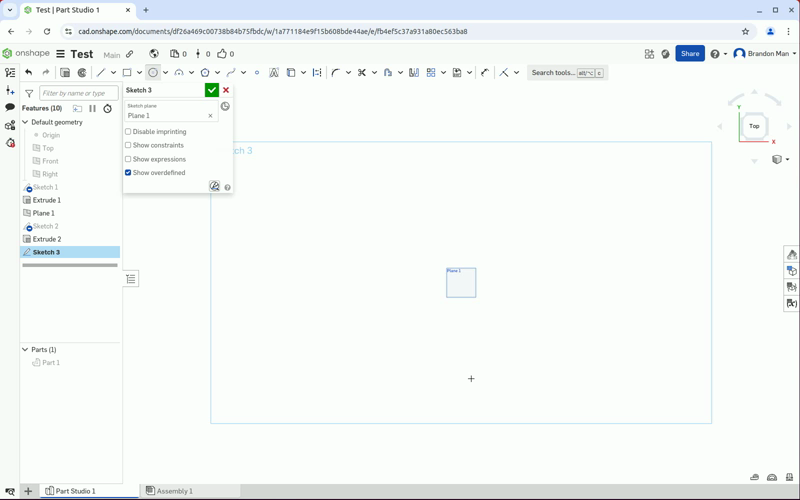
key_up(shift)
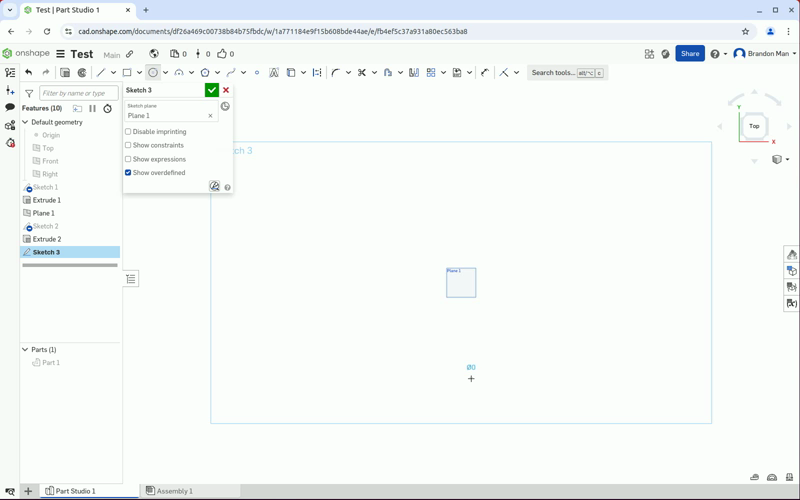
mouse_move(476, 378)
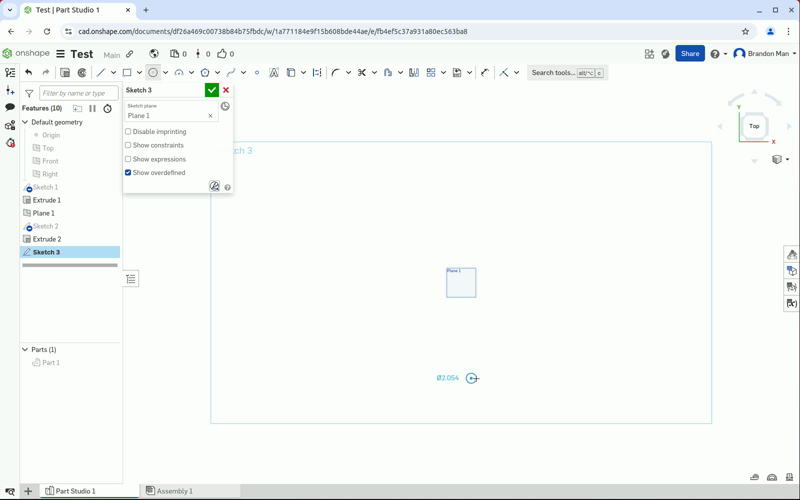
click(476, 378)
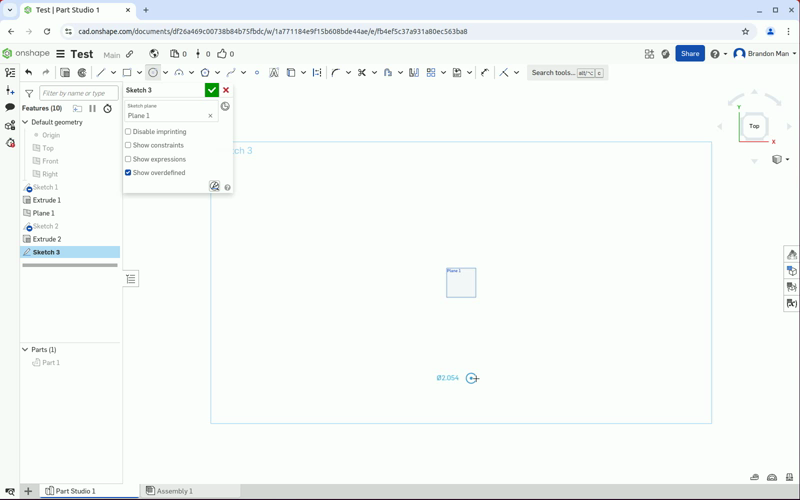
key(esc)
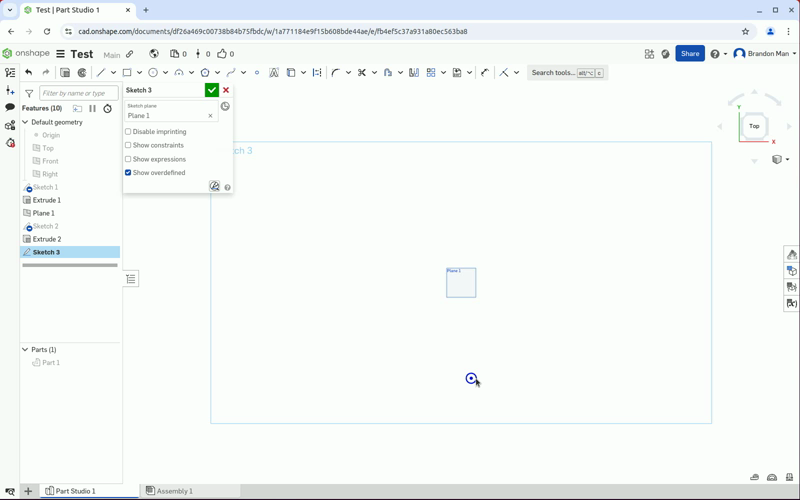
mouse_move(473, 375)
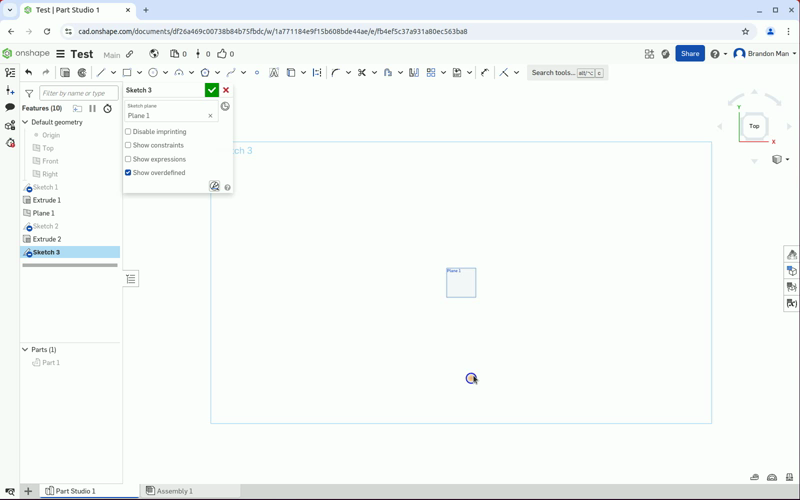
scroll(6)
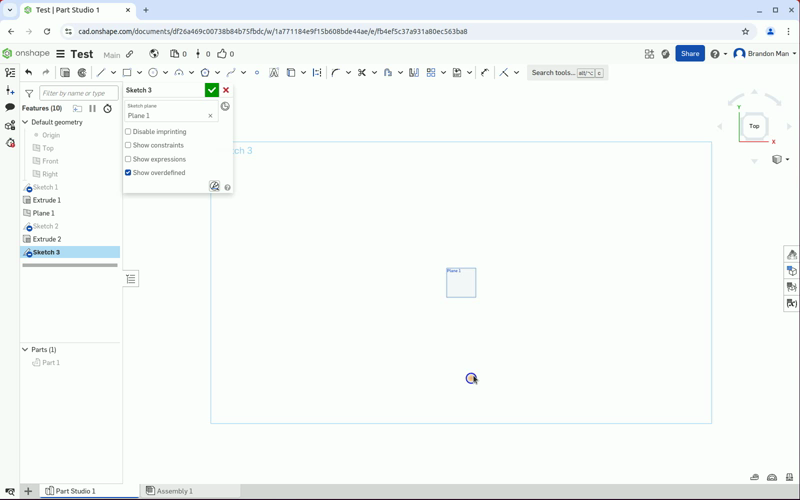
scroll(6)
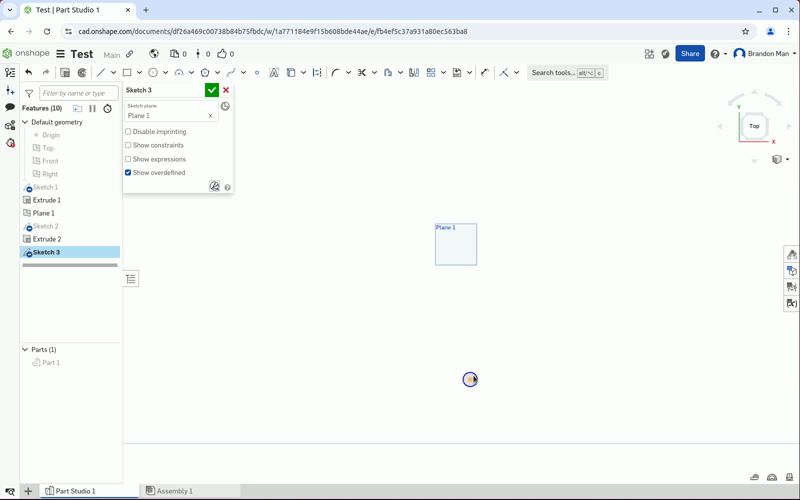
scroll(6)
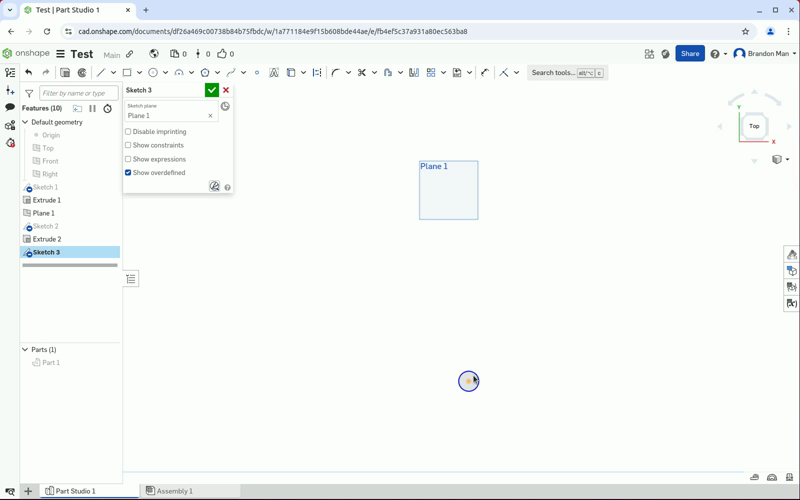
scroll(6)
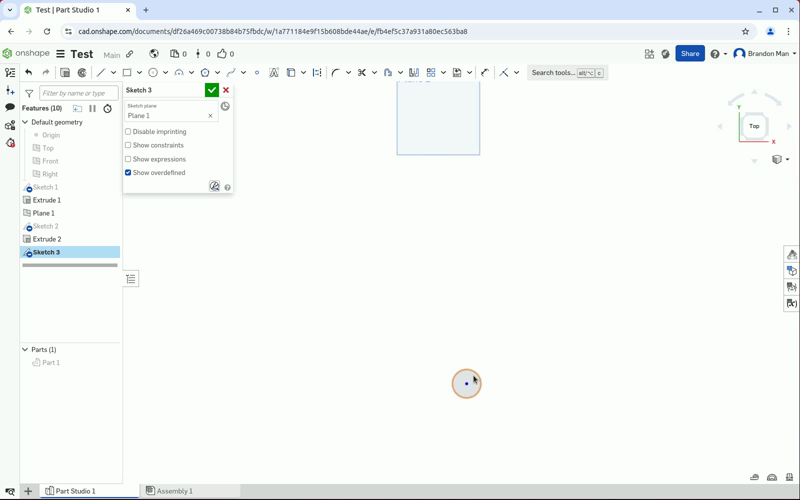
scroll(6)
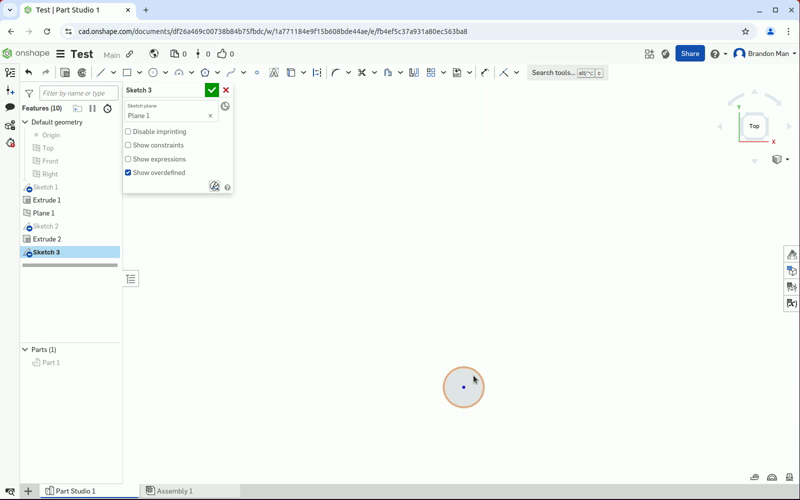
scroll(6)
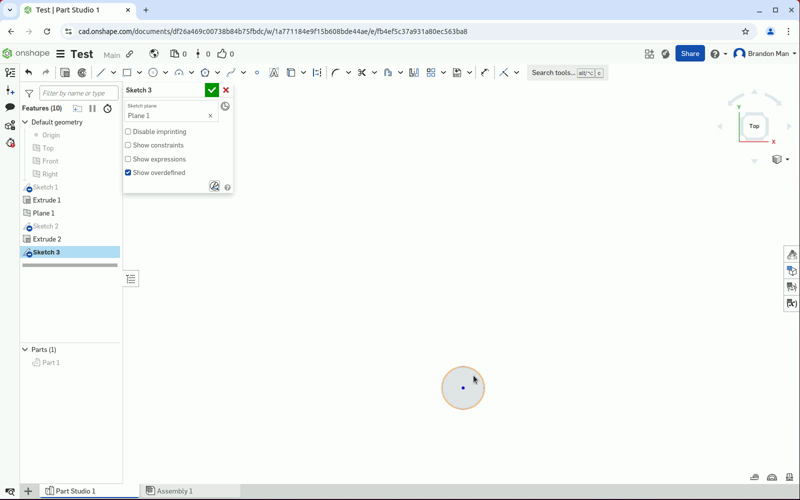
scroll(6)
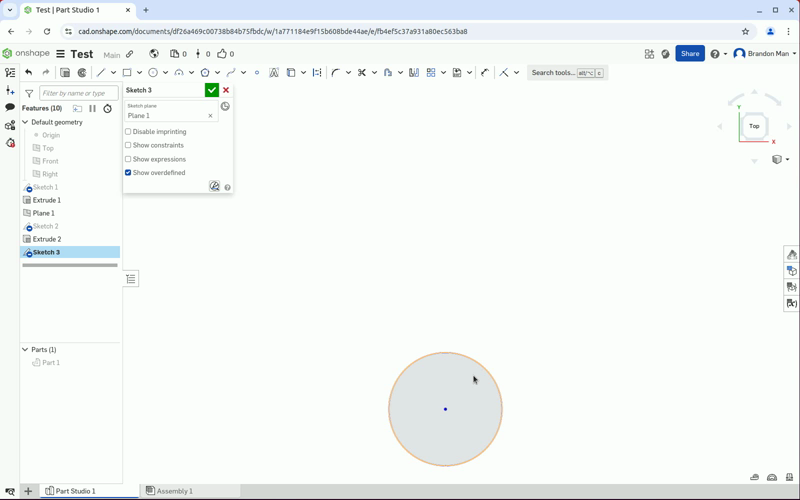
click(473, 375)
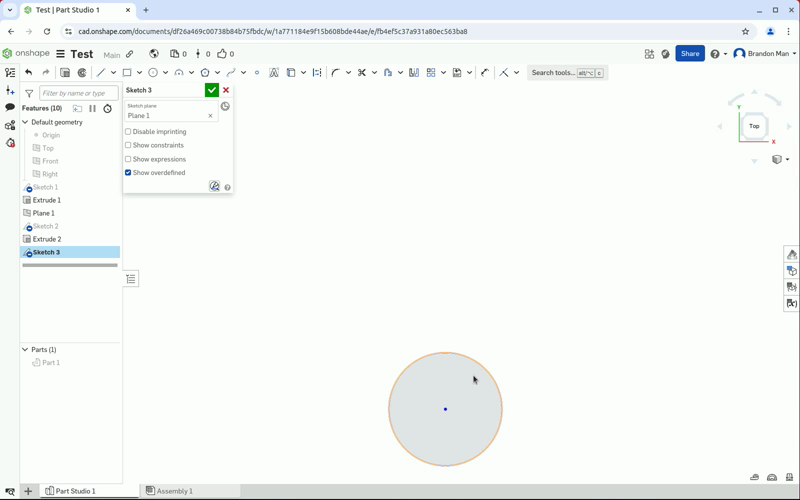
scroll(-6)
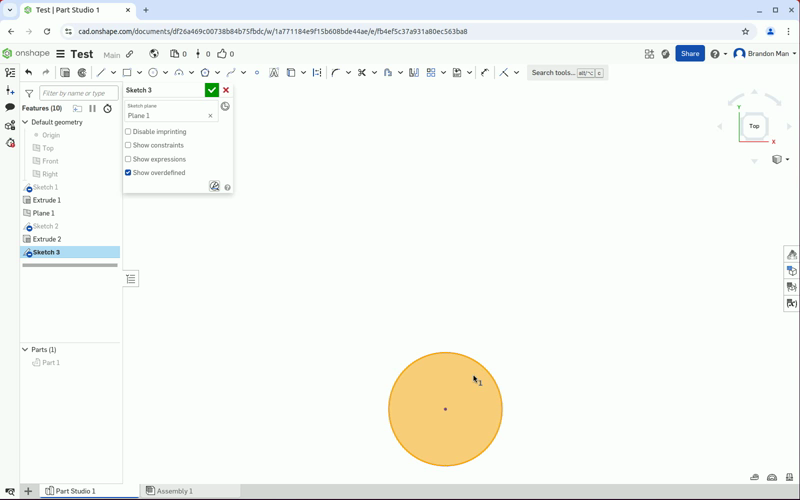
scroll(-6)
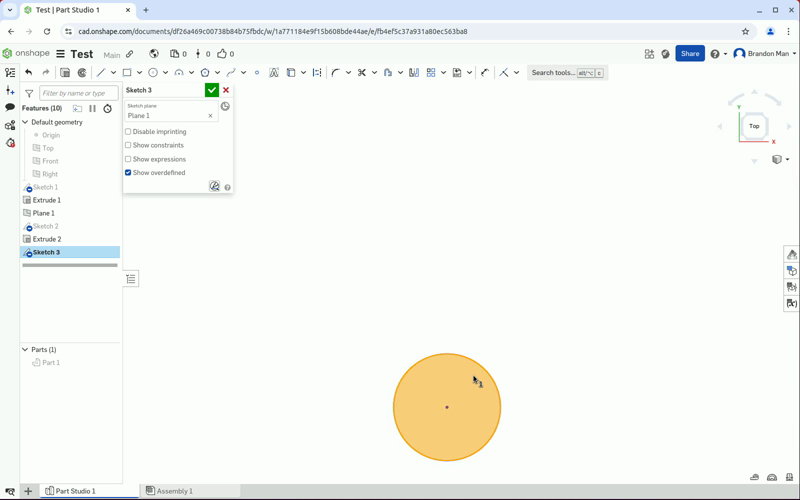
scroll(-6)
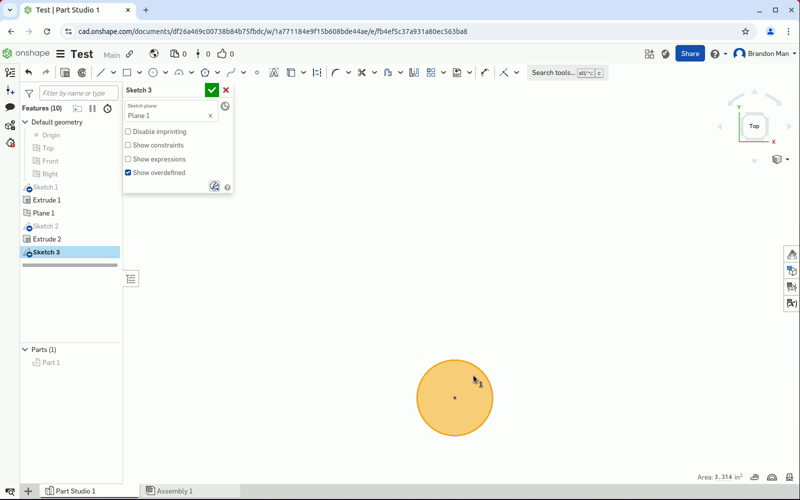
scroll(-6)
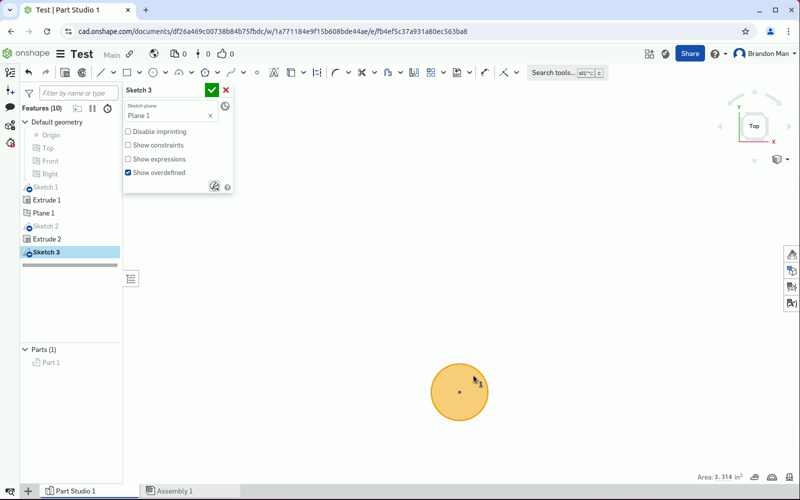
scroll(-6)
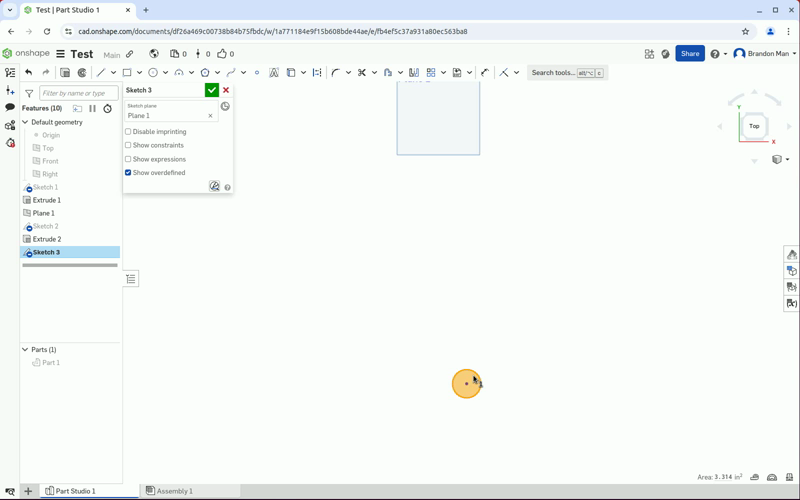
scroll(-6)
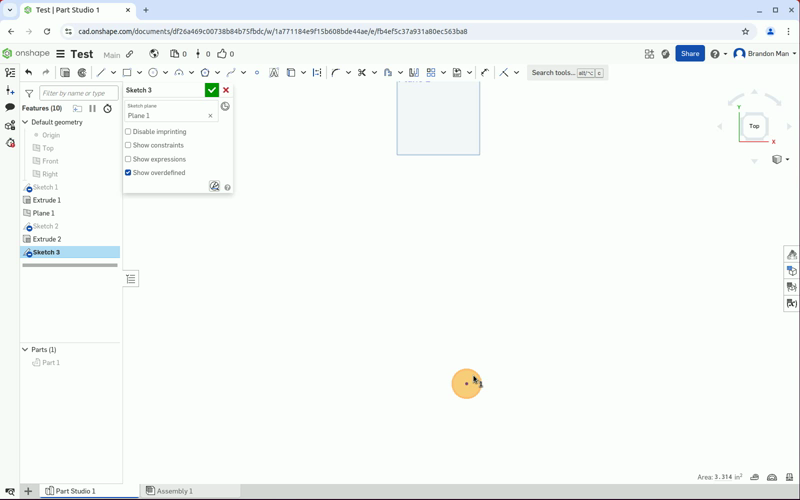
scroll(-6)
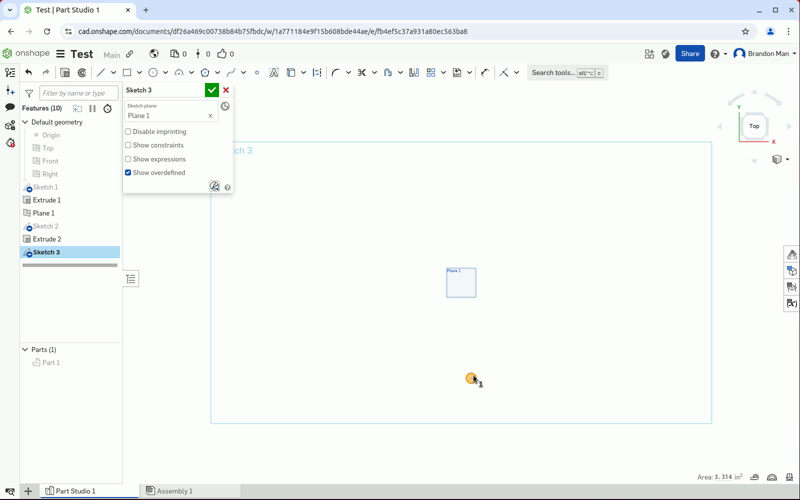
mouse_move(73, 352)
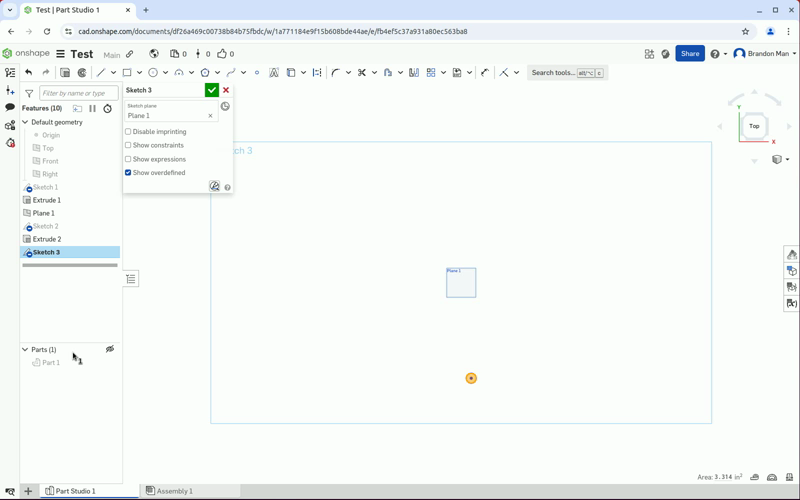
key(shift+y)
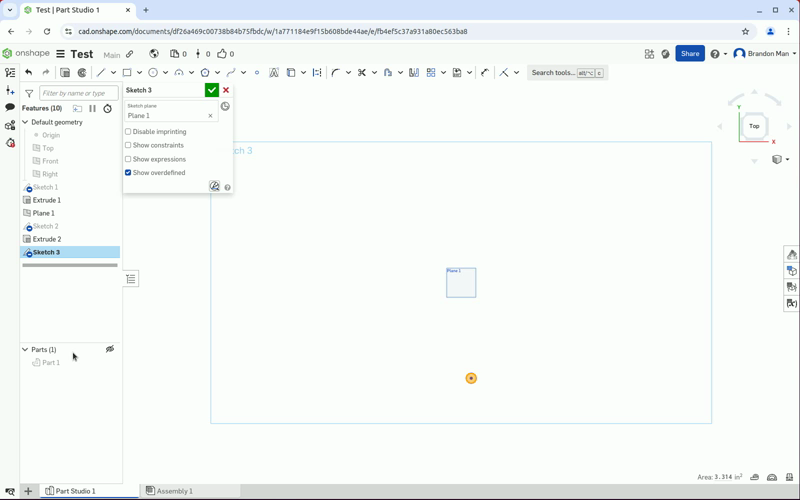
key(shift+e)
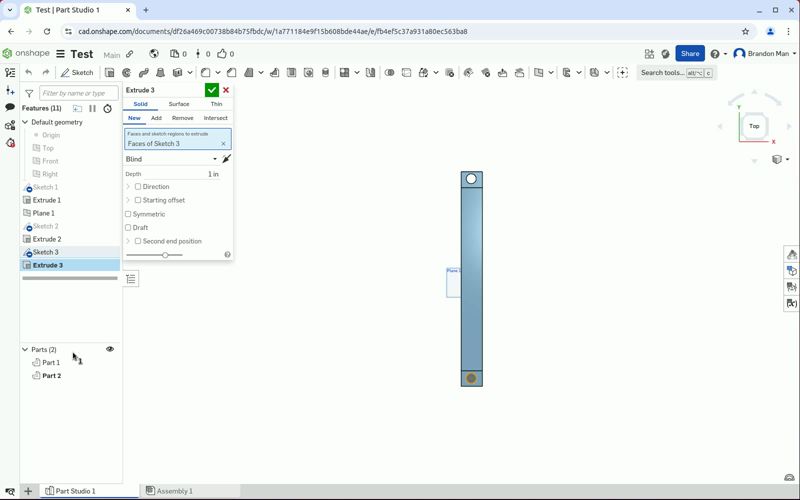
mouse_move(143, 106)
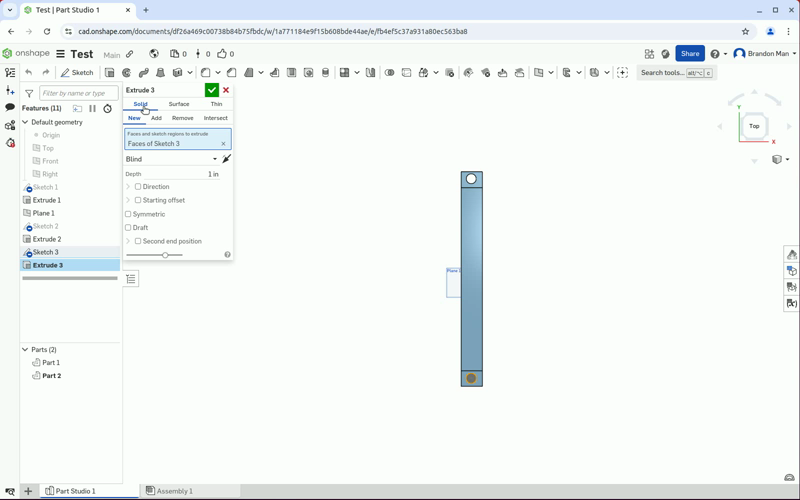
click(143, 106)
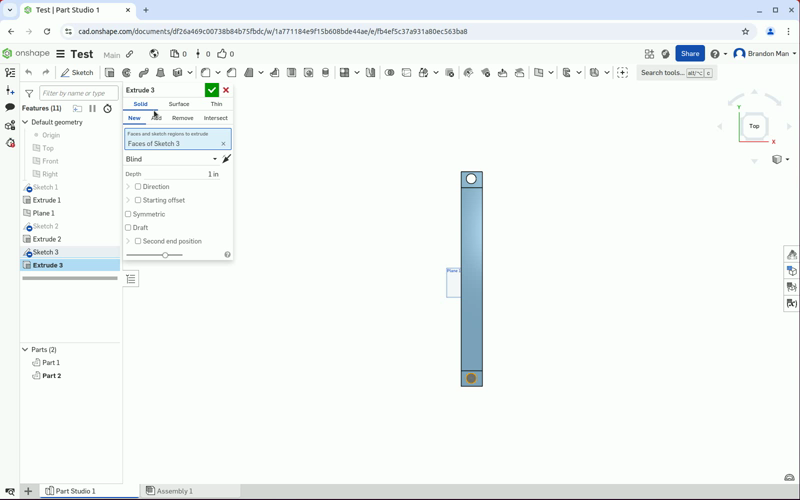
mouse_move(186, 120)
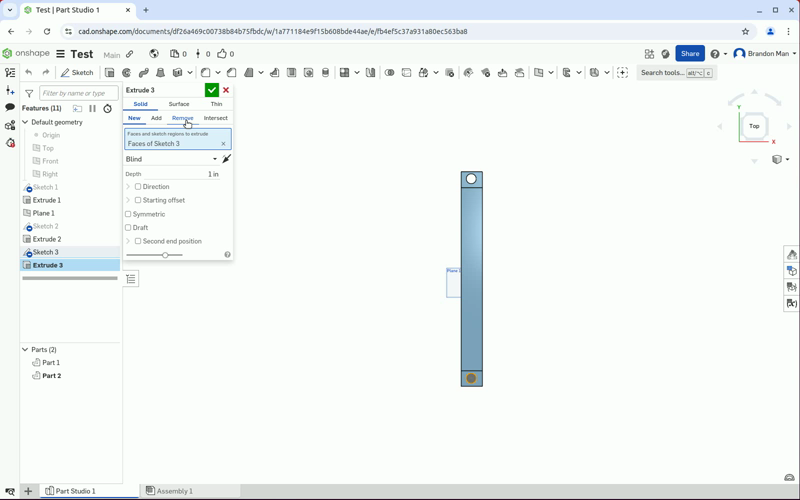
click(186, 120)
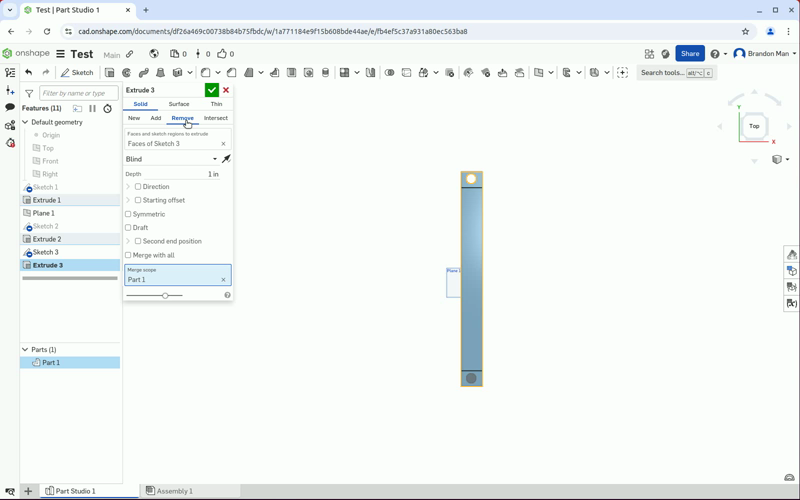
key(tab, 4)
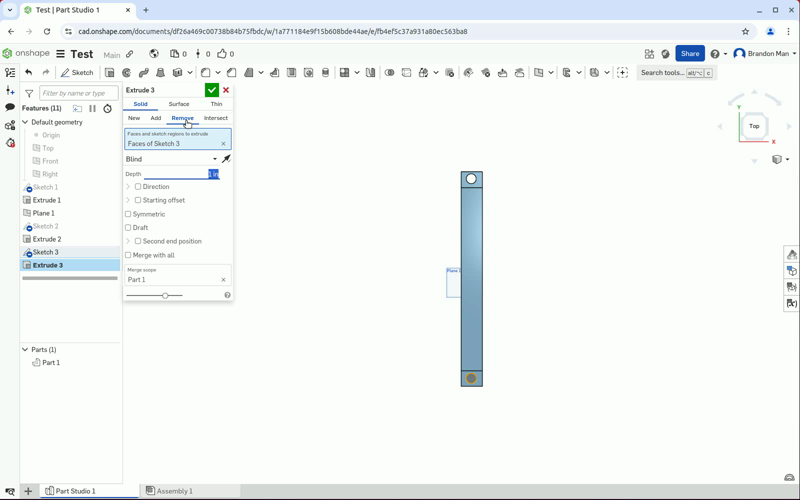
text(10.832)
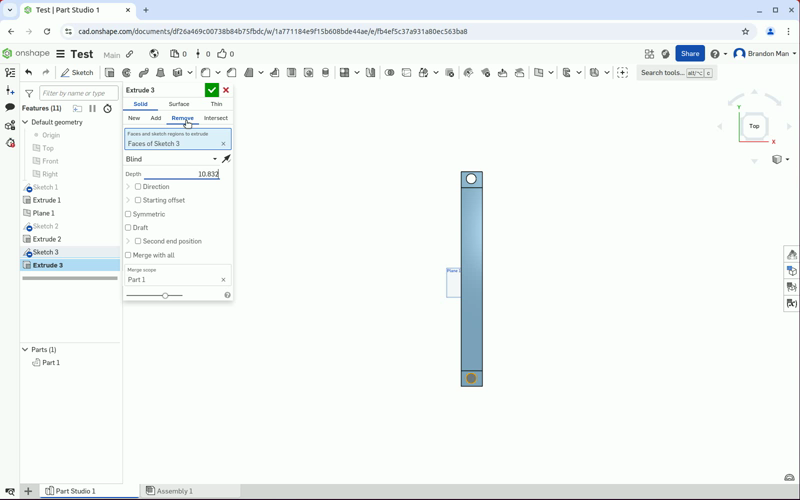
key(tab, 6)
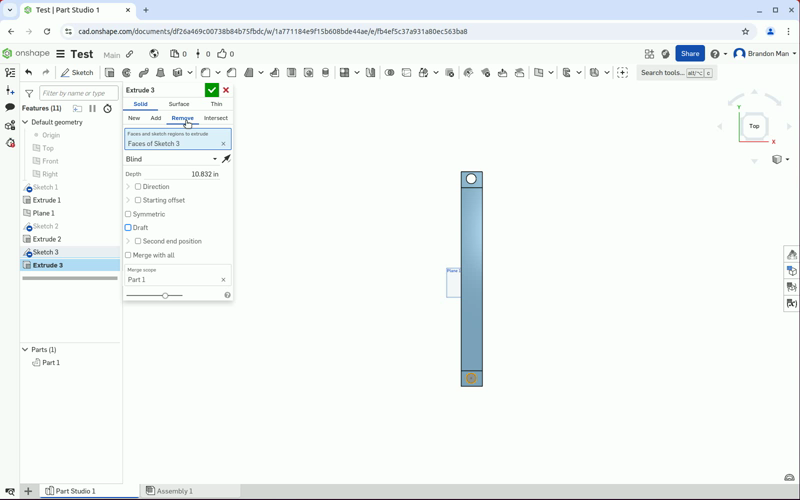
key(space)
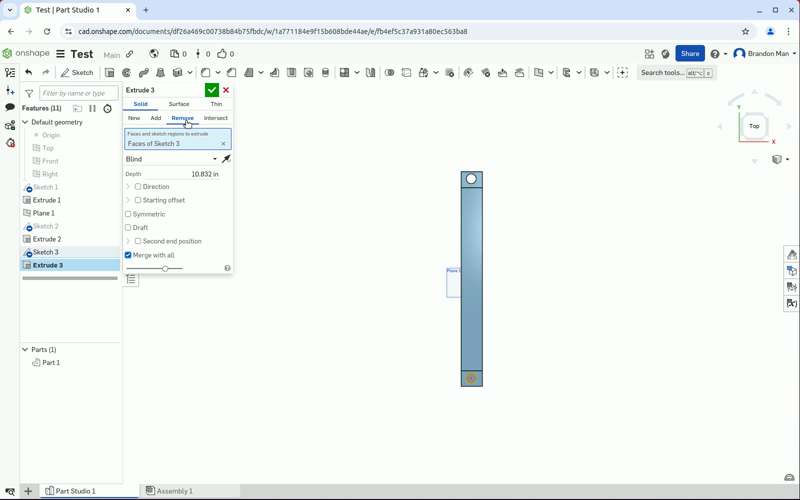
key(enter)
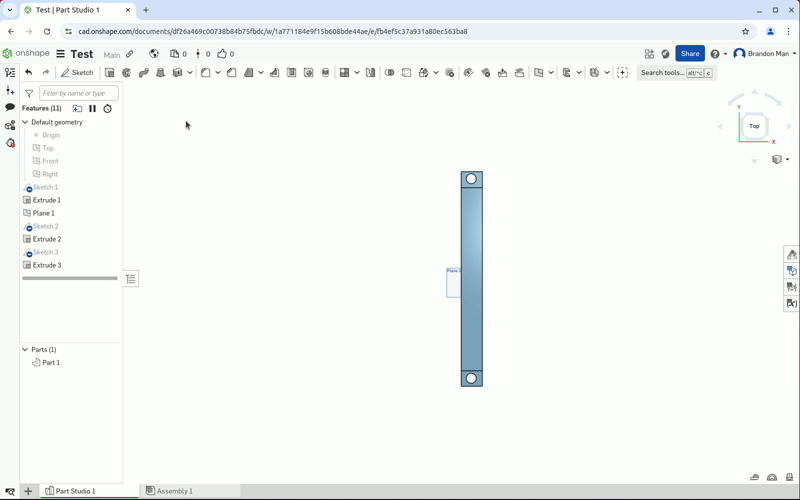
key(shift+h)
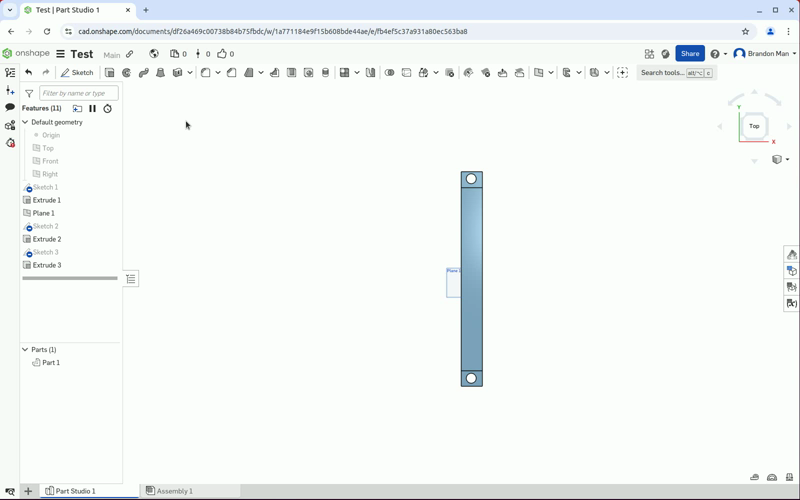
key(shift+h)
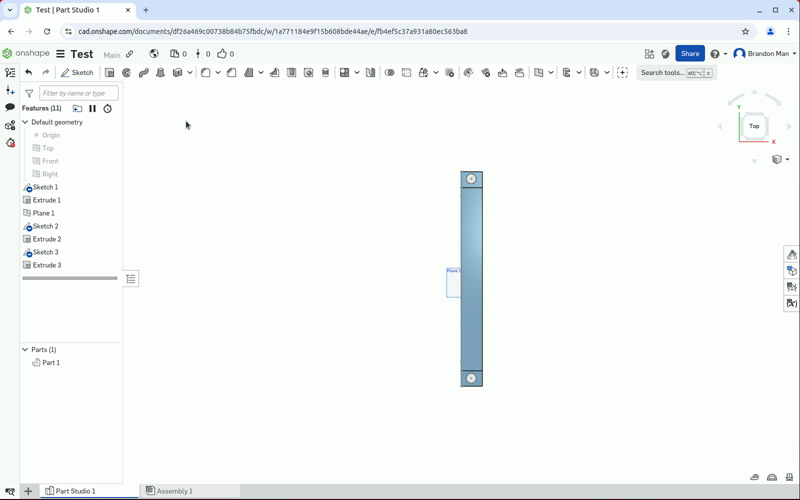
key(shift+7)
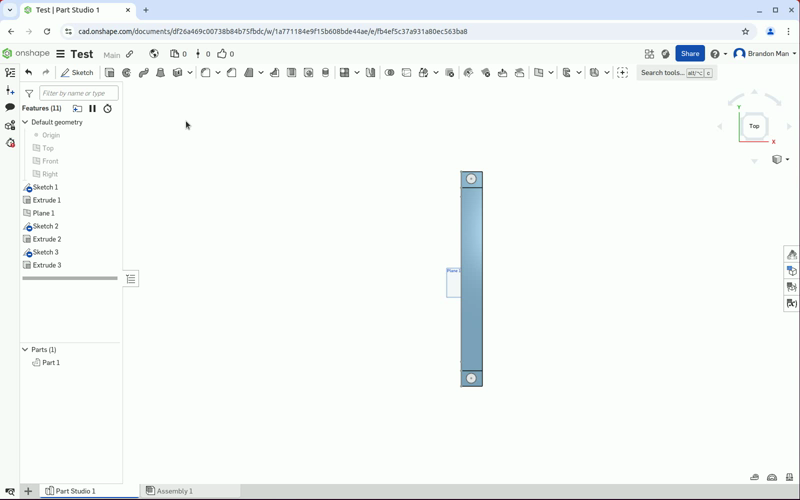
key(up, 3)
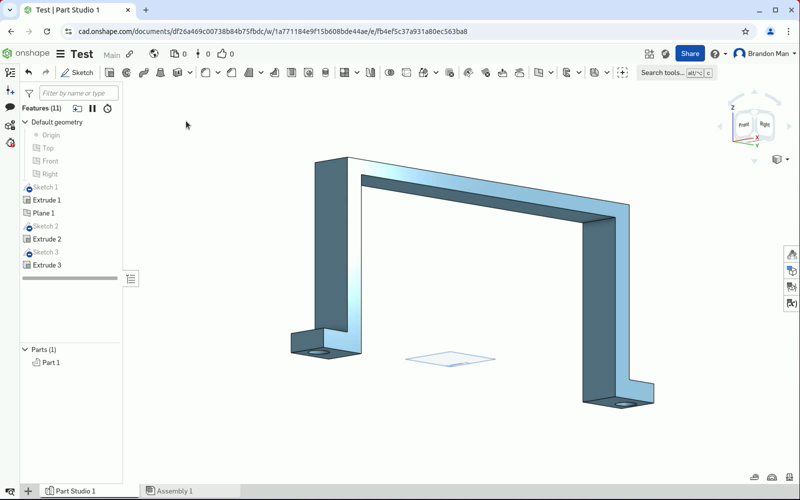
key(left, 3)
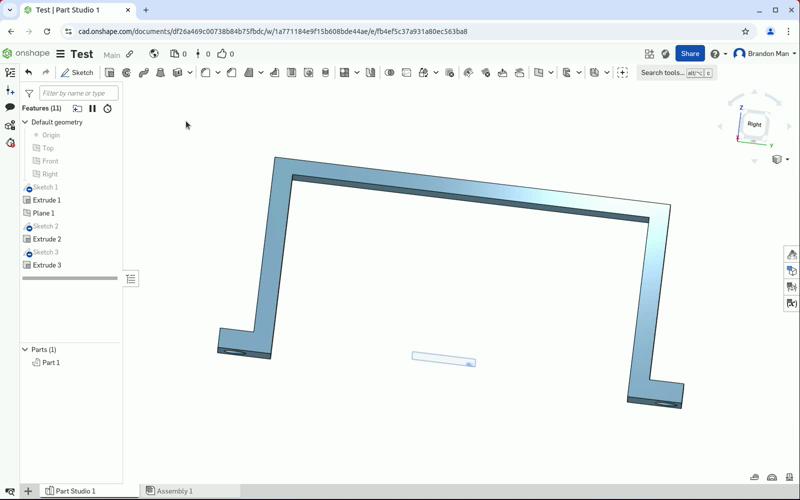
key(right, 3)
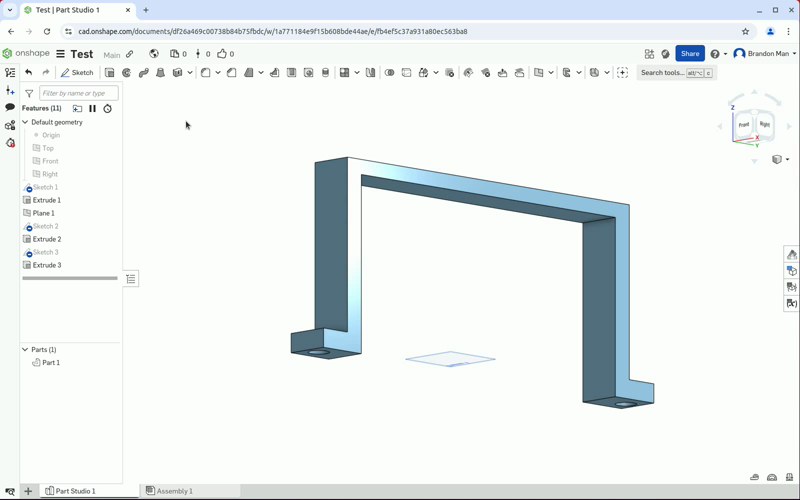
key(down, 3)
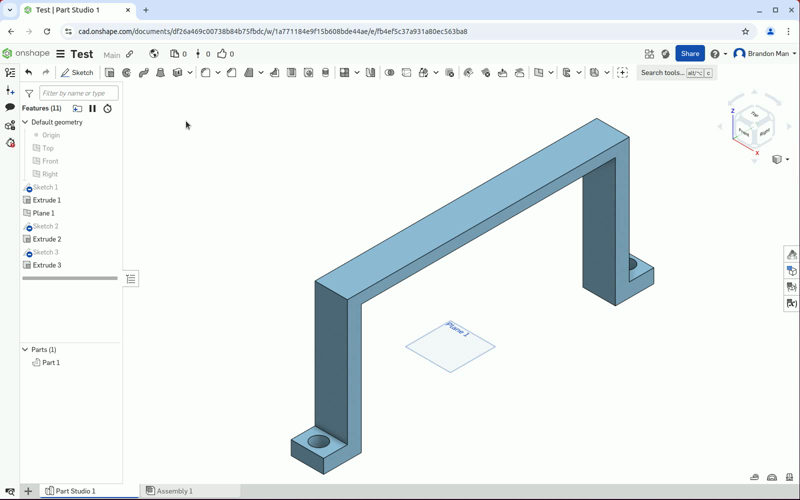
mouse_move(73, 189)
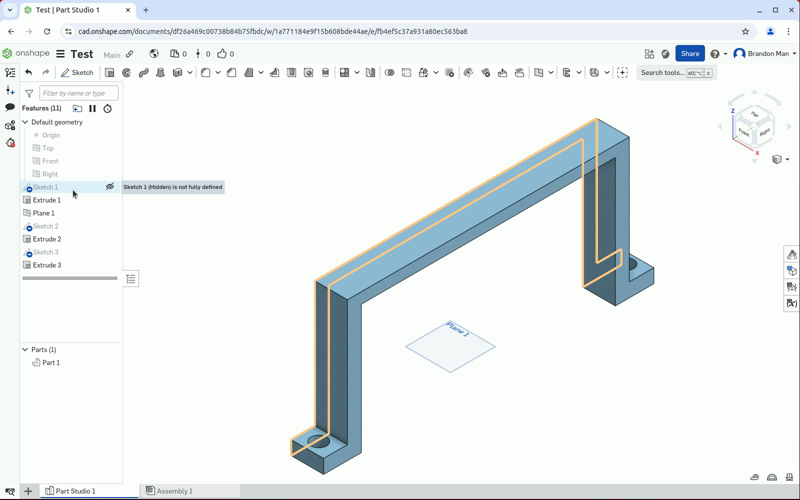
click(73, 189)